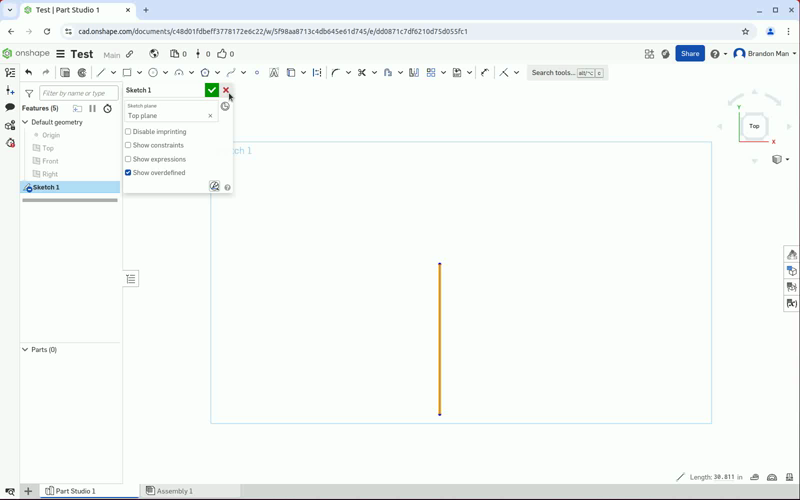
key(shift+h)
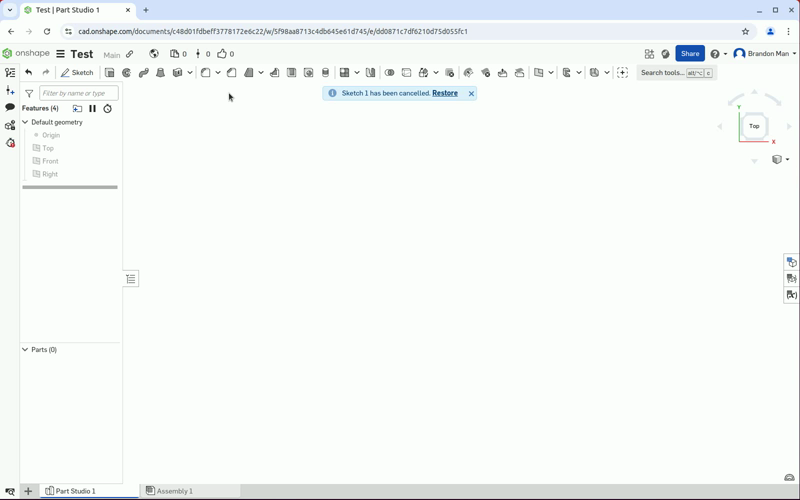
mouse_move(73, 352)
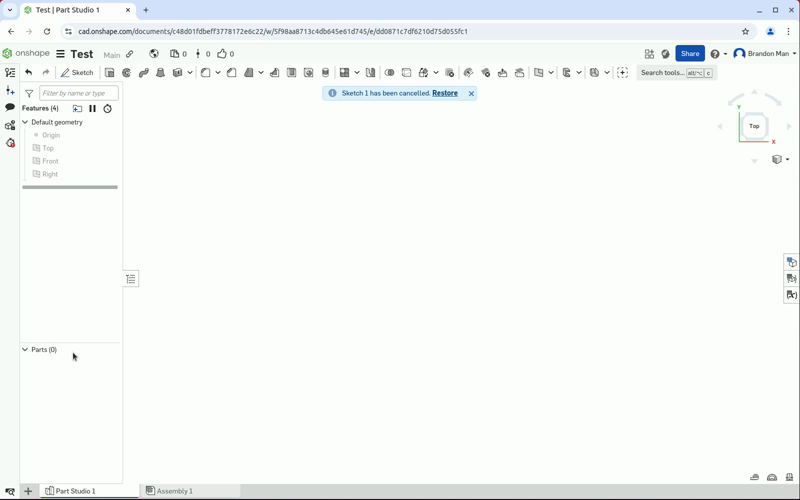
key(y)
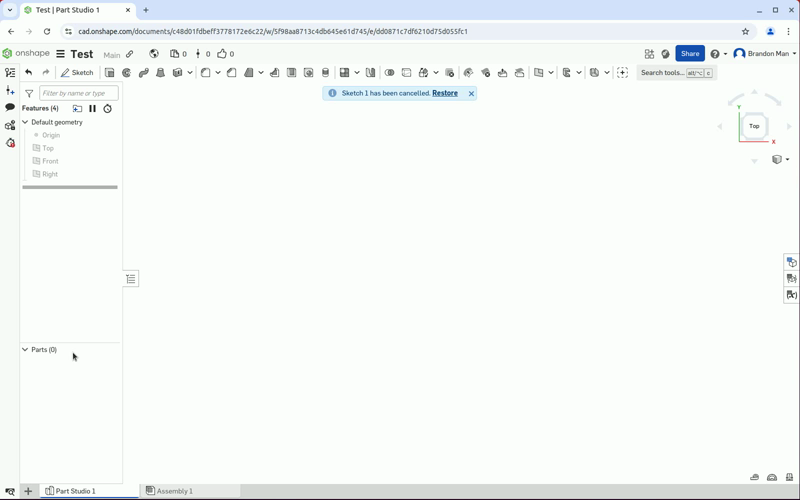
key(shift+p)
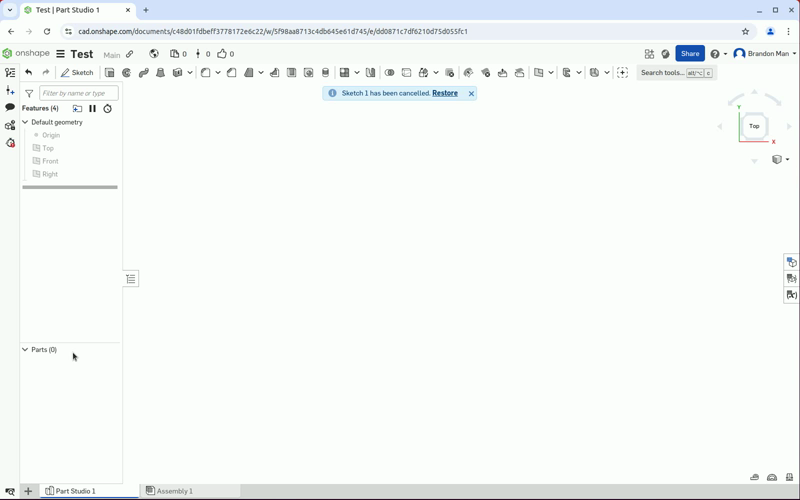
key(space)
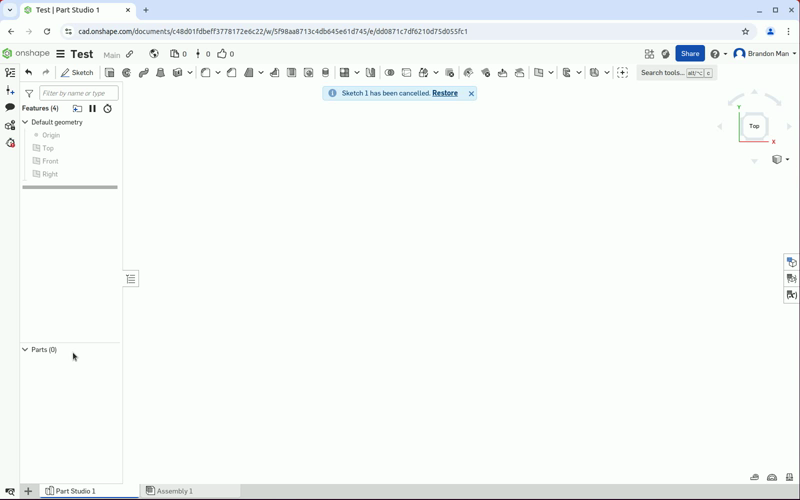
key_down(shift)
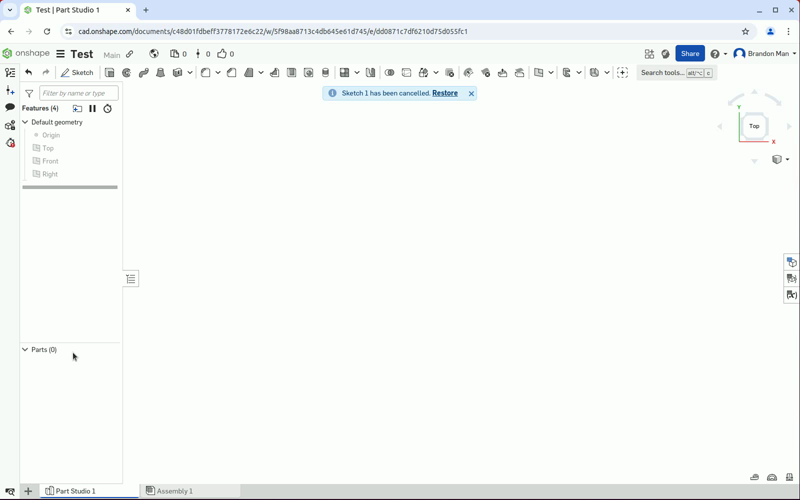
key(up)
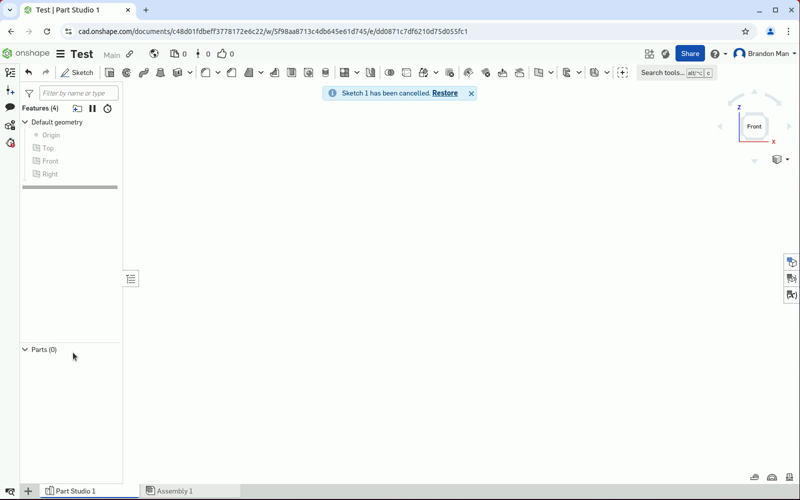
key_up(shift)
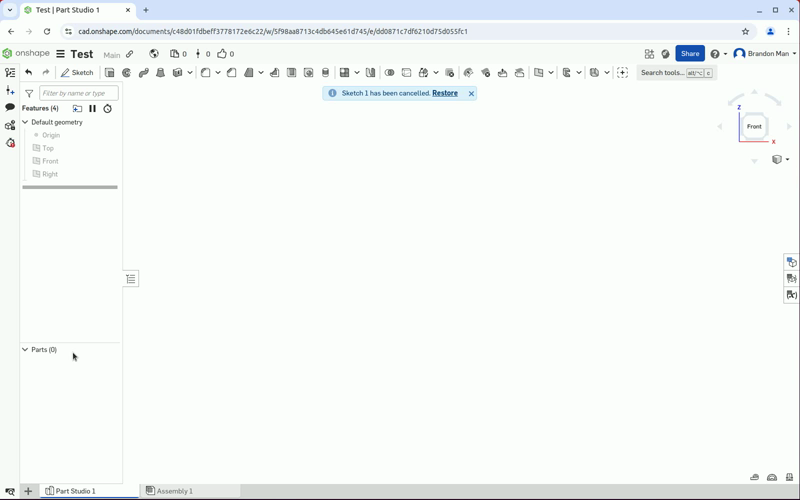
mouse_move(73, 352)
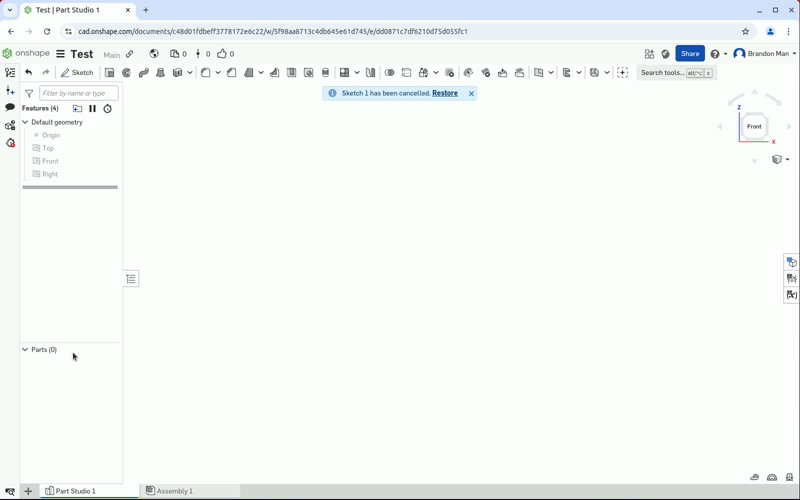
key(shift+y)
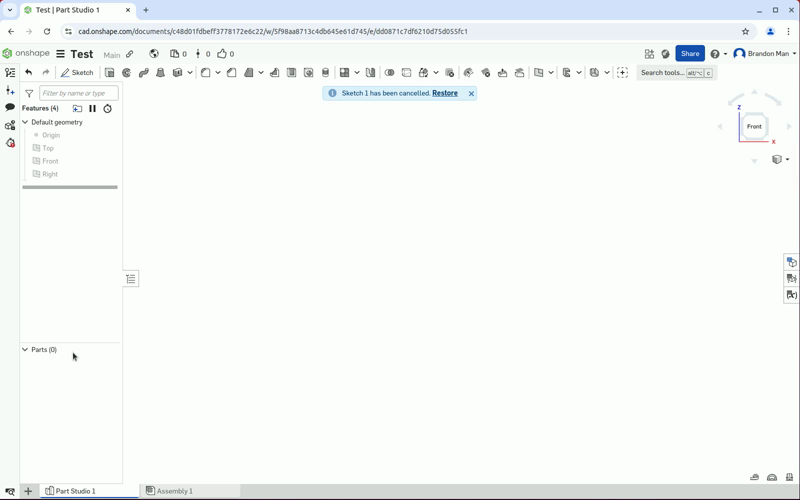
key(shift+s)
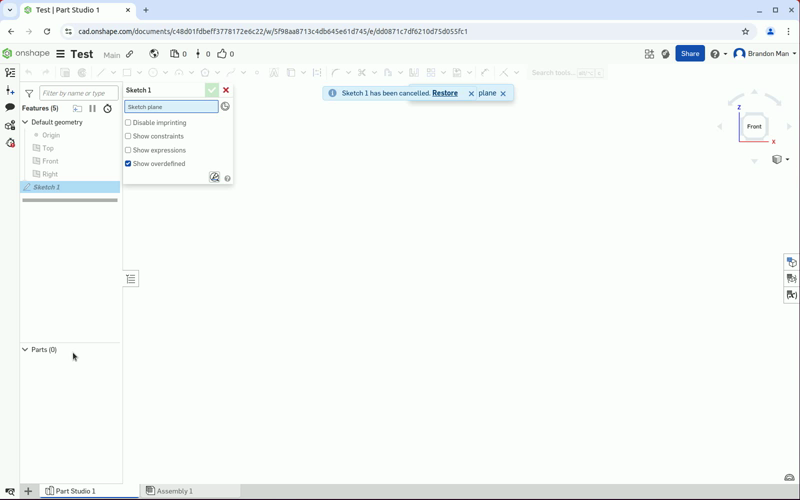
mouse_move(73, 163)
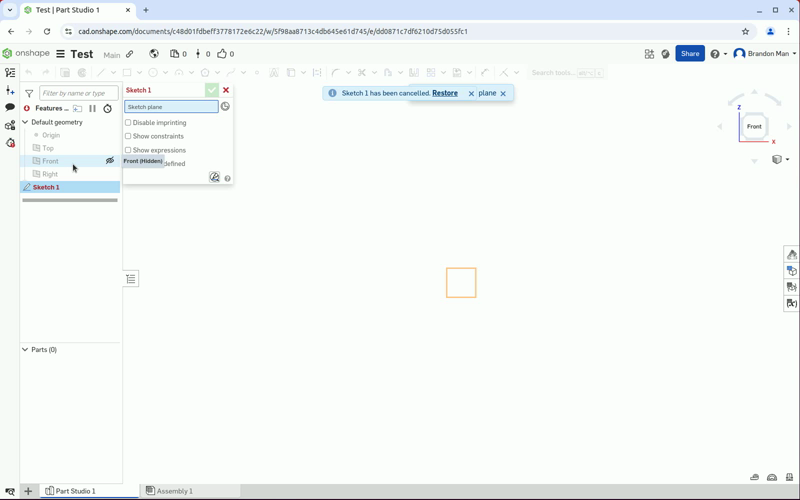
click(73, 163)
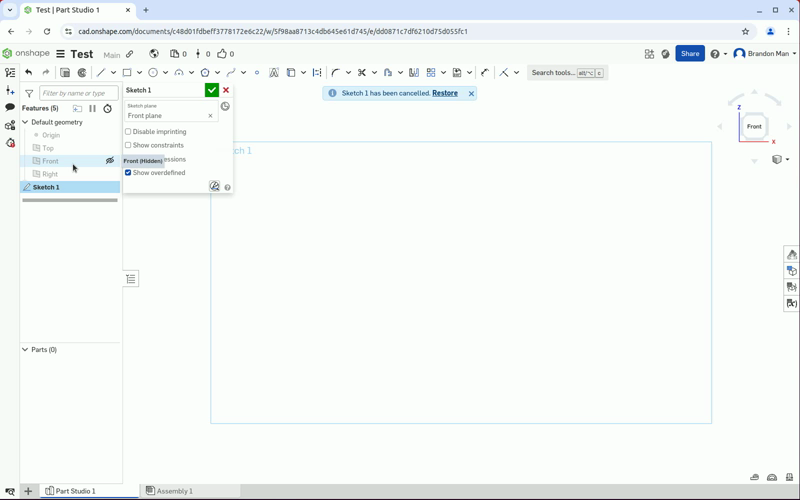
mouse_move(73, 352)
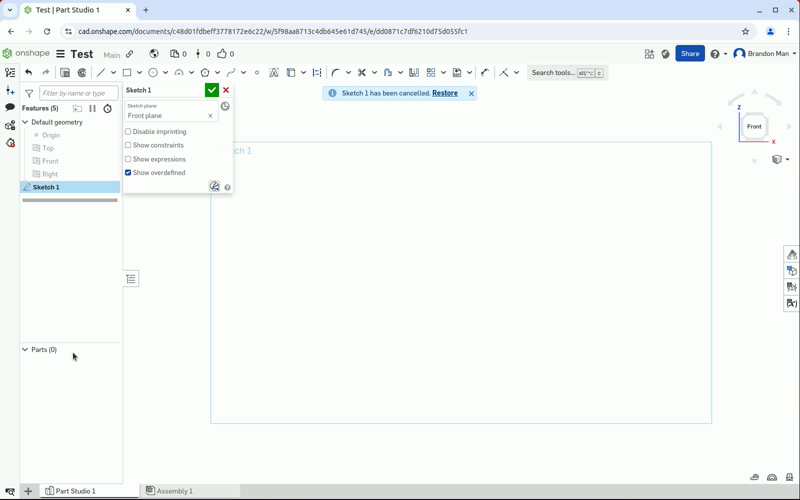
key(y)
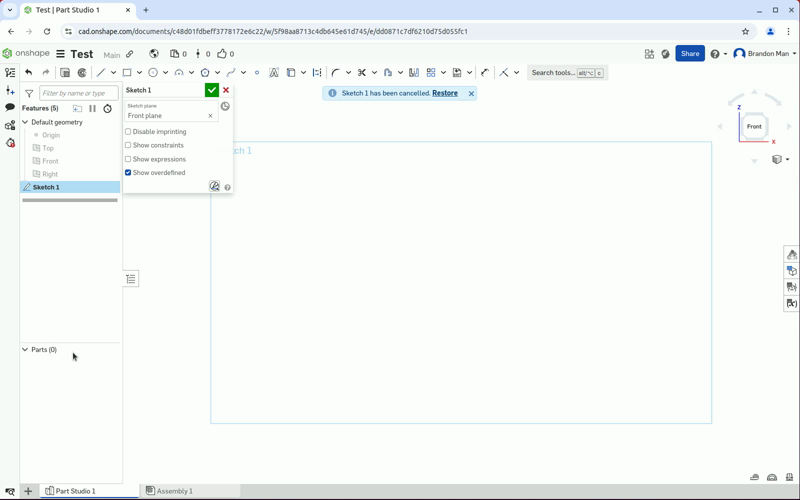
key(l)
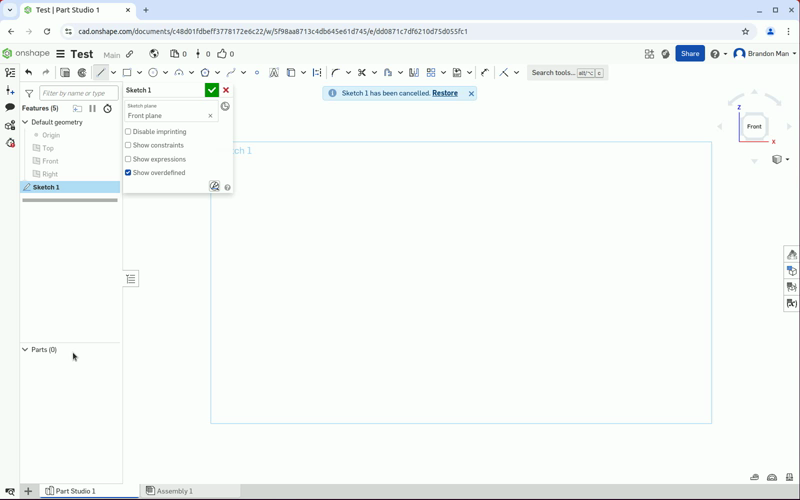
key_down(shift)
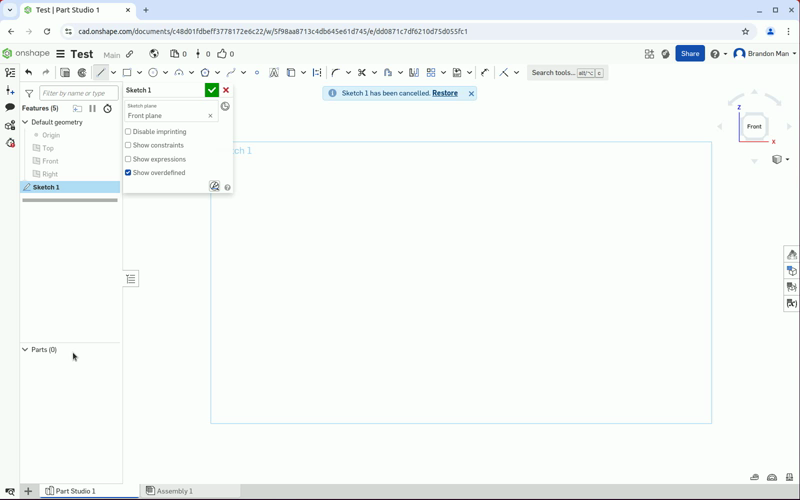
mouse_move(440, 367)
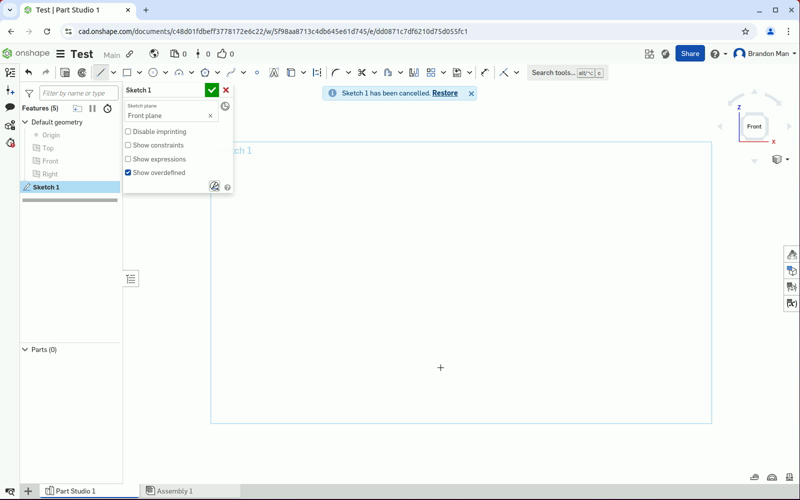
click(440, 367)
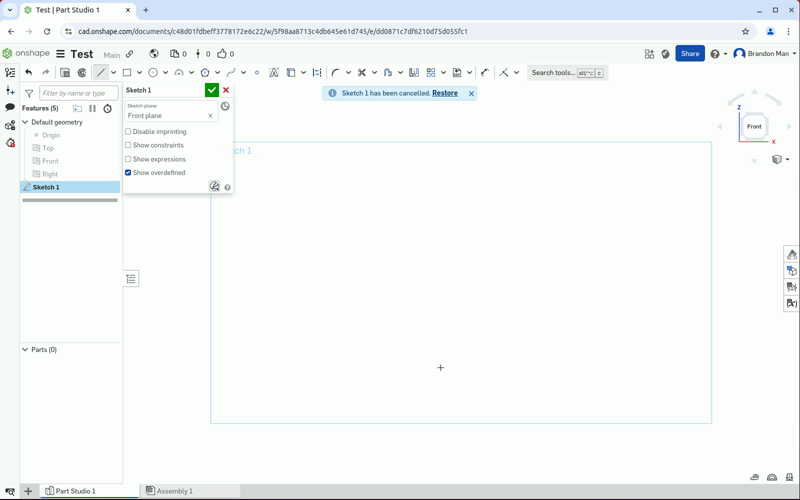
key_up(shift)
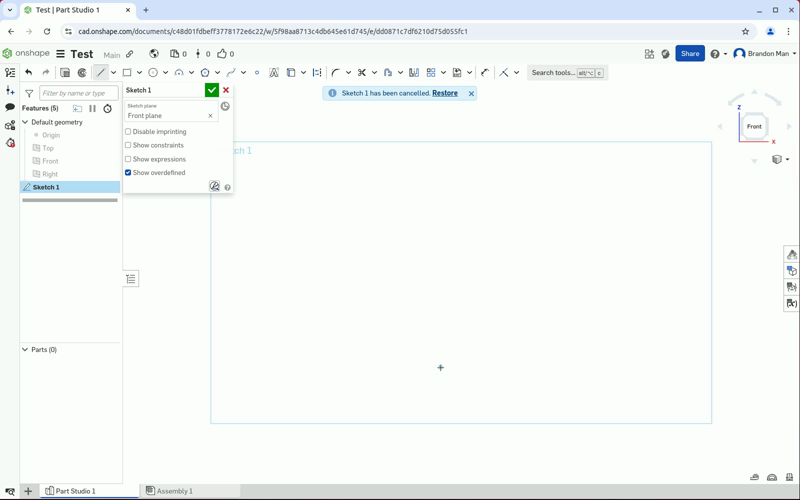
key_down(shift)
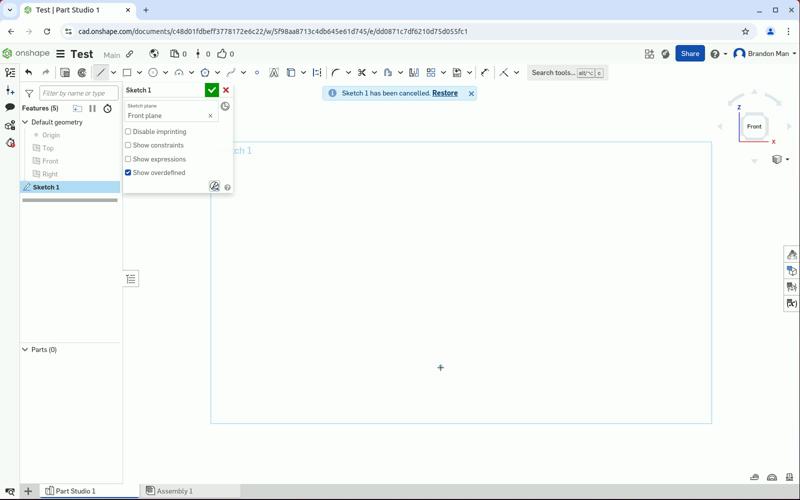
mouse_move(470, 367)
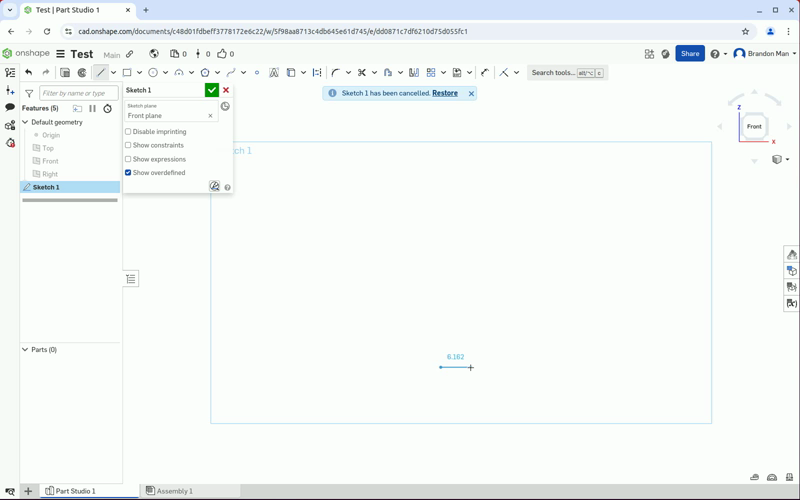
mouse_move(460, 367)
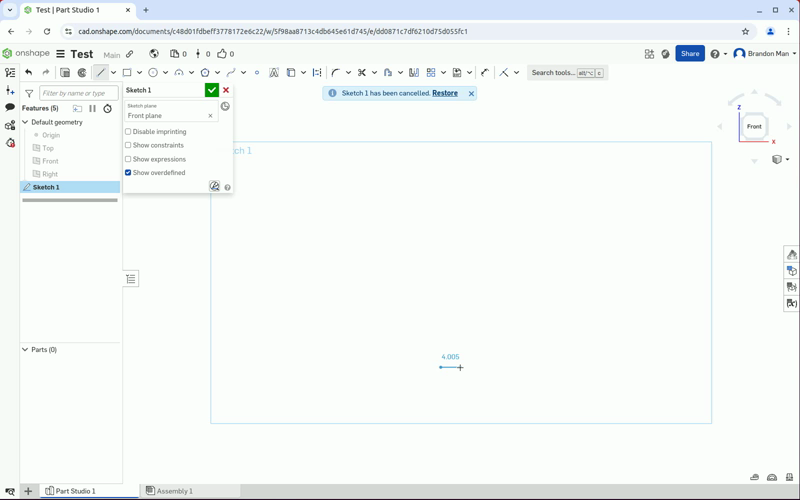
click(460, 367)
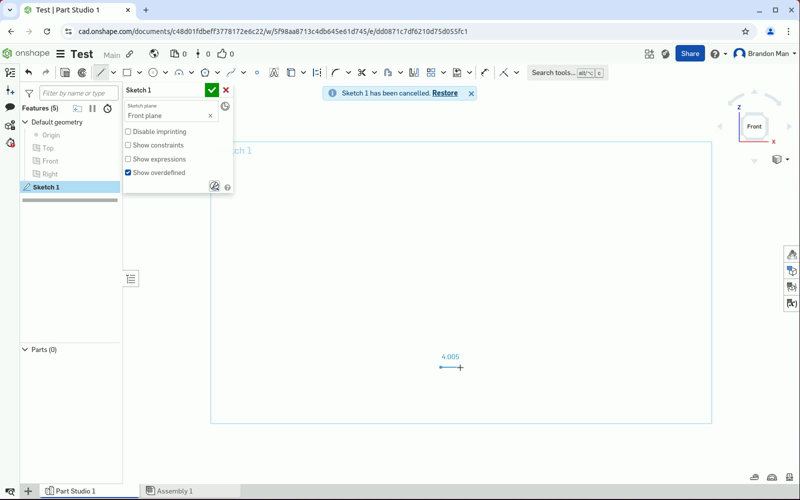
key_up(shift)
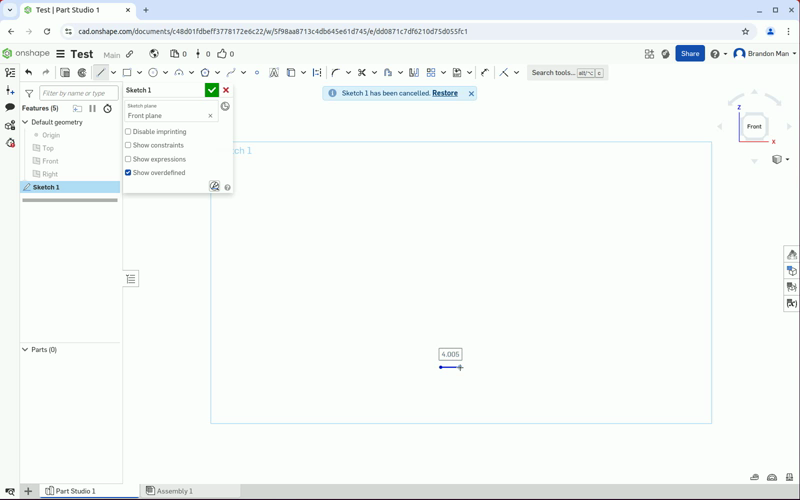
key_down(shift)
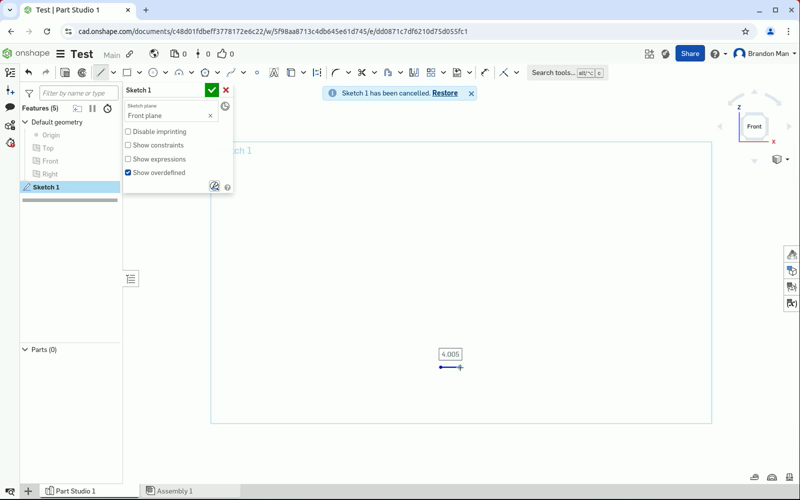
mouse_move(490, 367)
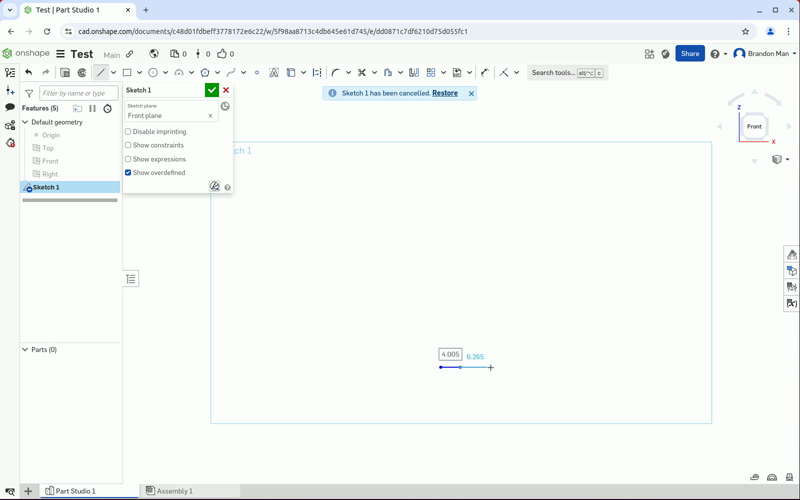
mouse_move(480, 367)
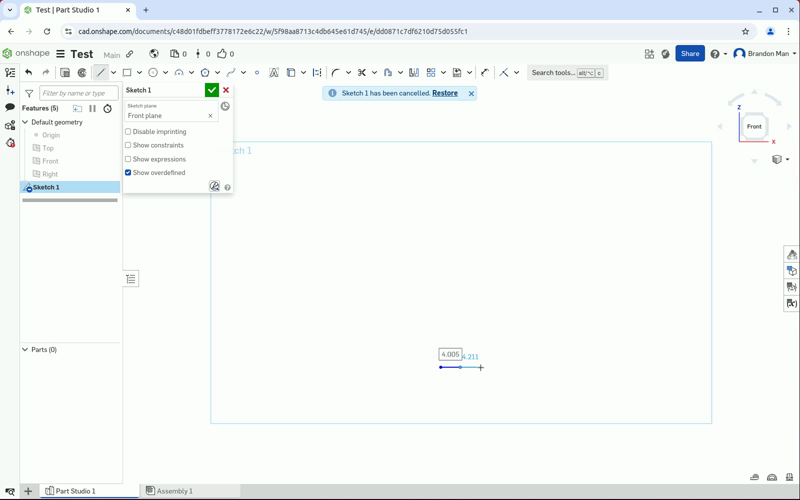
click(480, 367)
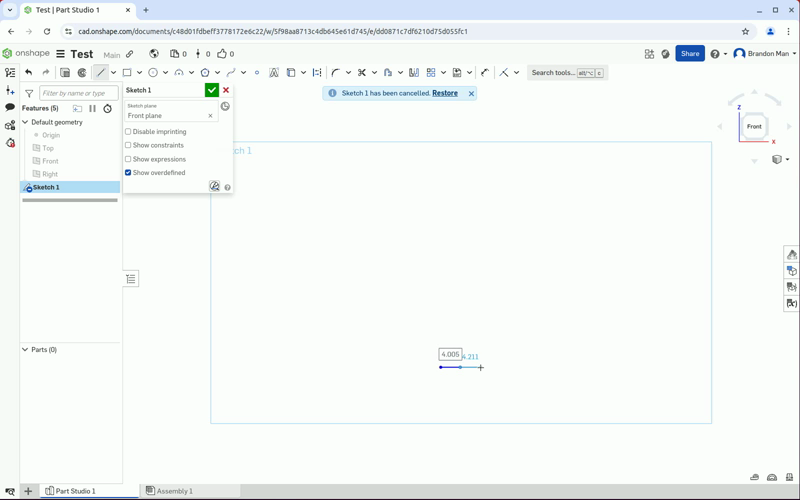
key_up(shift)
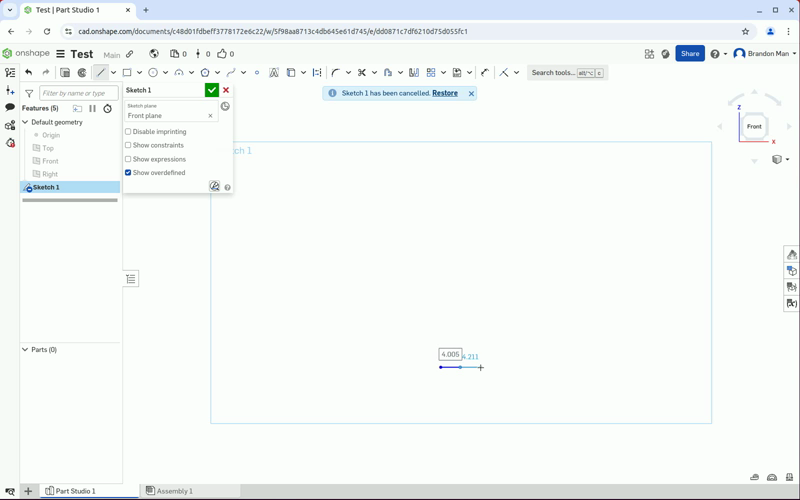
key_down(shift)
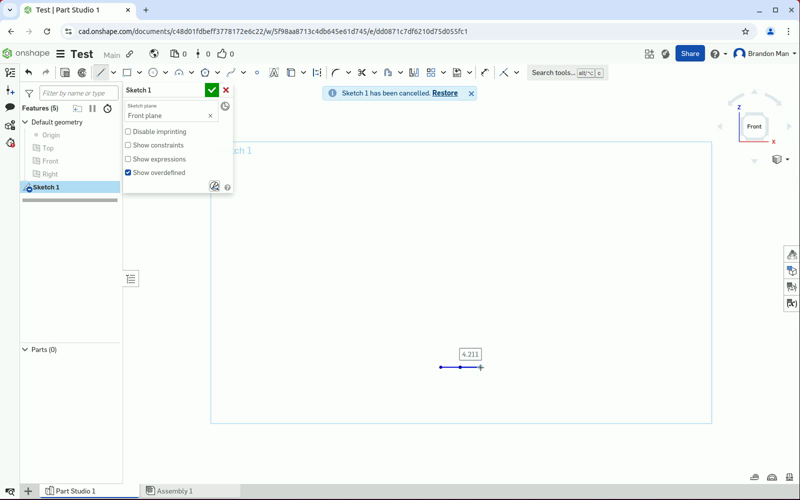
mouse_move(480, 282)
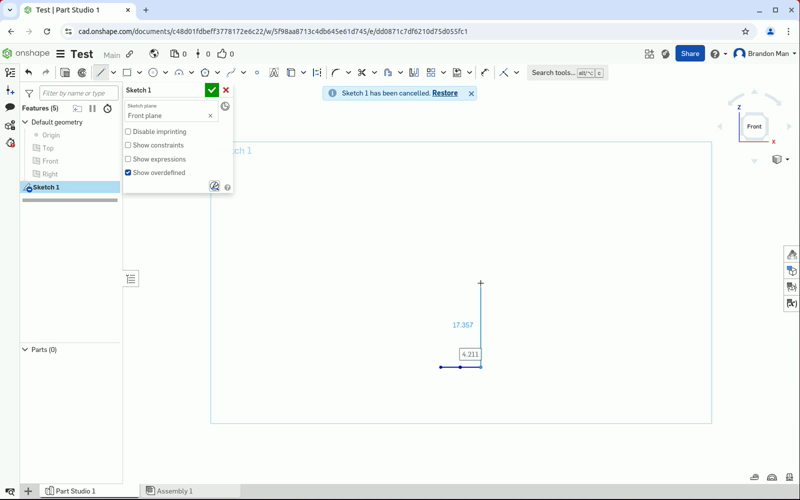
click(480, 282)
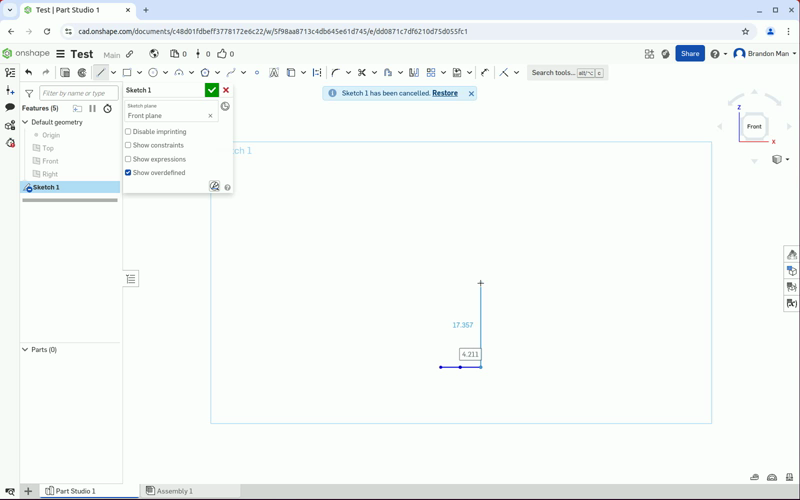
key_up(shift)
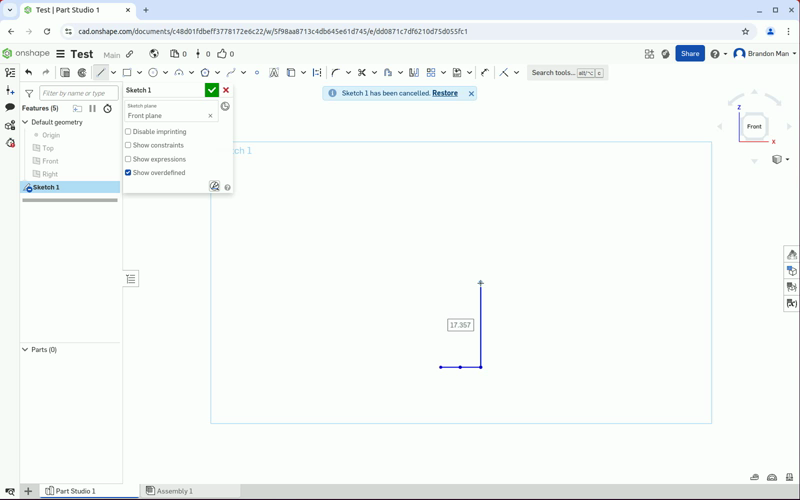
key_down(shift)
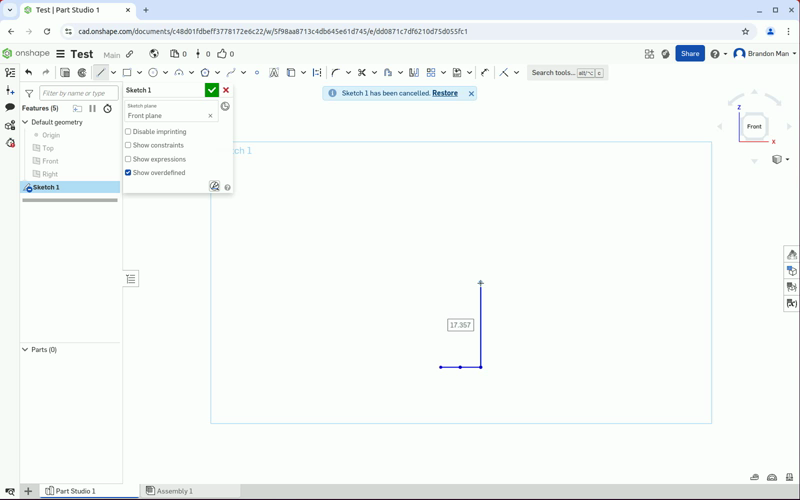
mouse_move(510, 282)
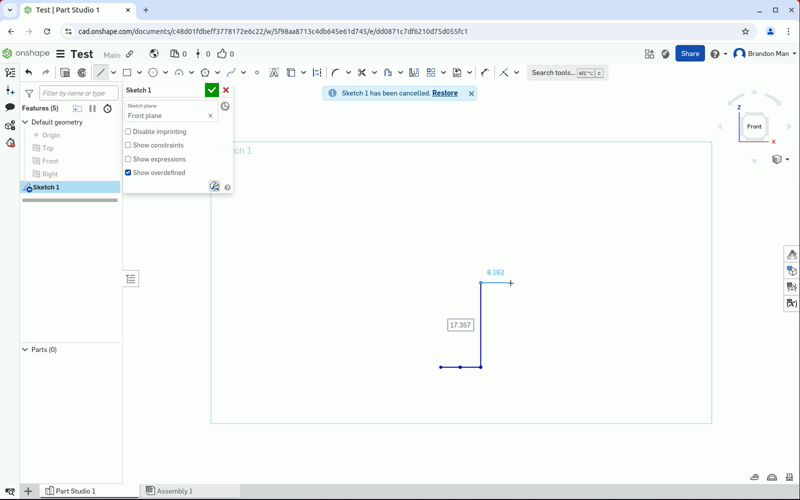
mouse_move(460, 282)
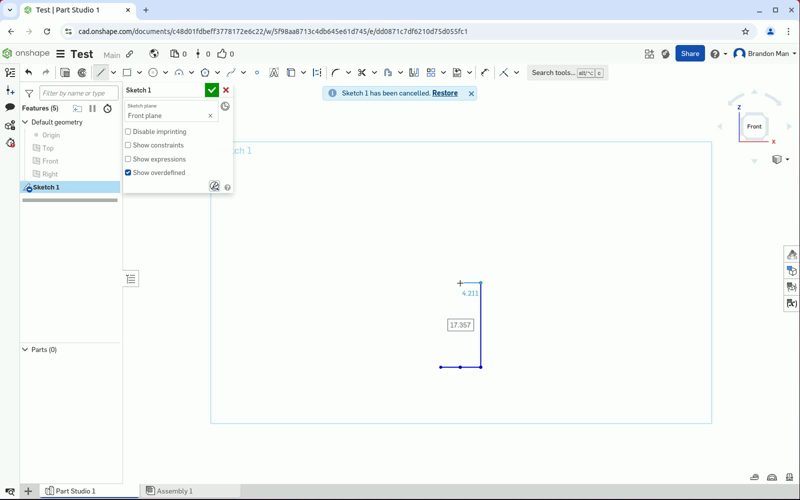
click(460, 282)
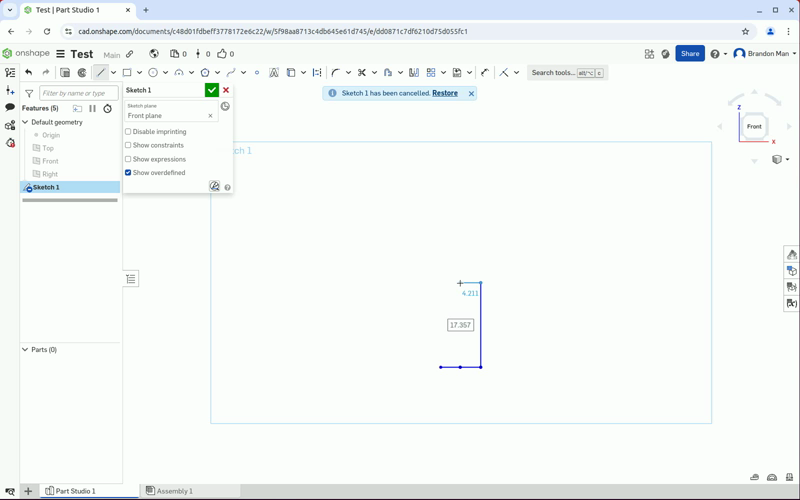
key_up(shift)
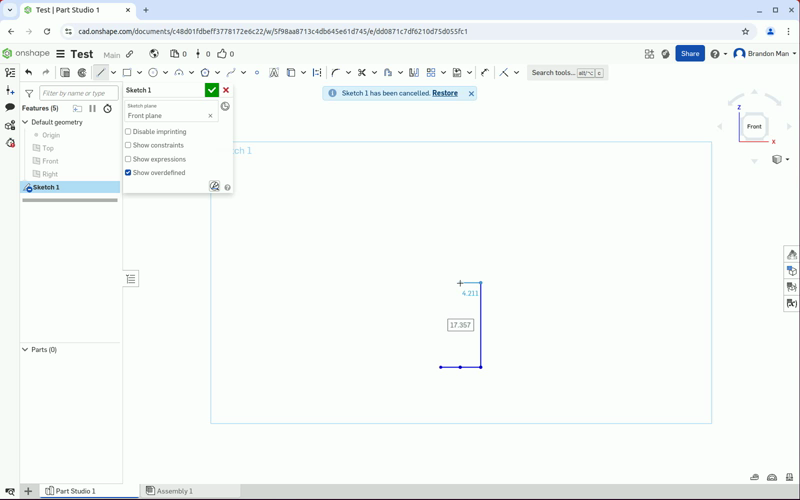
key_down(shift)
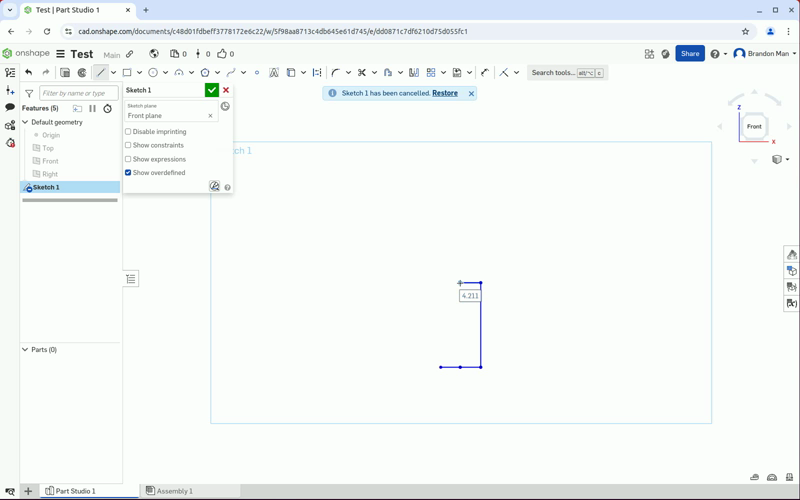
mouse_move(490, 282)
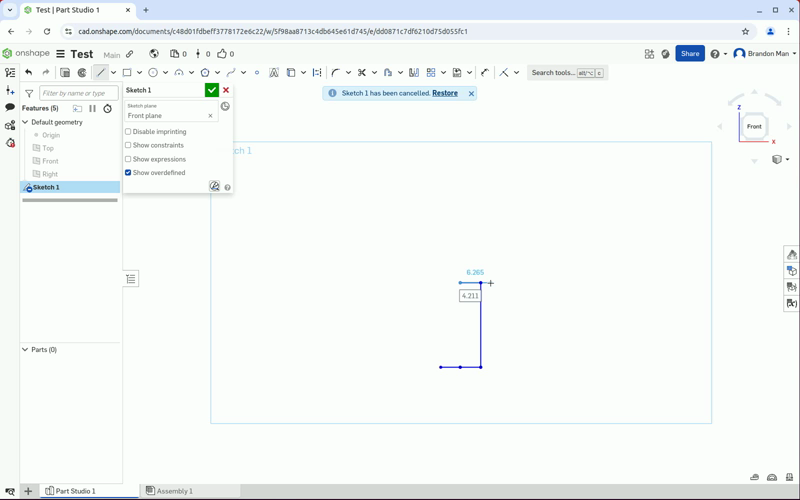
mouse_move(440, 282)
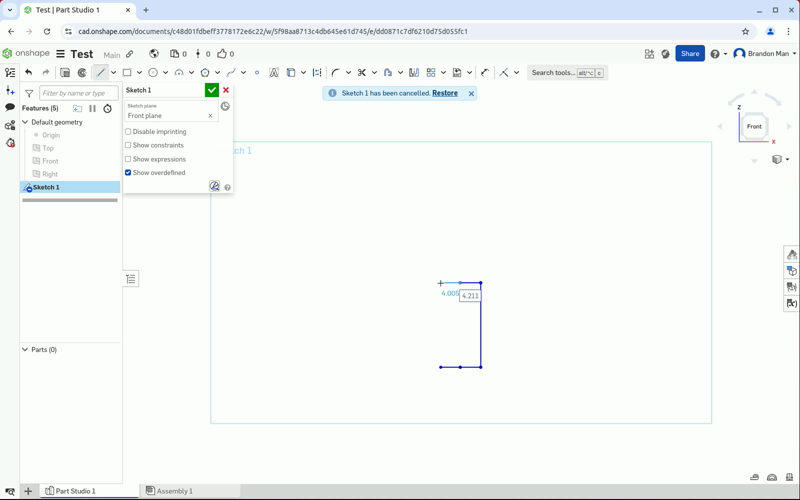
click(440, 282)
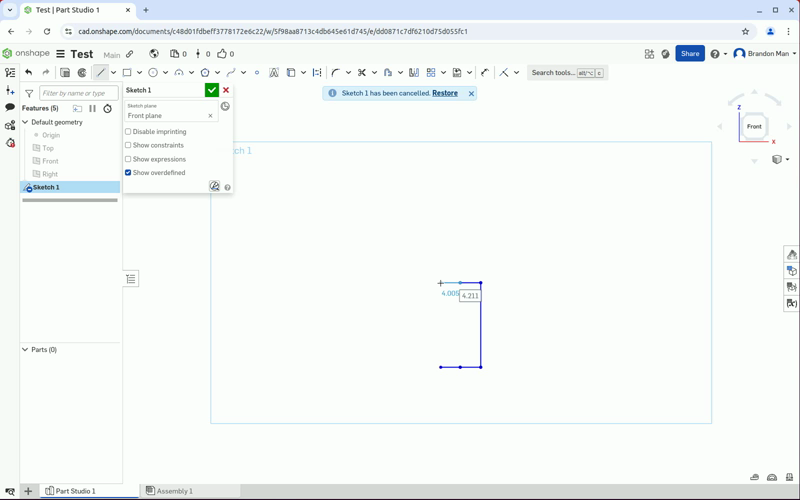
key_up(shift)
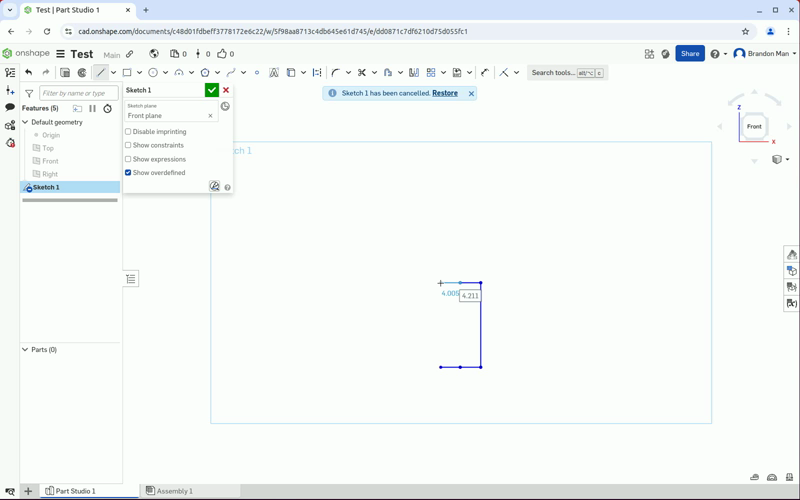
key_down(shift)
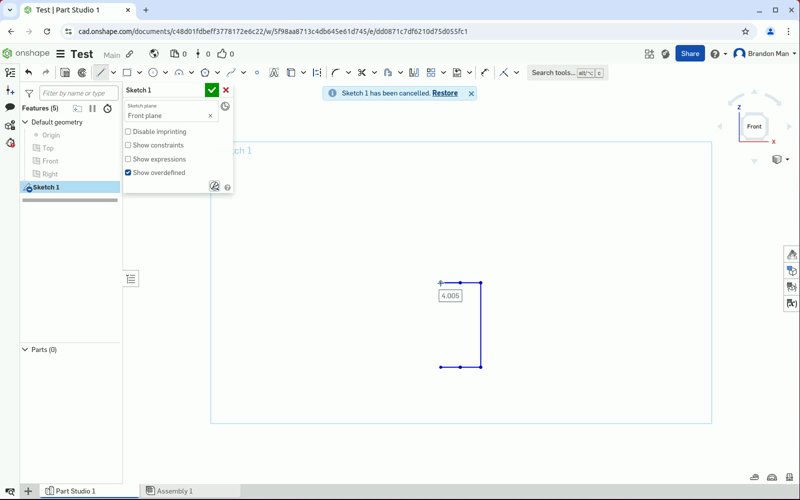
mouse_move(440, 367)
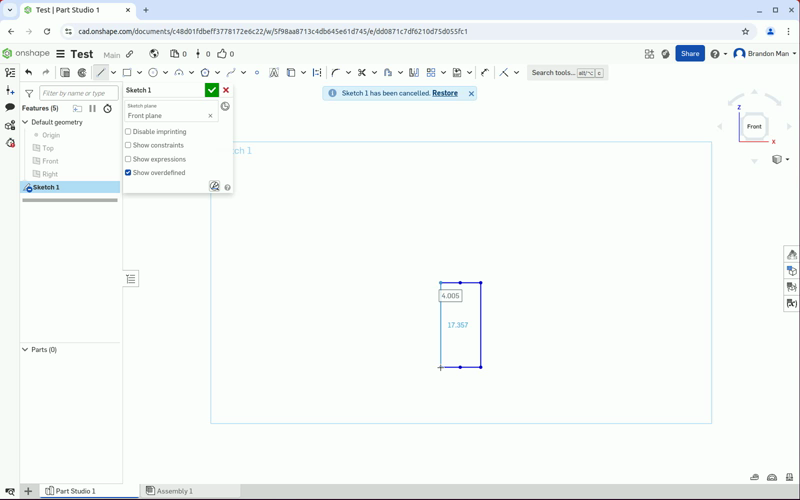
key_up(shift)
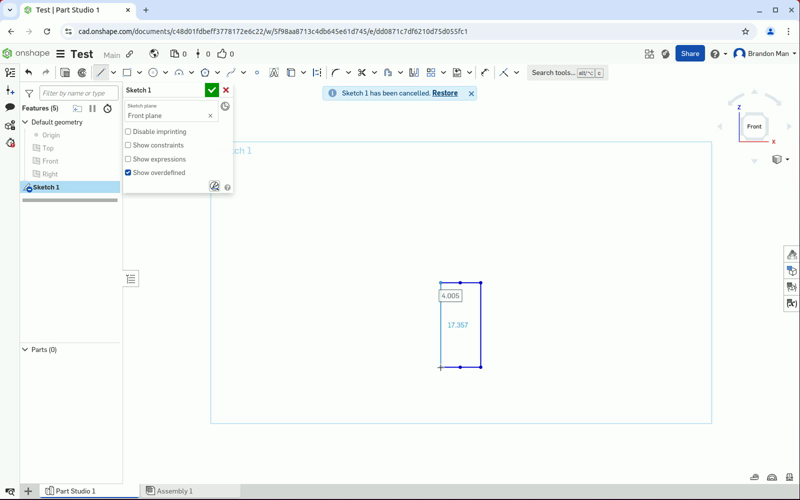
click(440, 367)
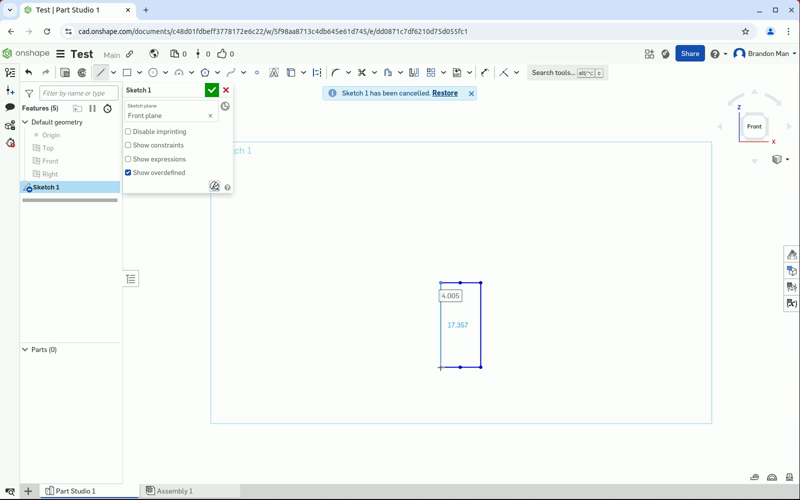
key(esc)
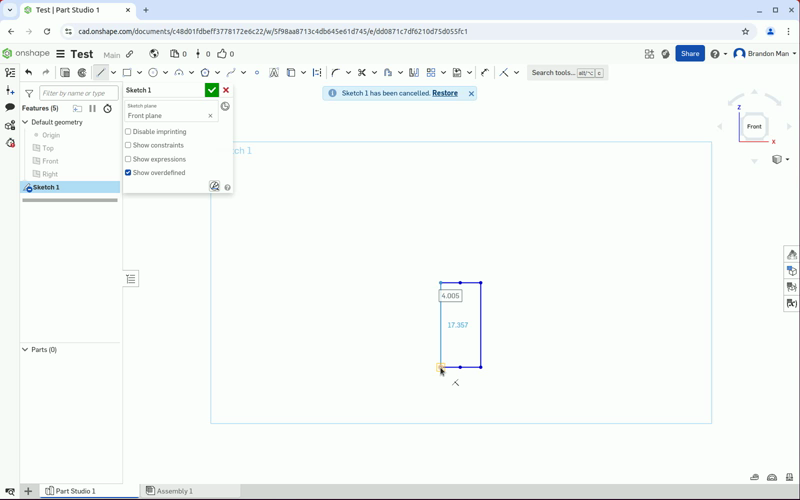
mouse_move(471, 324)
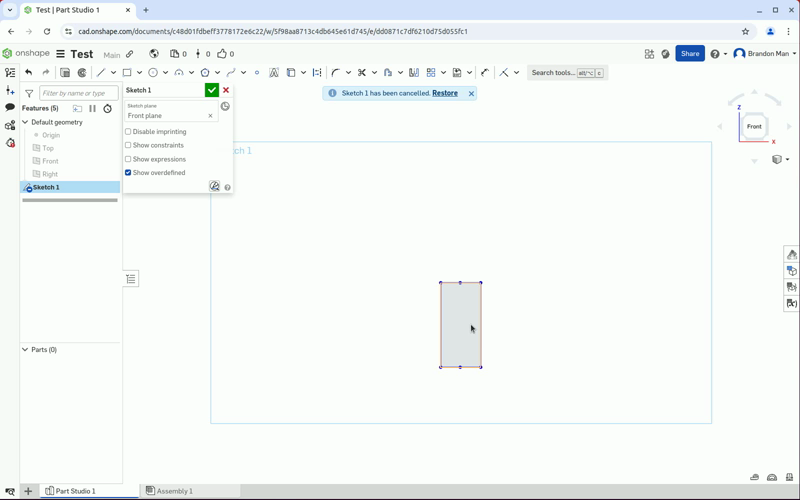
click(471, 324)
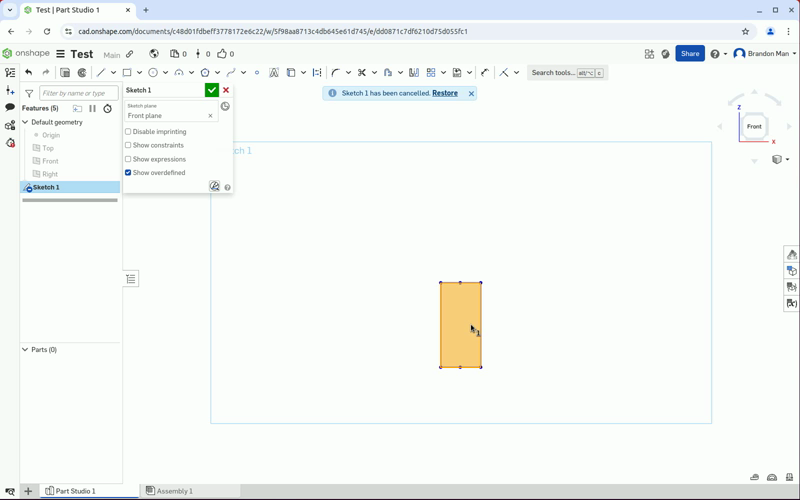
mouse_move(73, 352)
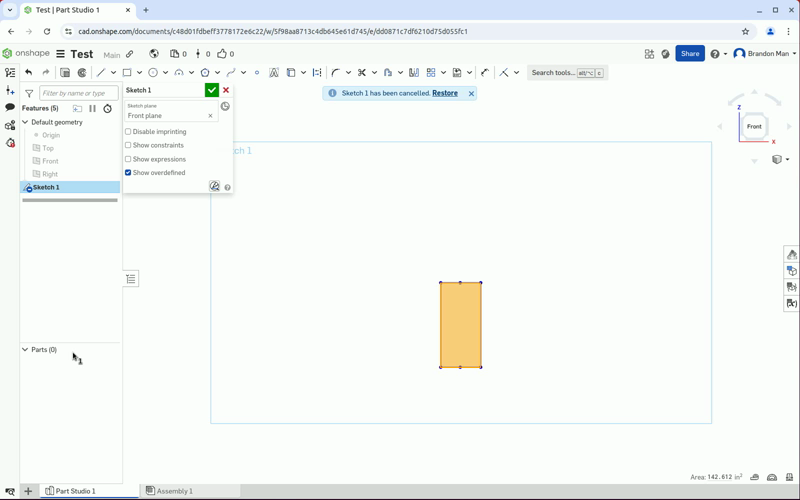
key(shift+y)
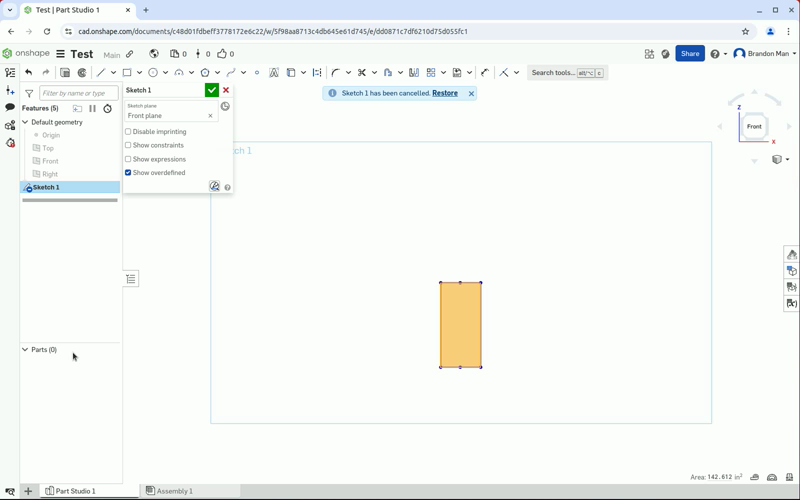
key(shift+e)
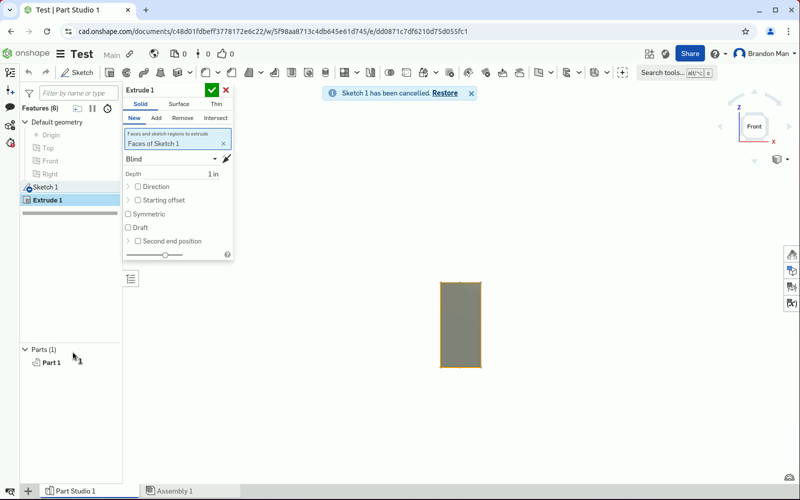
mouse_move(143, 106)
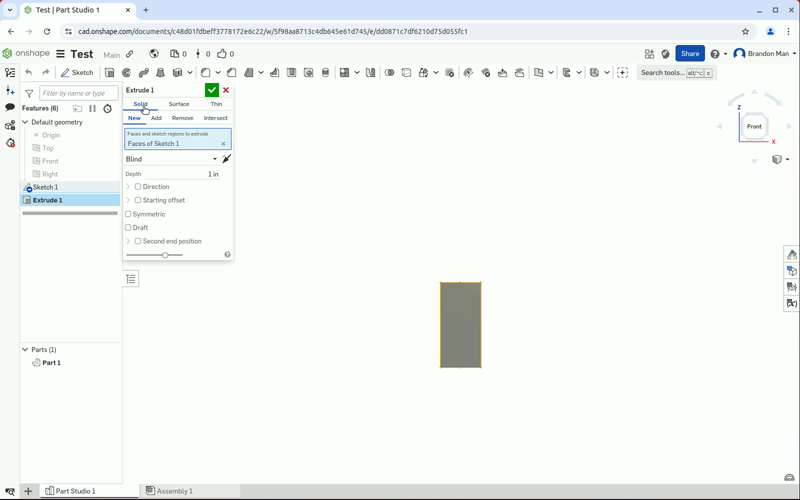
click(143, 106)
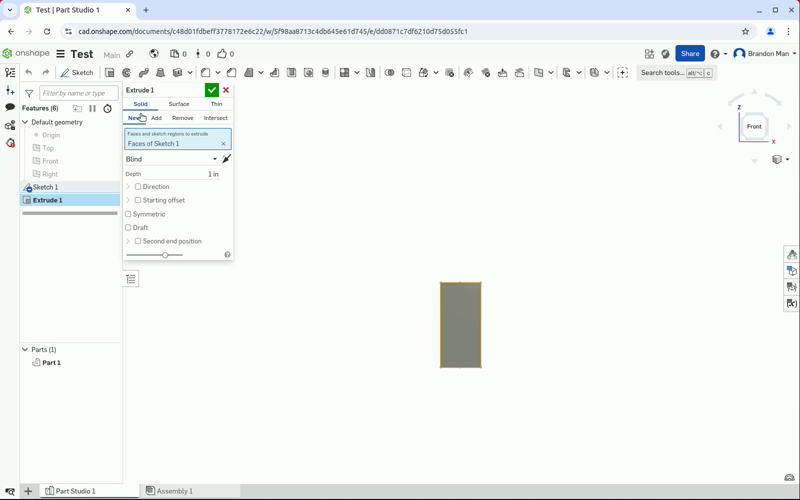
mouse_move(137, 120)
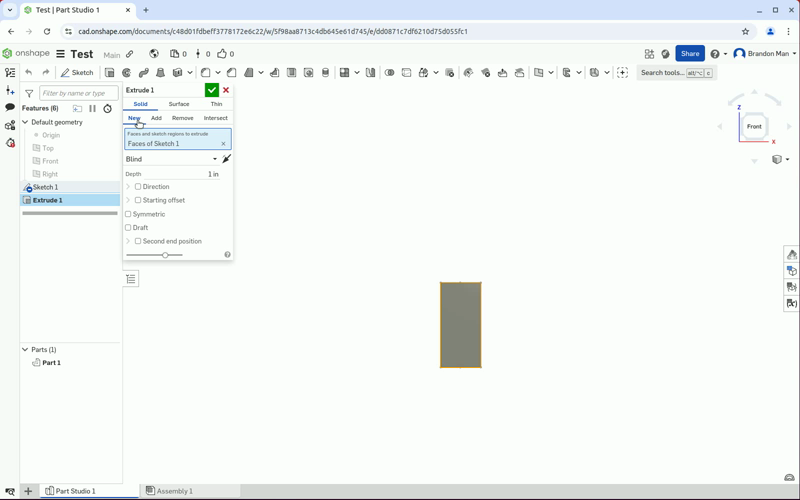
click(137, 120)
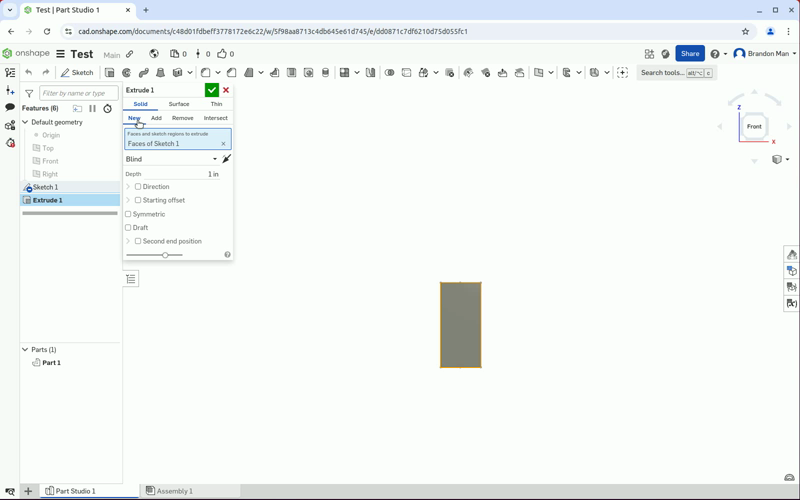
key(tab, 4)
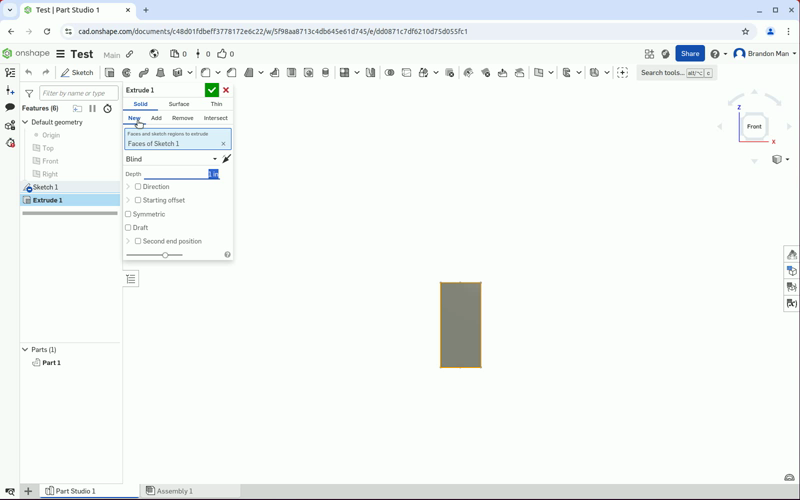
text(4.332)
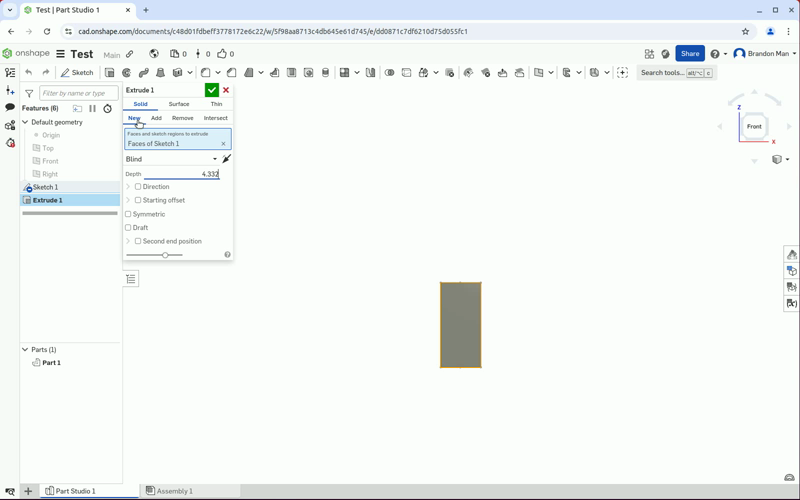
key(tab, 3)
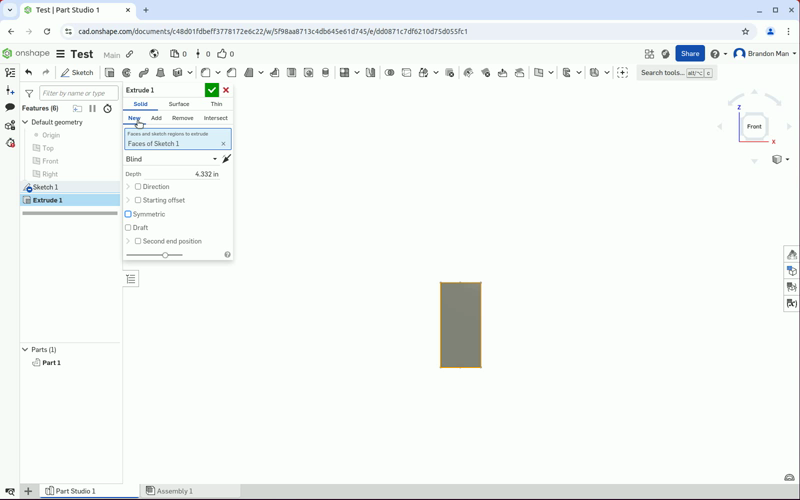
key(space)
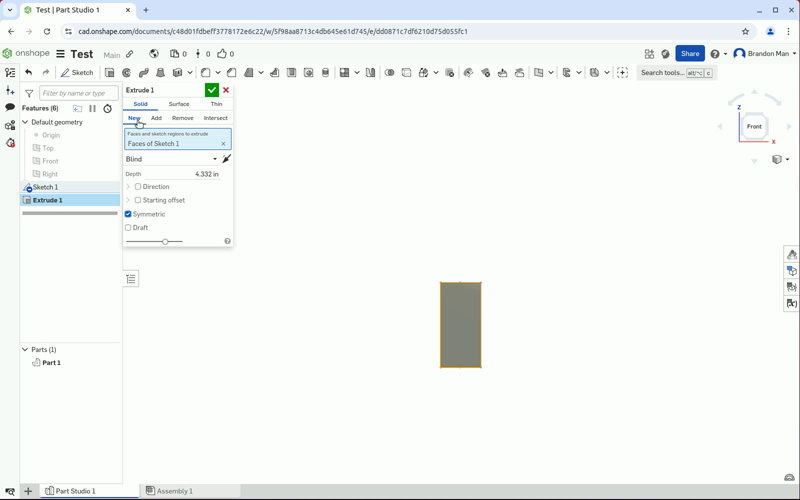
key(enter)
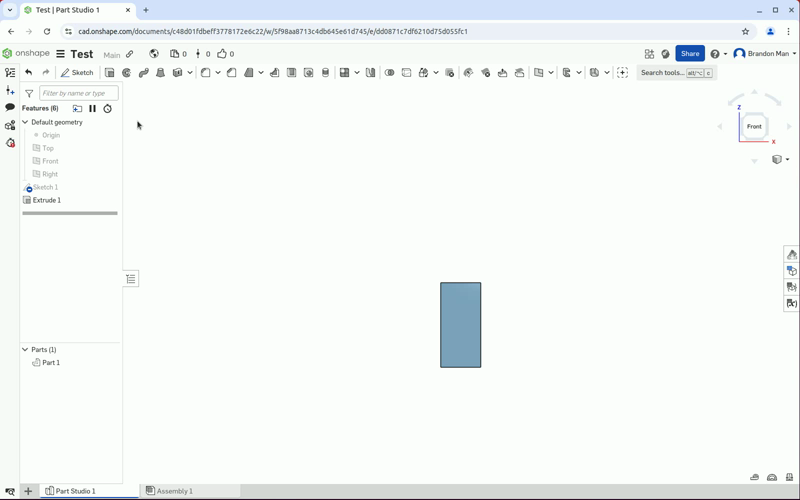
key(shift+h)
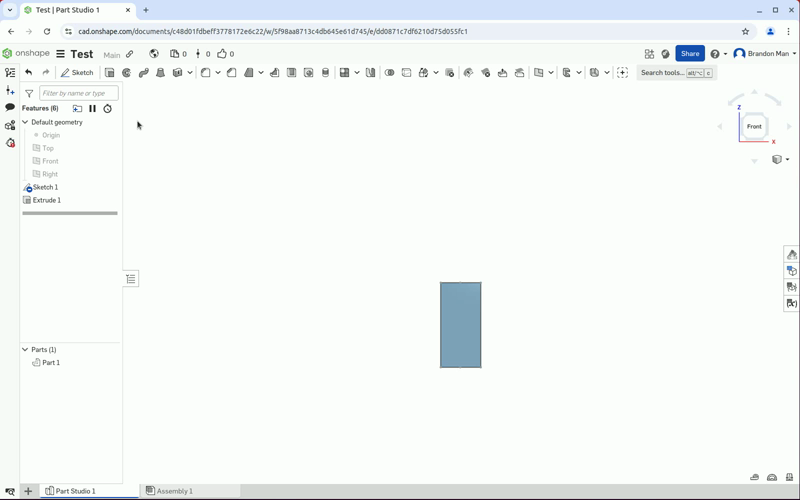
key(shift+h)
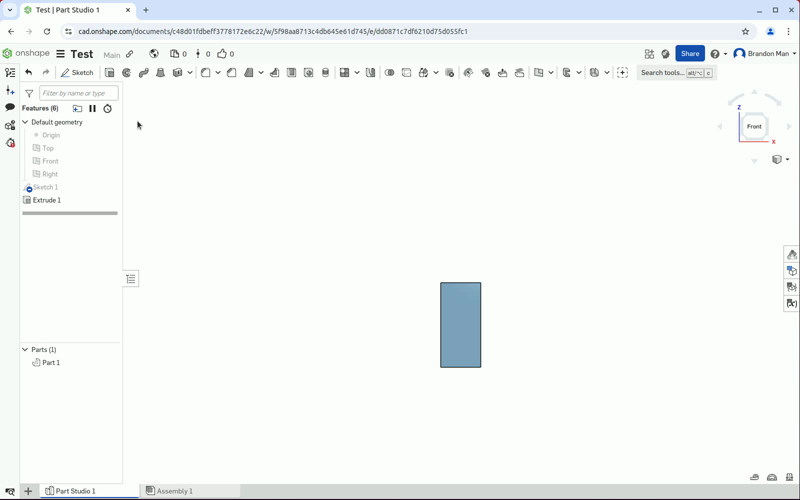
mouse_move(73, 189)
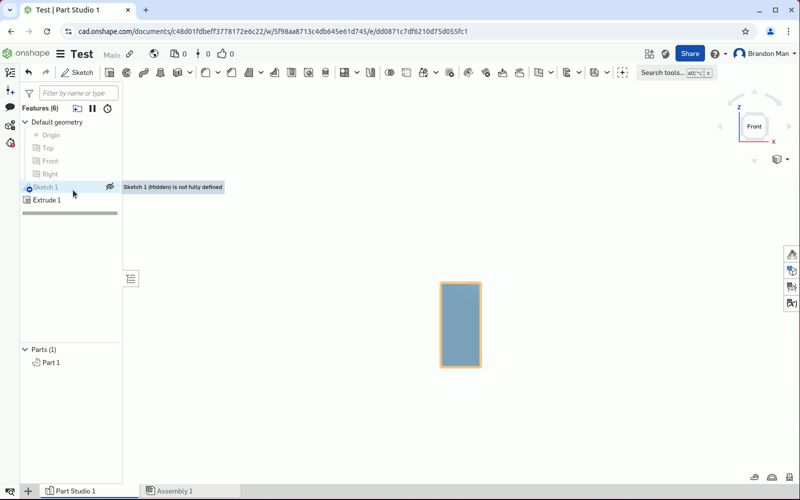
click(73, 189)
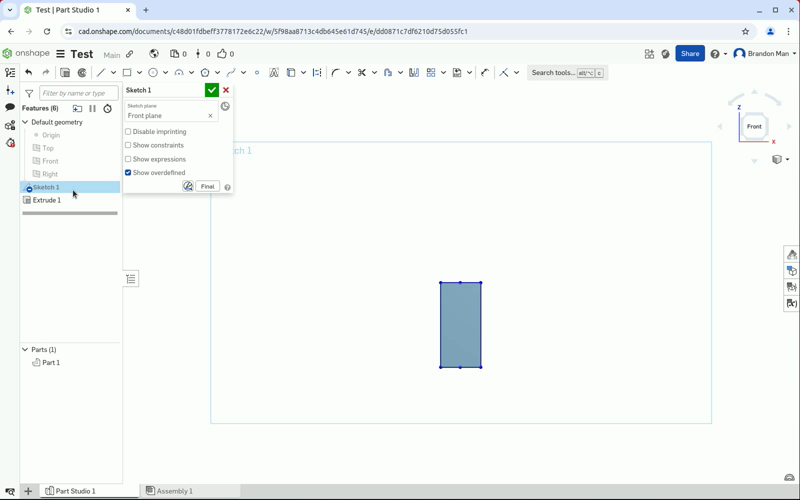
mouse_move(229, 92)
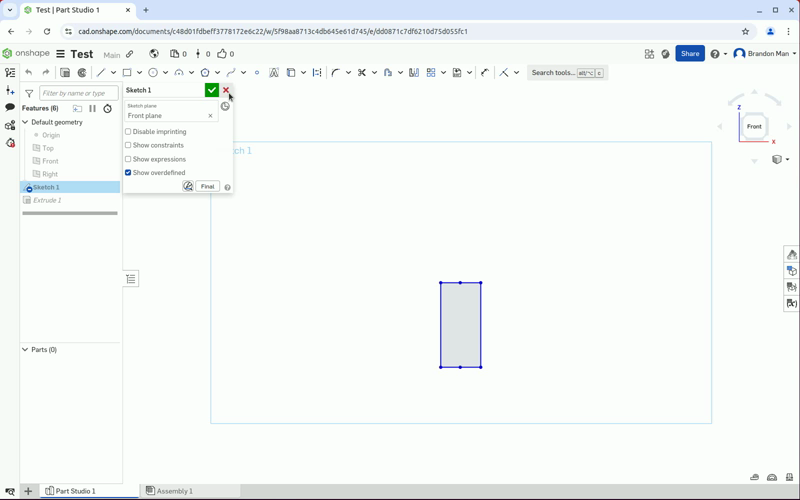
click(229, 92)
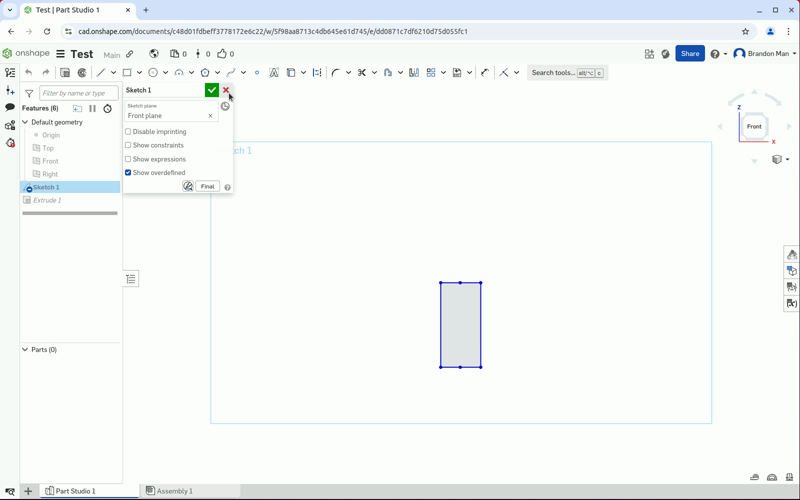
key(shift+s)
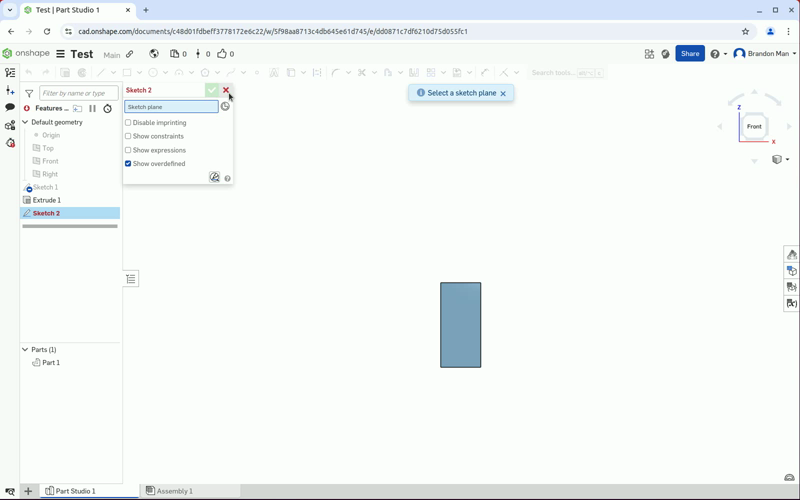
mouse_move(73, 163)
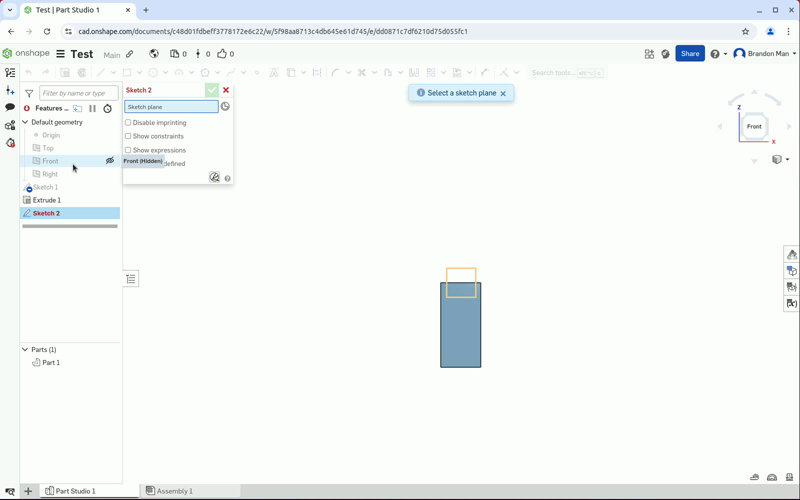
click(73, 163)
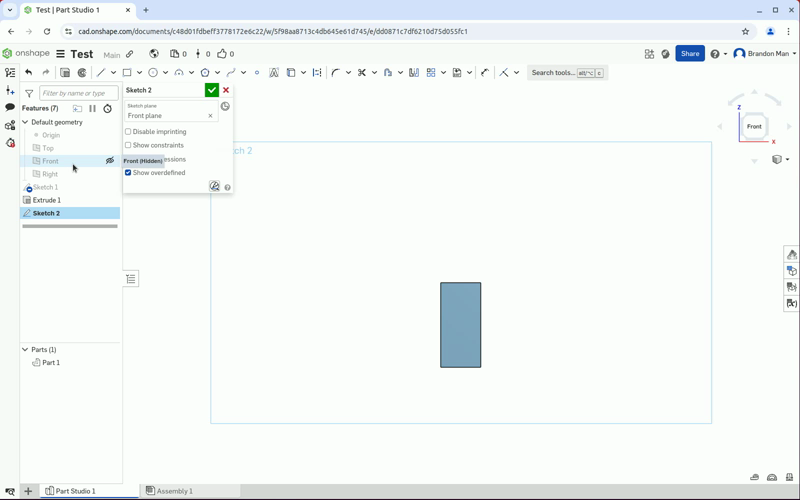
mouse_move(73, 352)
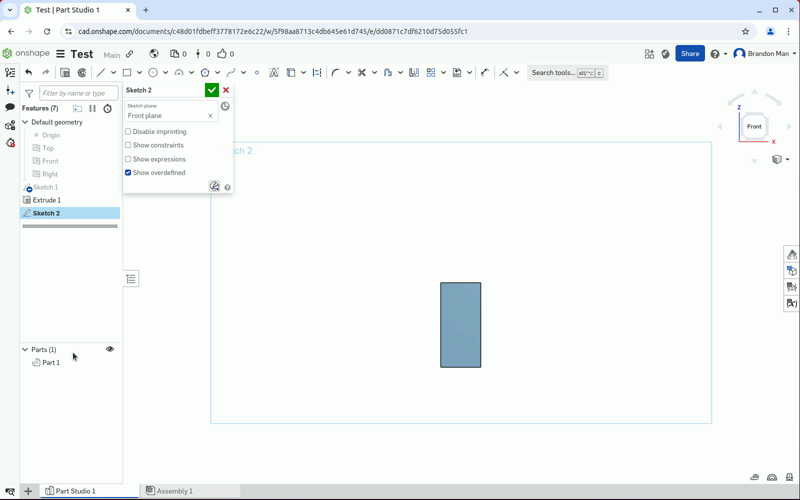
key(y)
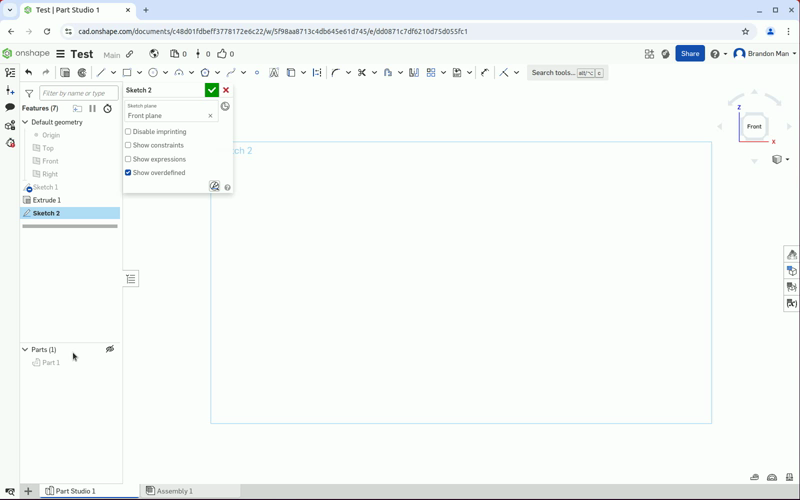
key(c)
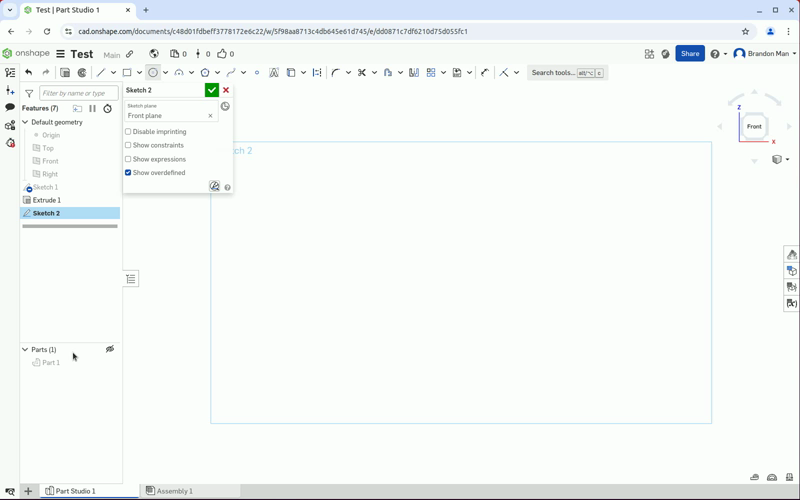
key_down(shift)
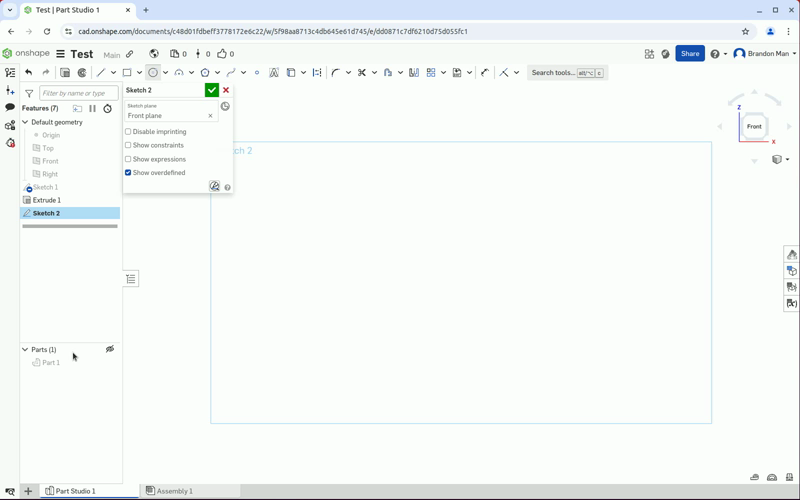
mouse_move(461, 367)
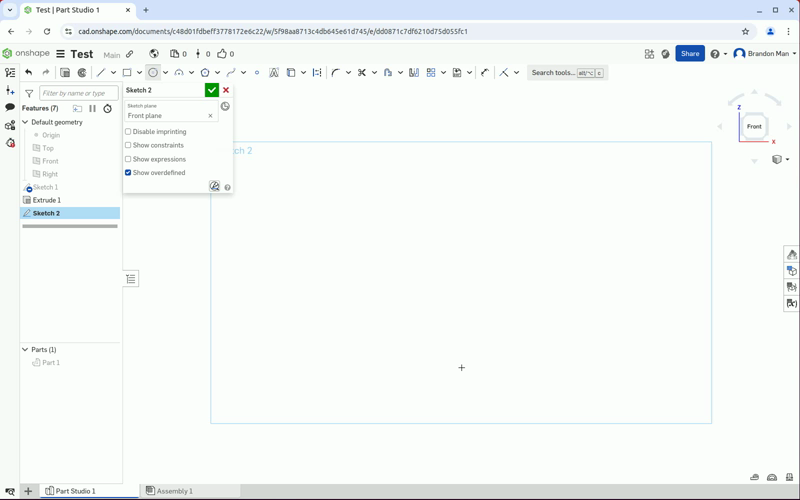
click(461, 367)
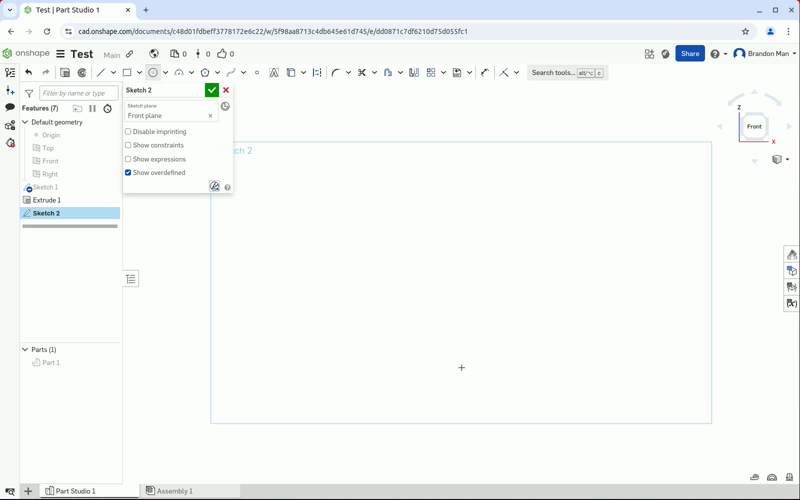
key_up(shift)
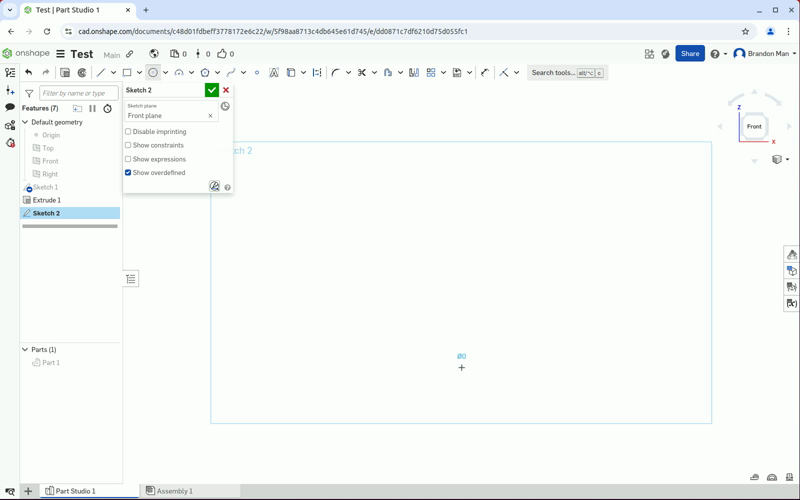
mouse_move(491, 367)
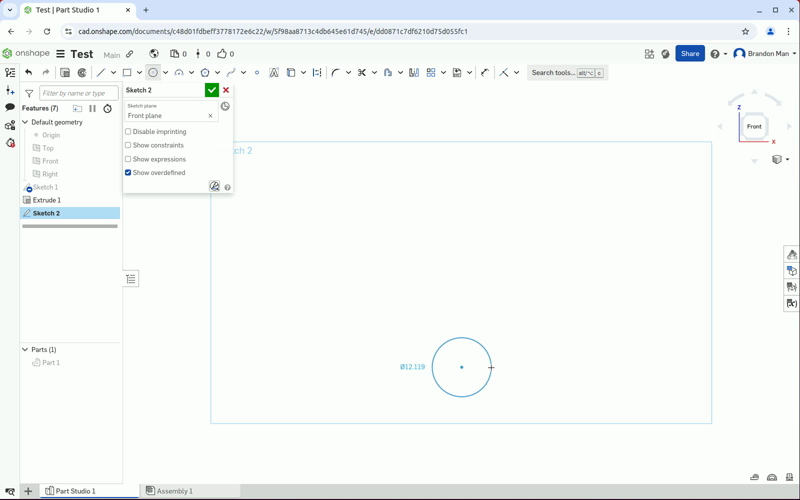
click(491, 367)
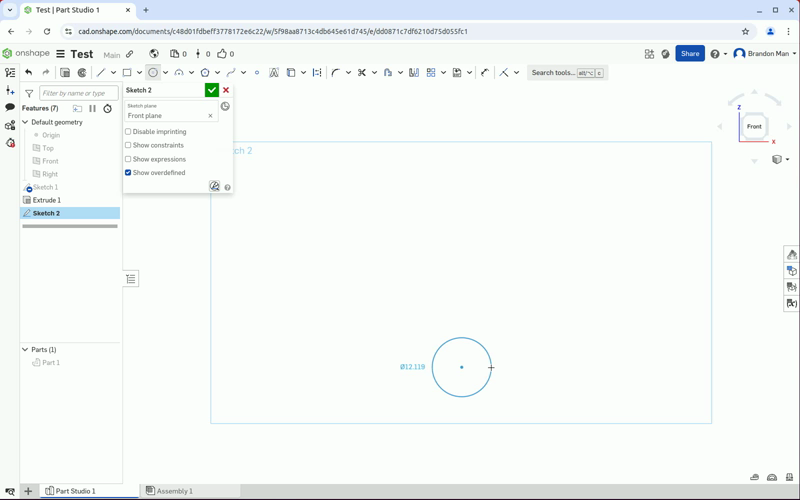
key(esc)
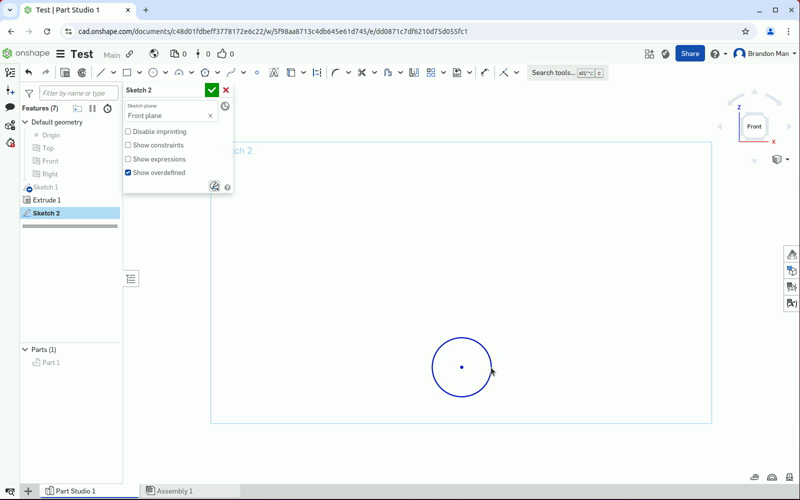
mouse_move(457, 380)
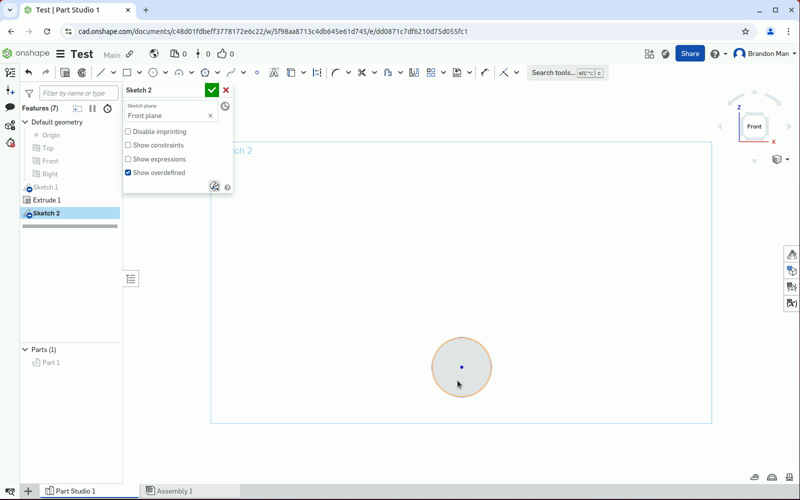
click(457, 380)
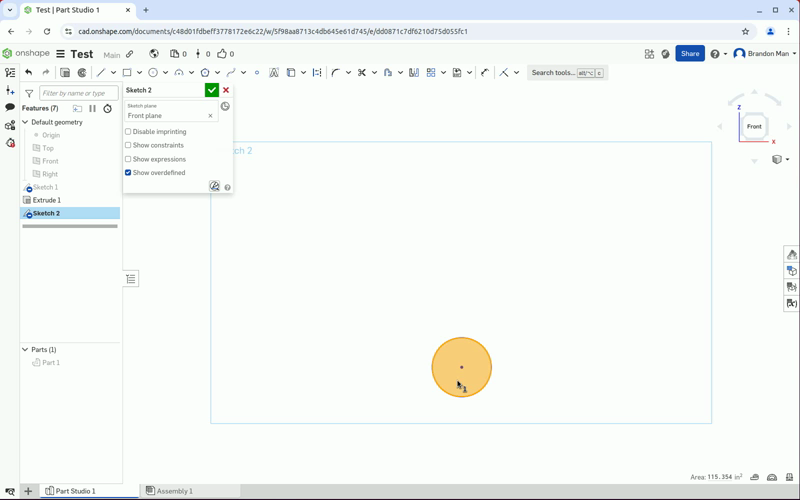
mouse_move(73, 352)
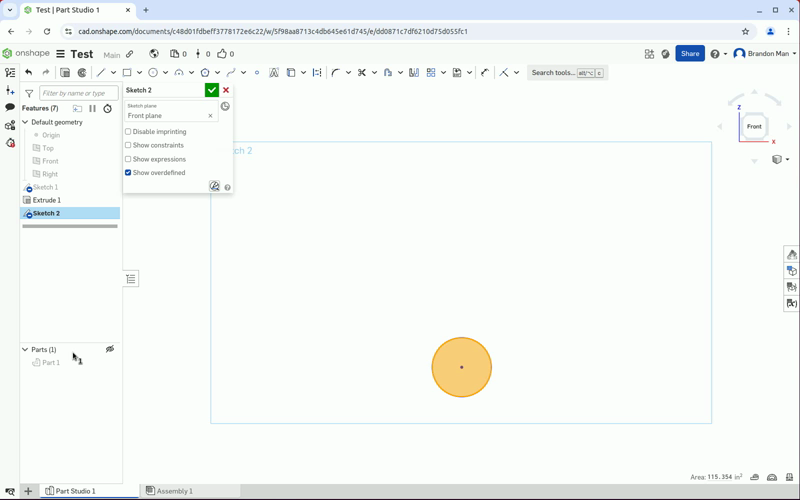
key(shift+y)
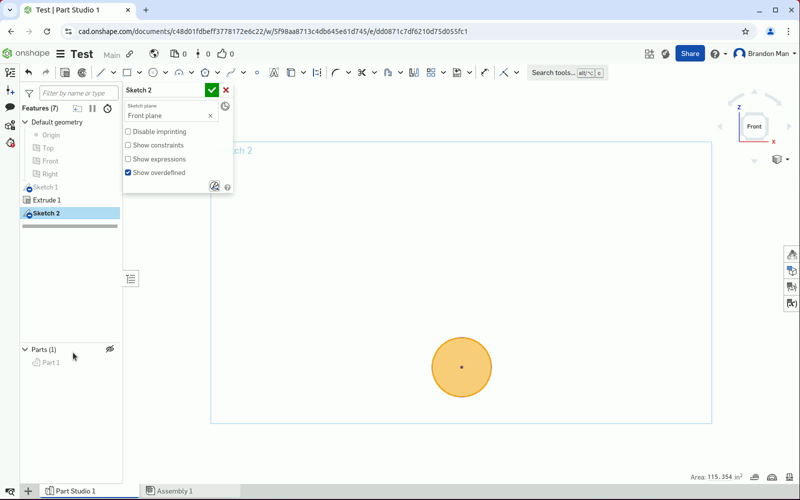
key(shift+e)
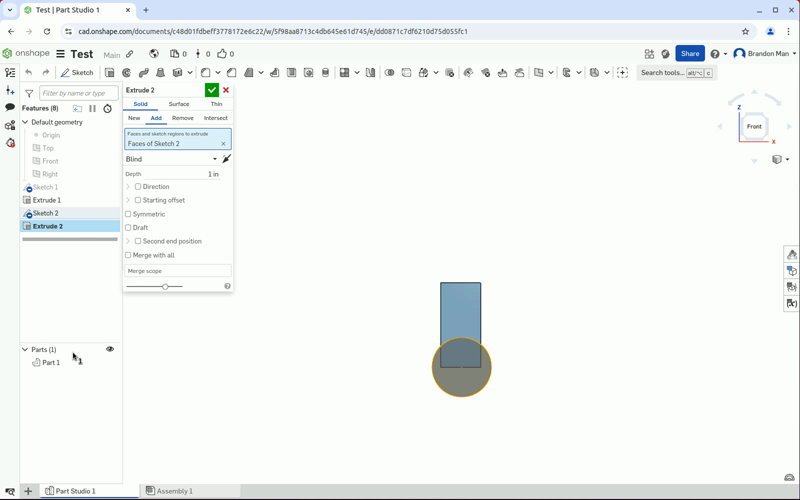
mouse_move(143, 106)
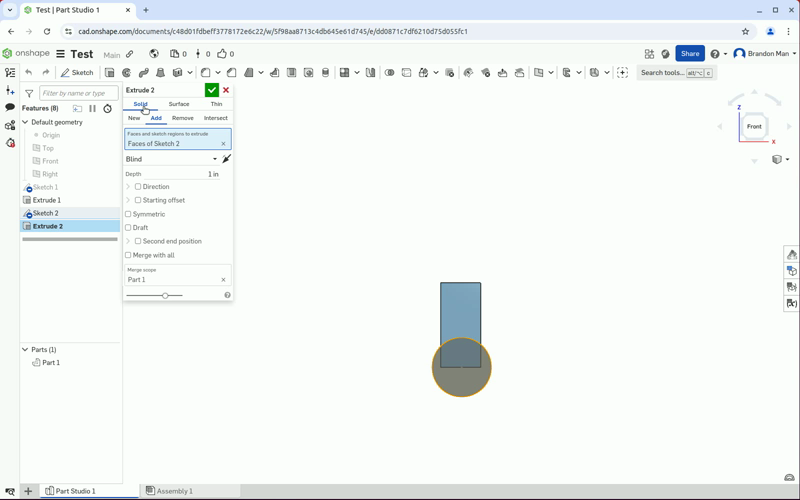
click(143, 106)
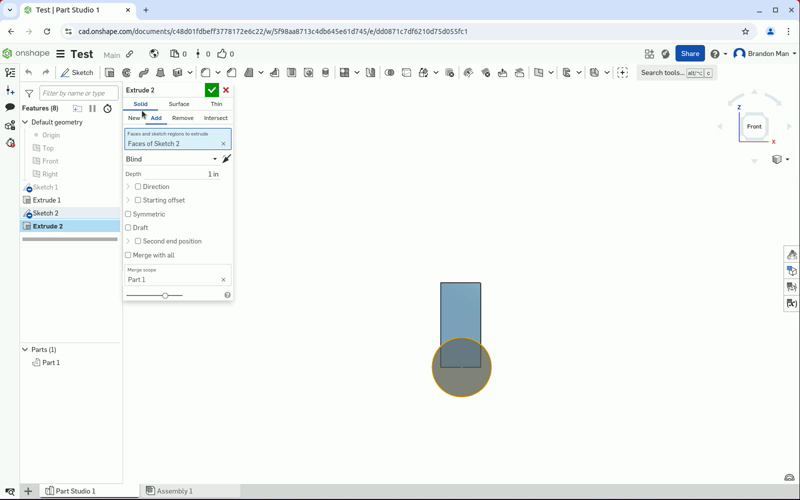
mouse_move(137, 120)
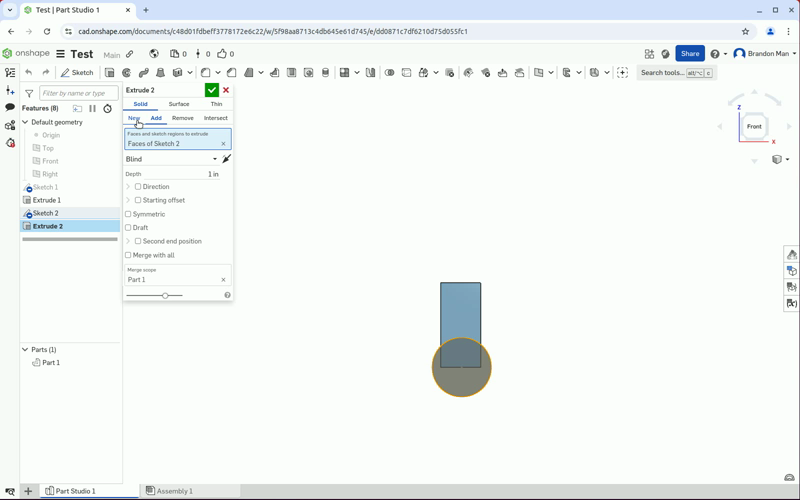
click(137, 120)
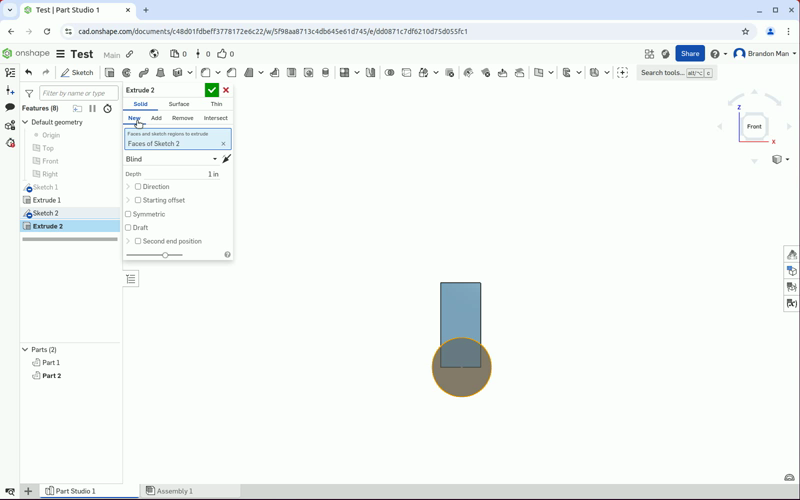
key(tab, 4)
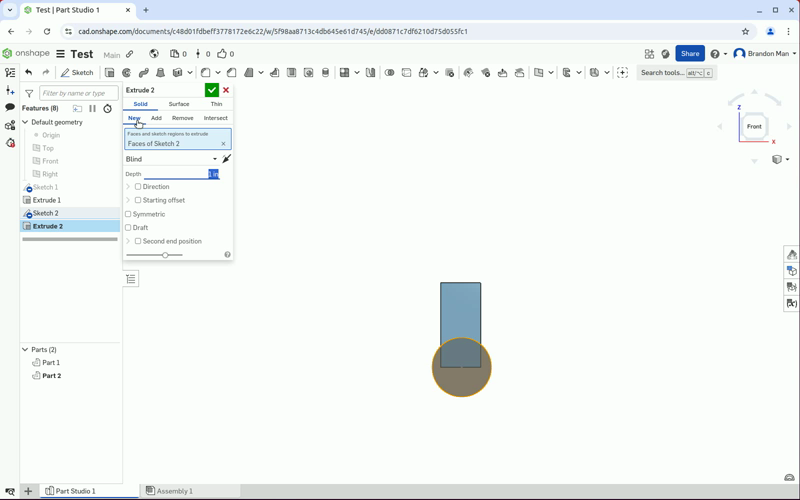
text(6.258)
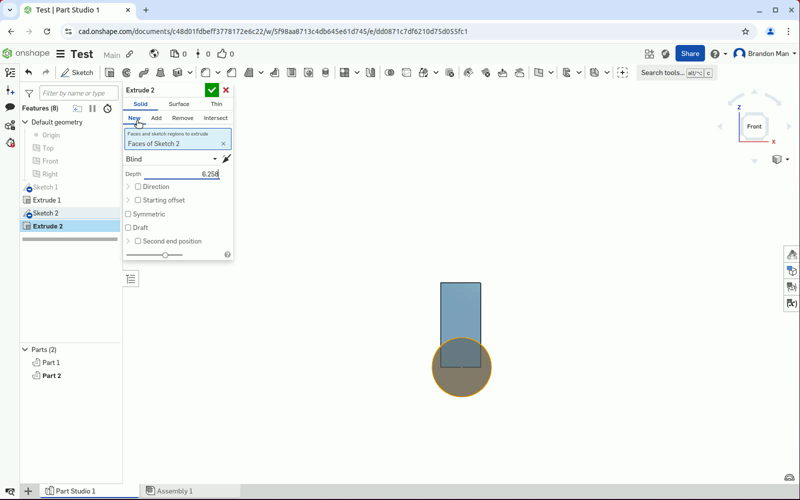
key(tab, 3)
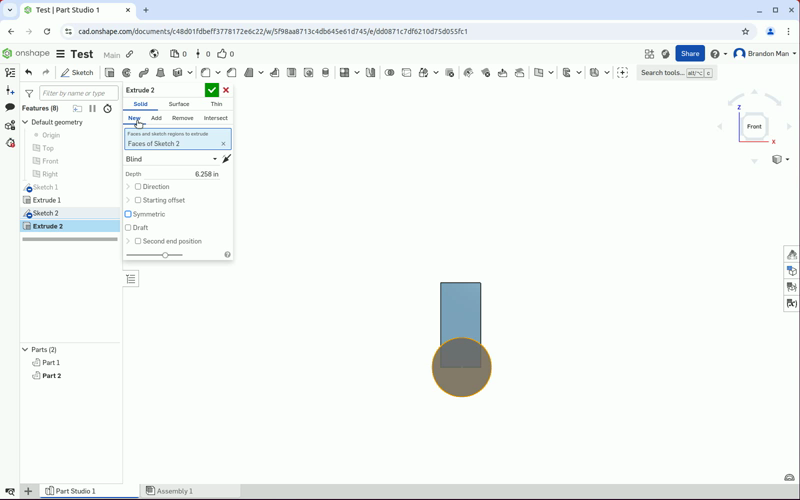
key(space)
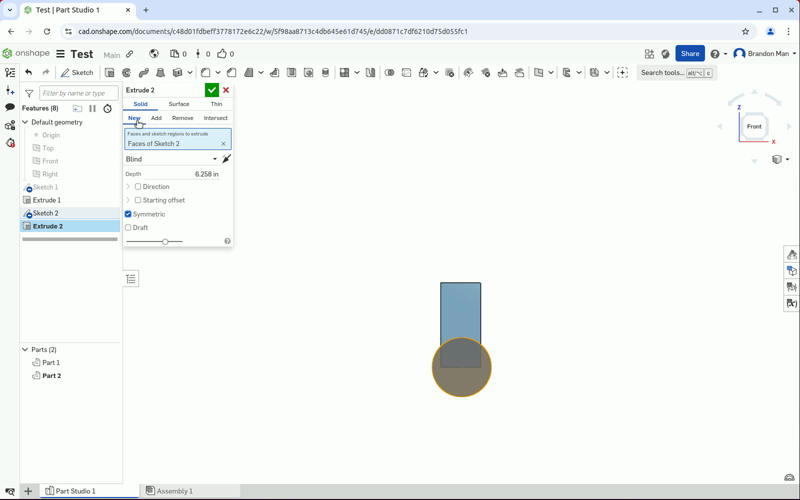
key(enter)
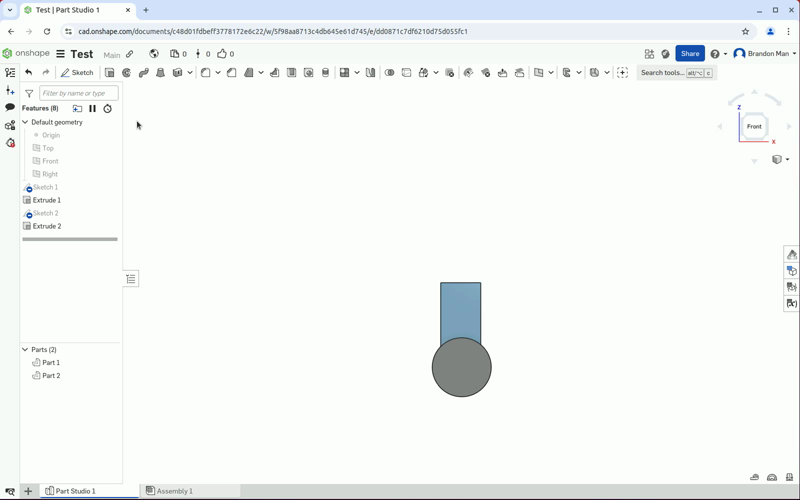
key(shift+h)
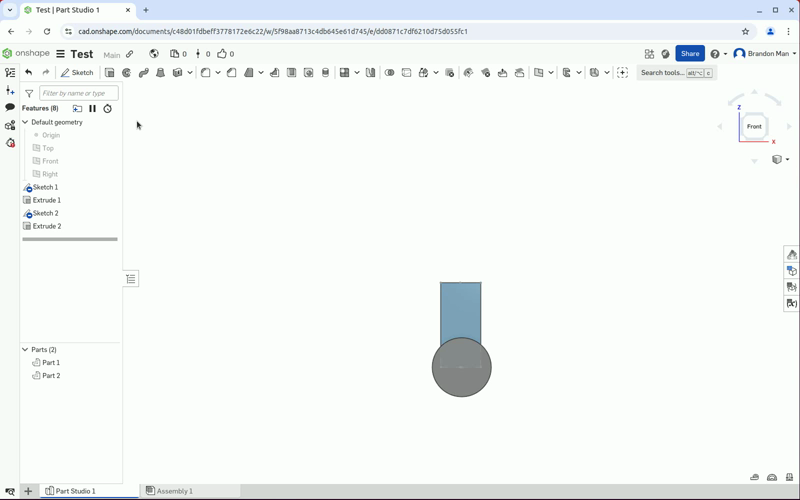
key(shift+h)
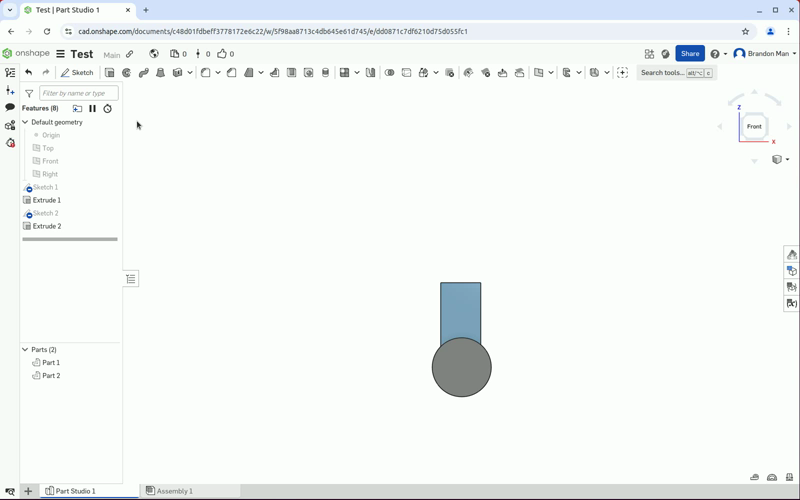
mouse_move(73, 189)
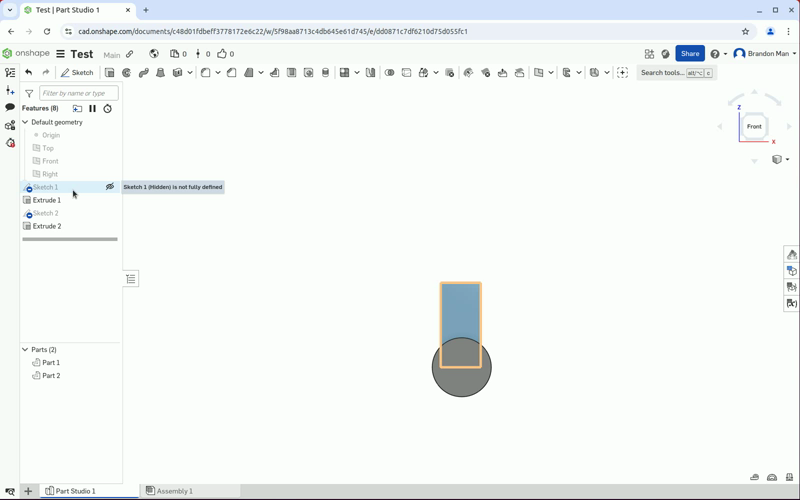
click(73, 189)
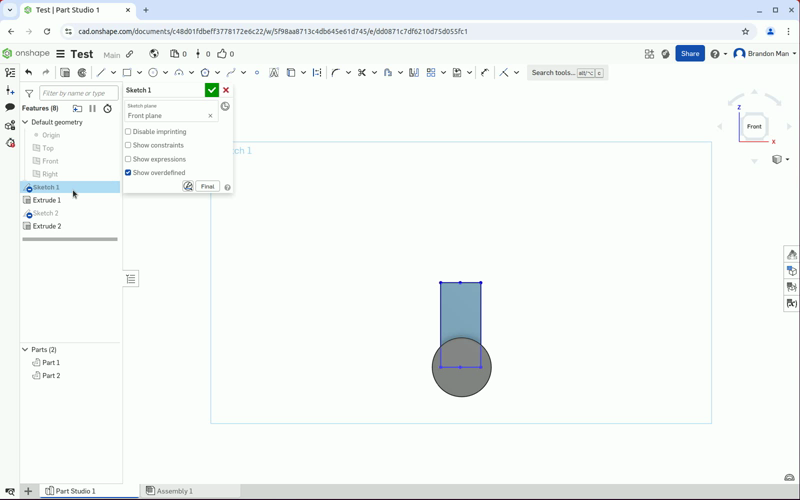
mouse_move(229, 92)
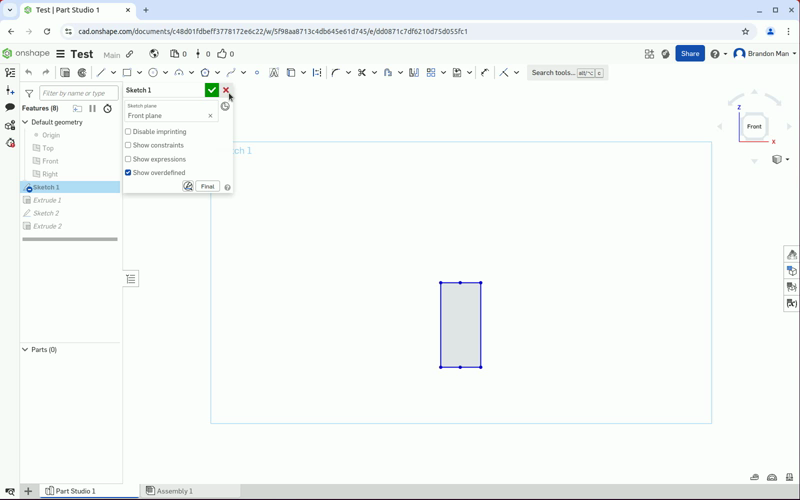
click(229, 92)
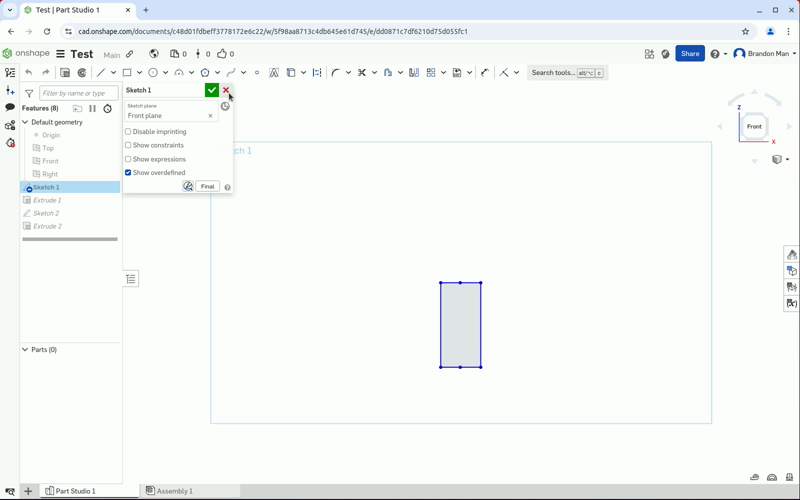
key(shift+s)
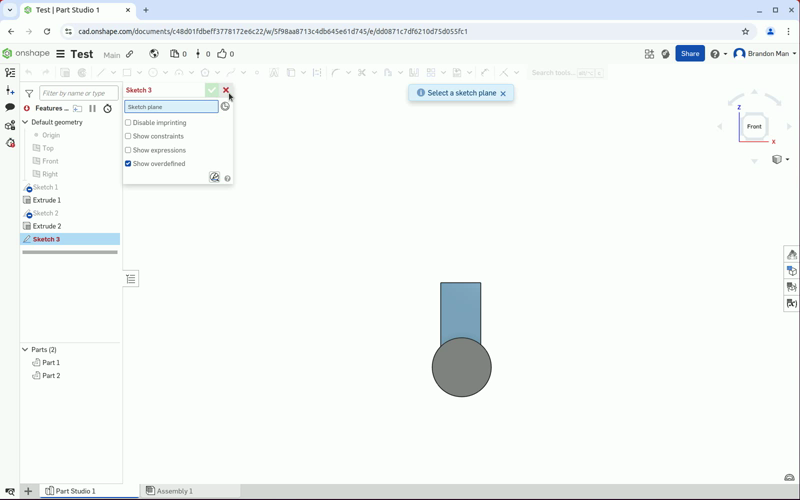
mouse_move(73, 163)
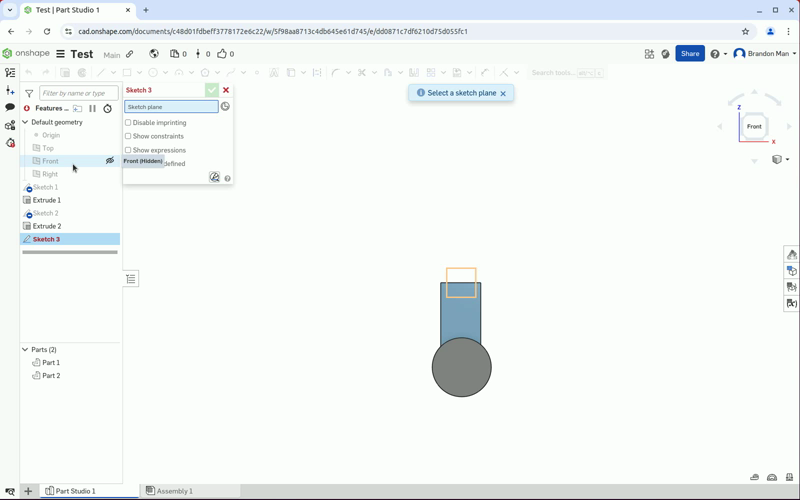
click(73, 163)
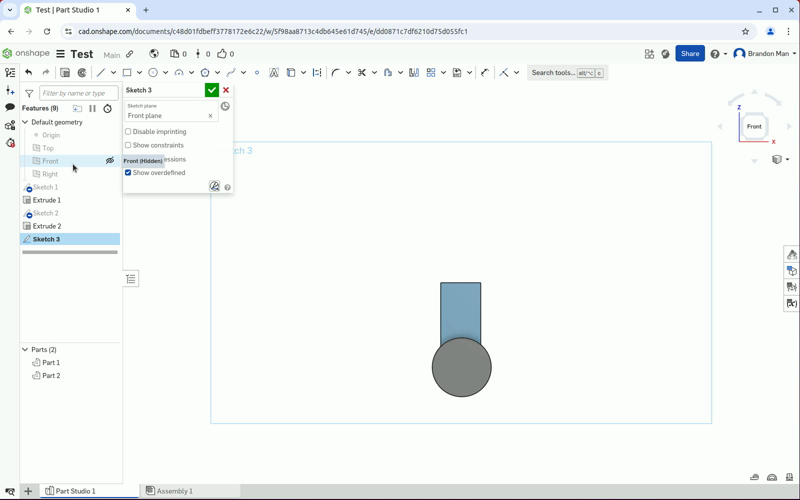
mouse_move(73, 352)
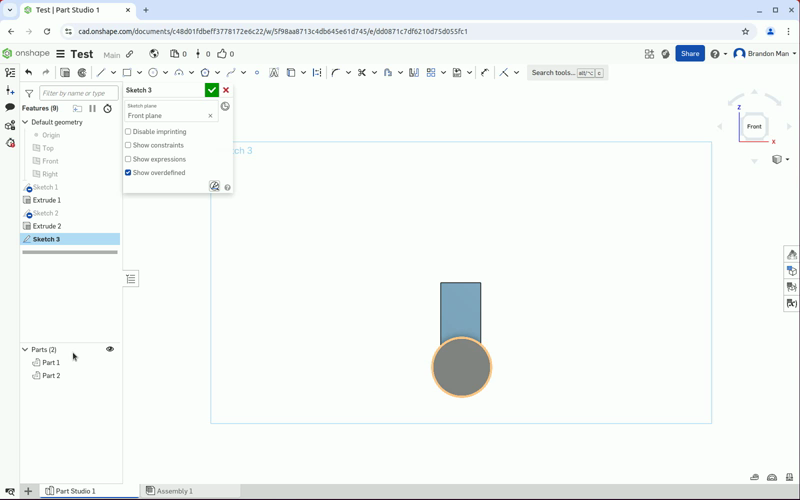
key(y)
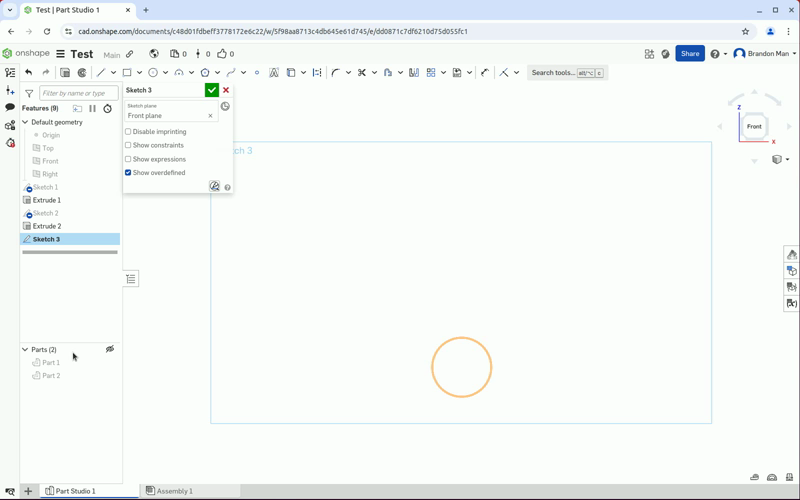
key(l)
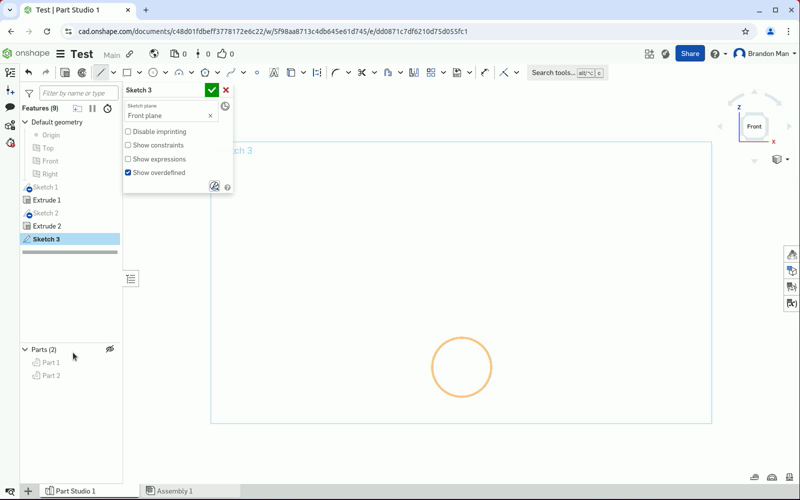
key_down(shift)
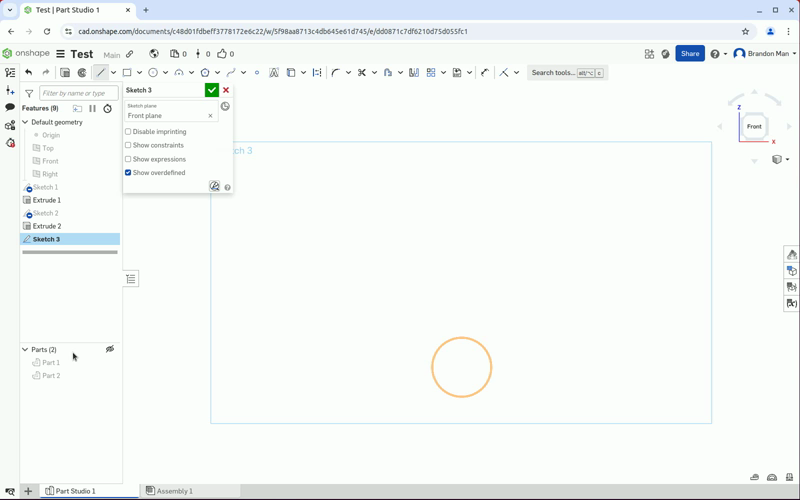
mouse_move(440, 292)
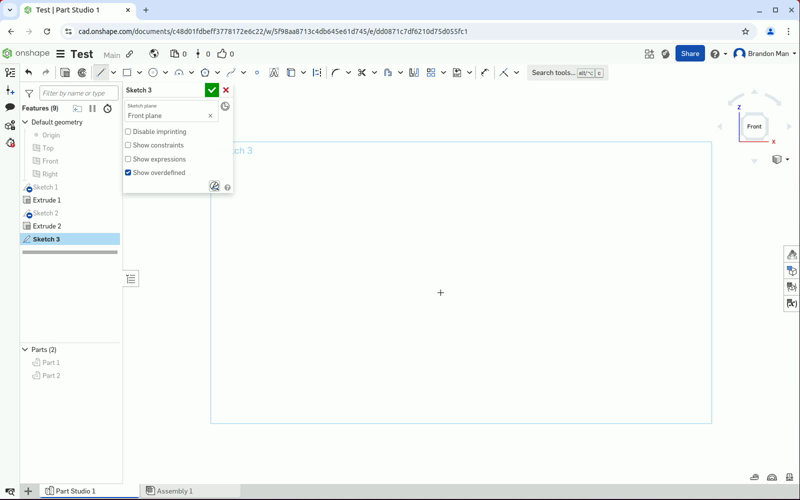
click(440, 292)
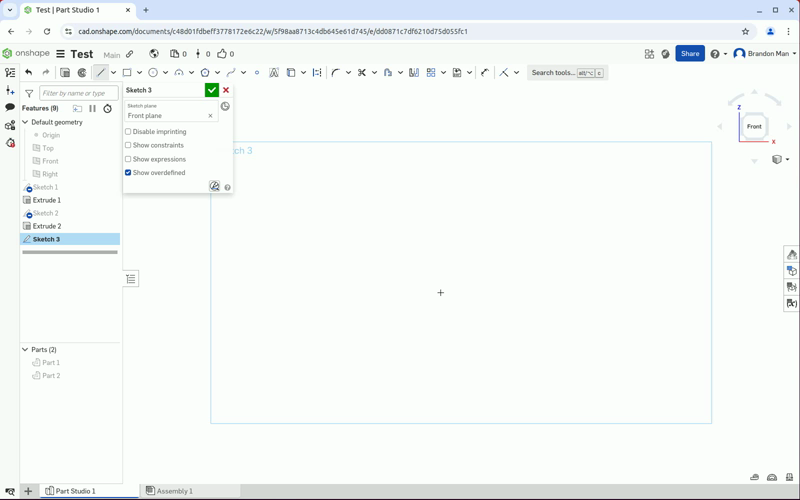
key_up(shift)
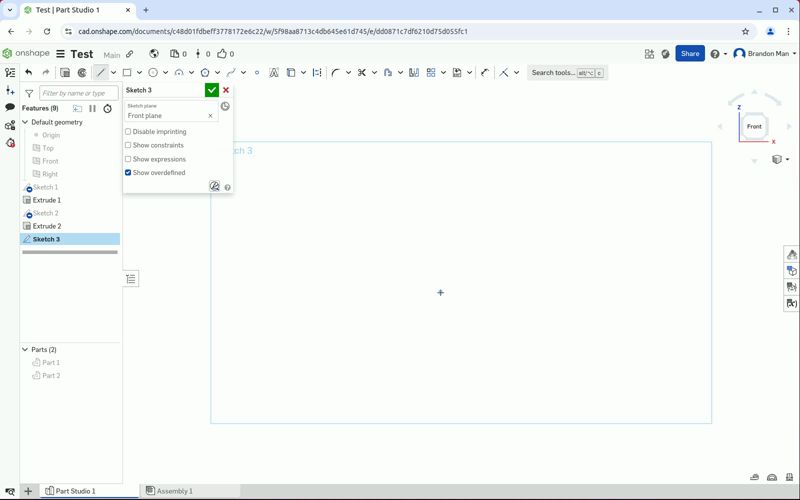
key_down(shift)
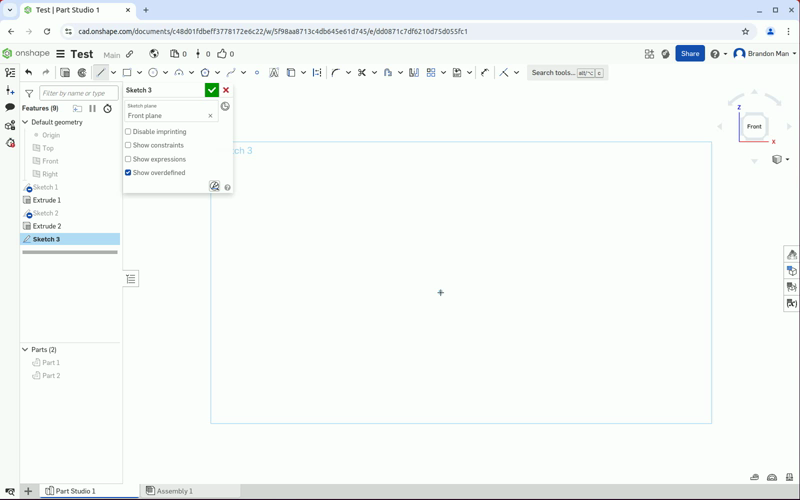
mouse_move(470, 292)
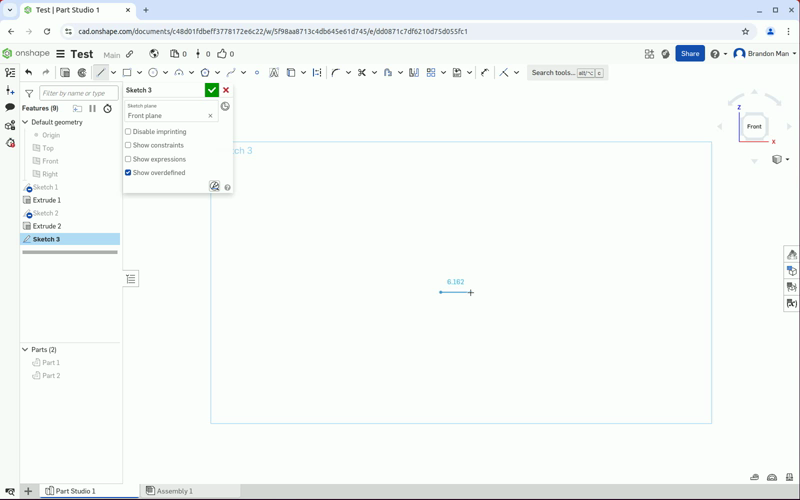
mouse_move(450, 311)
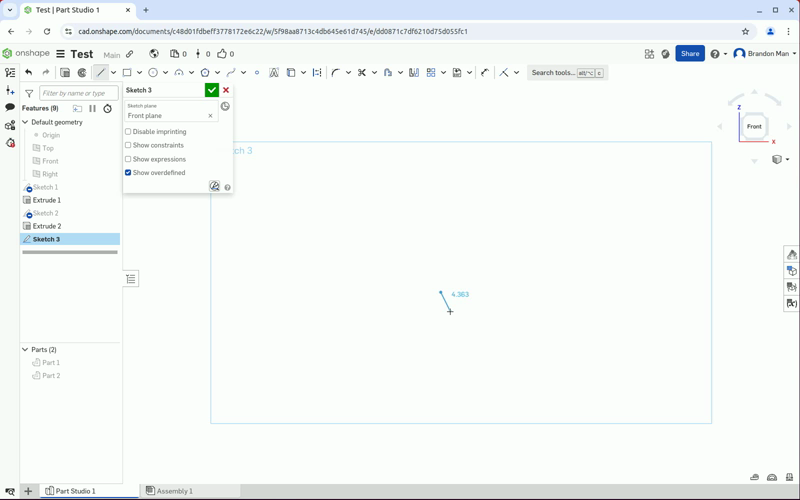
click(450, 311)
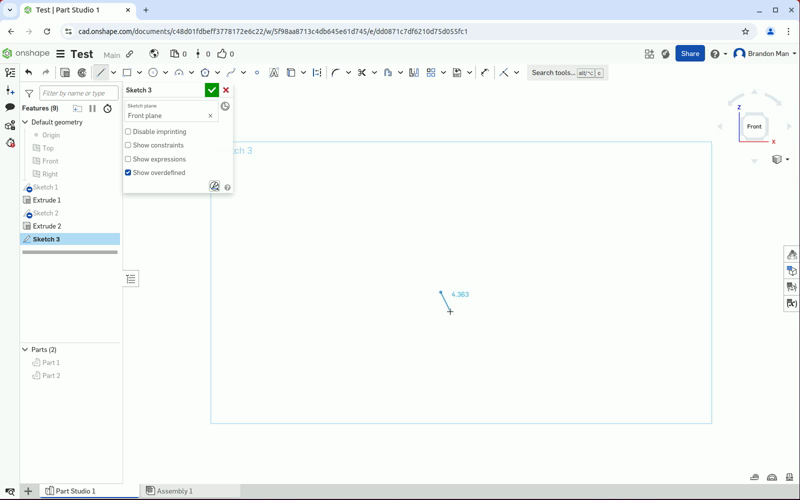
key_up(shift)
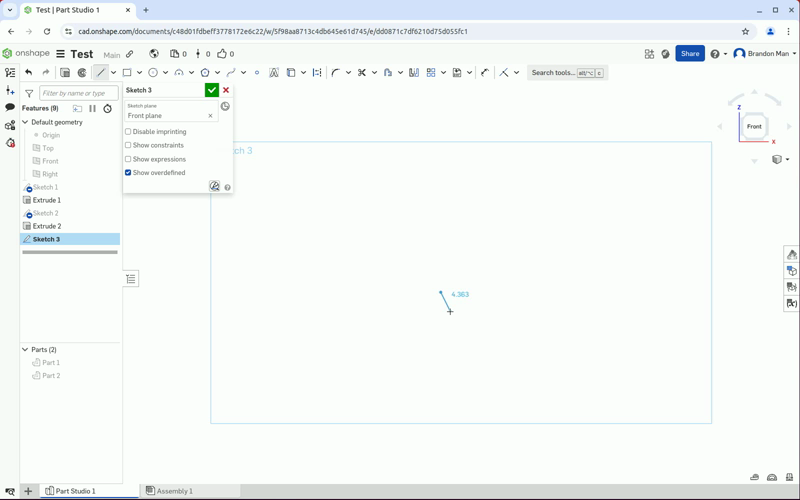
key_down(shift)
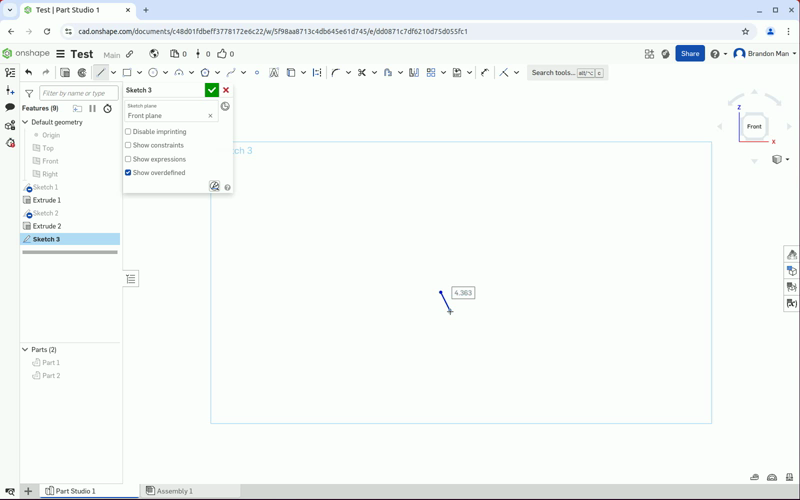
mouse_move(480, 311)
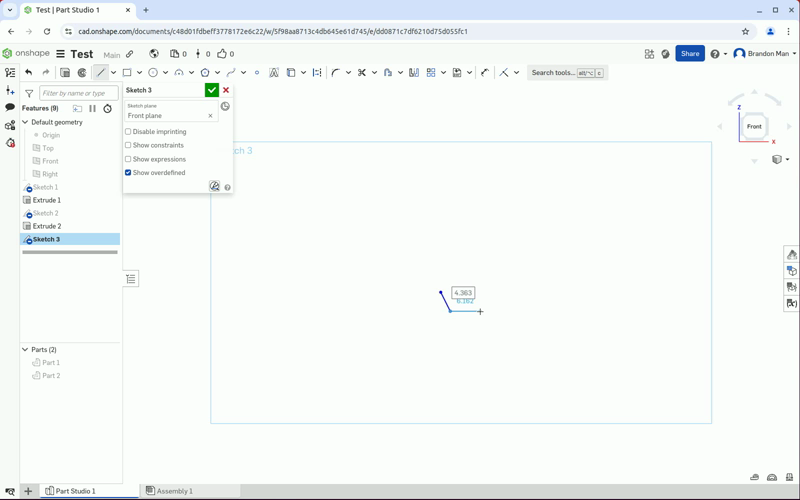
mouse_move(471, 311)
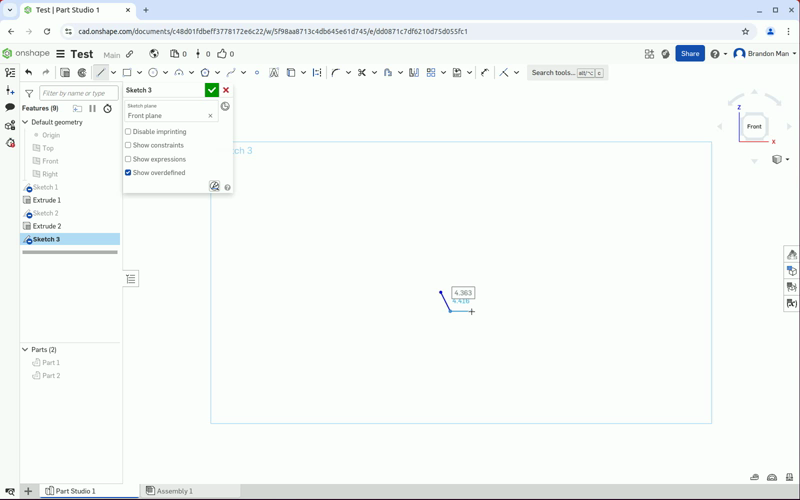
click(471, 311)
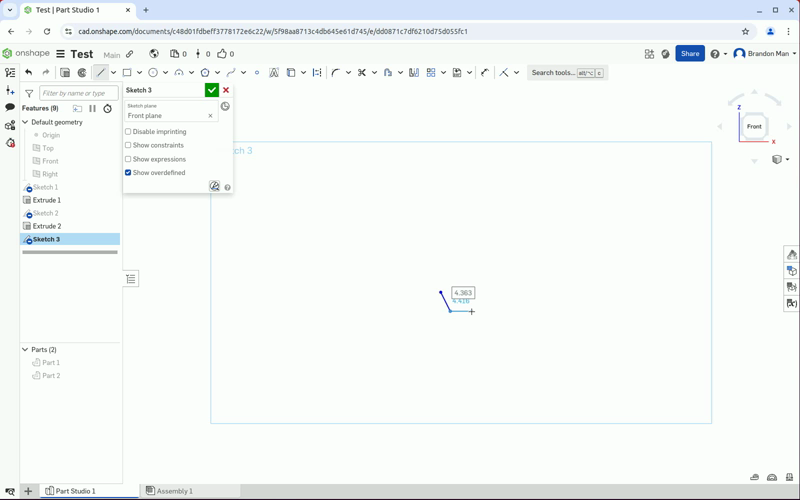
key_up(shift)
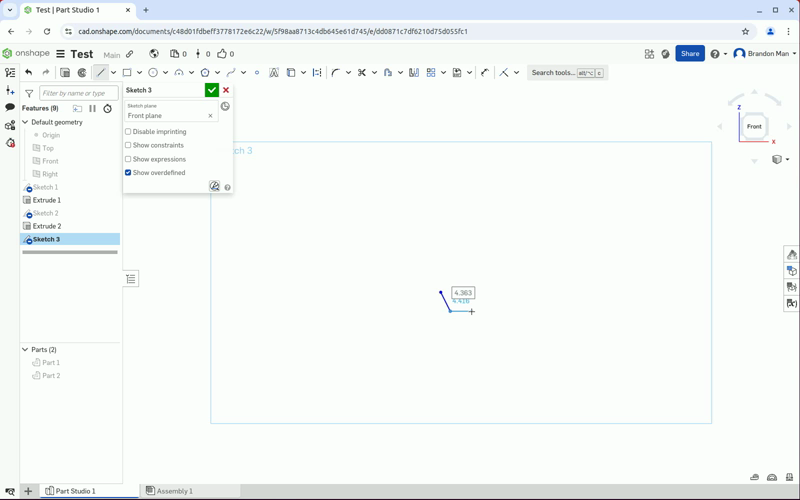
key_down(shift)
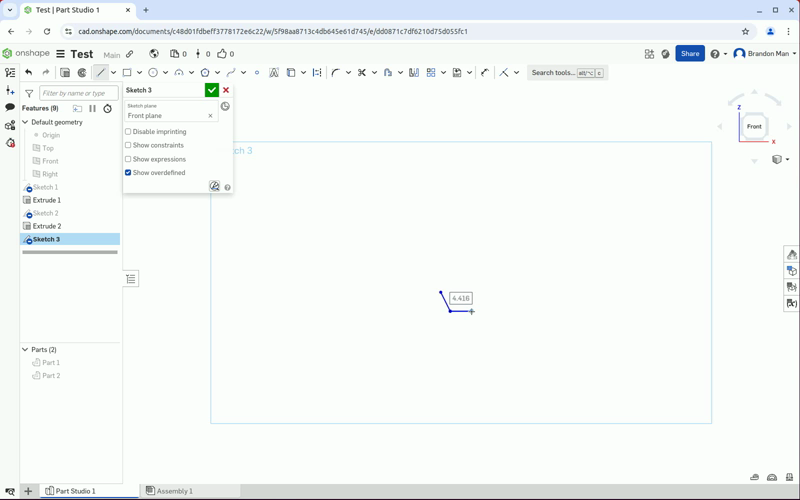
mouse_move(501, 311)
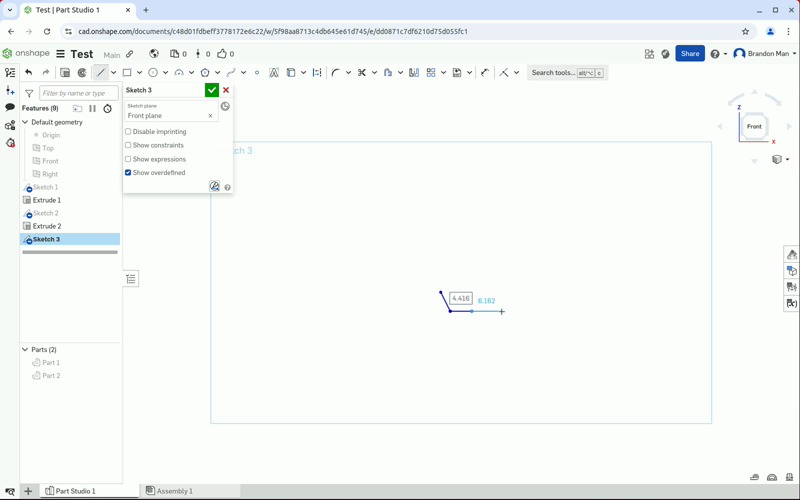
mouse_move(480, 292)
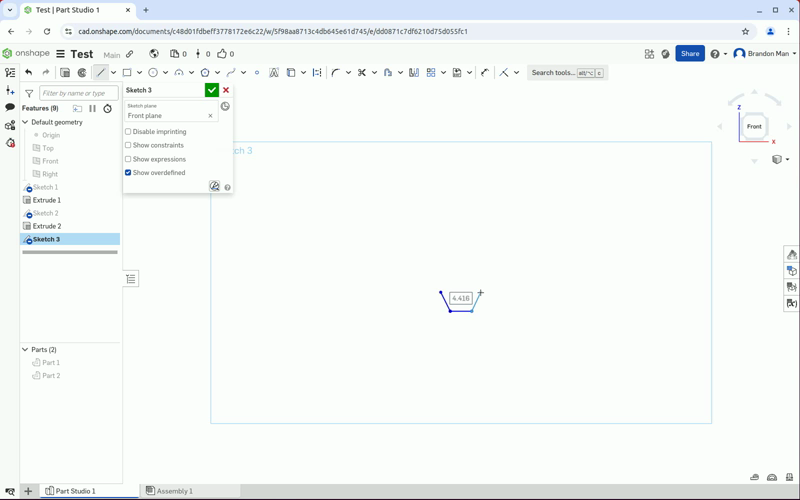
click(480, 292)
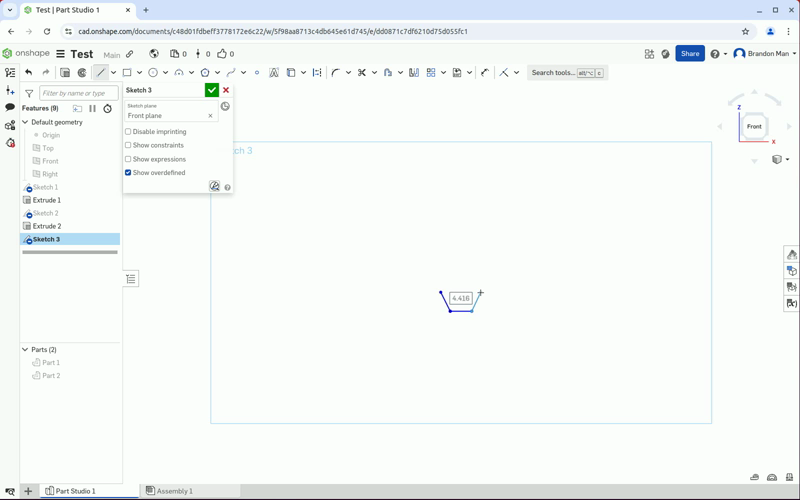
key_up(shift)
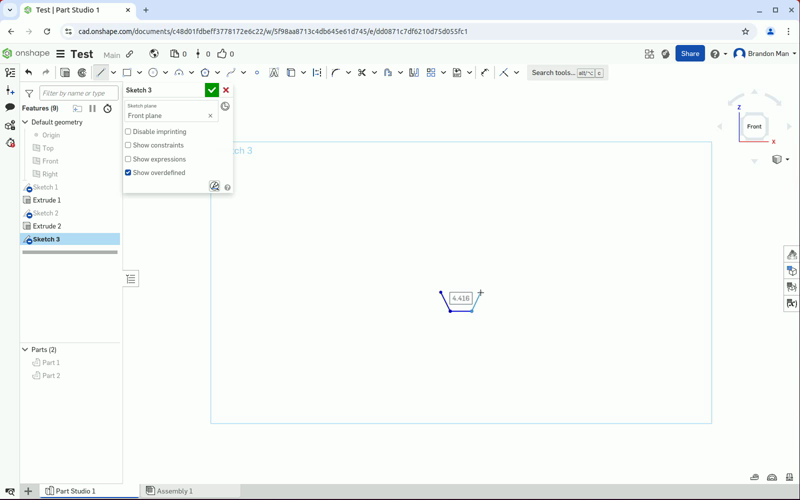
key(esc)
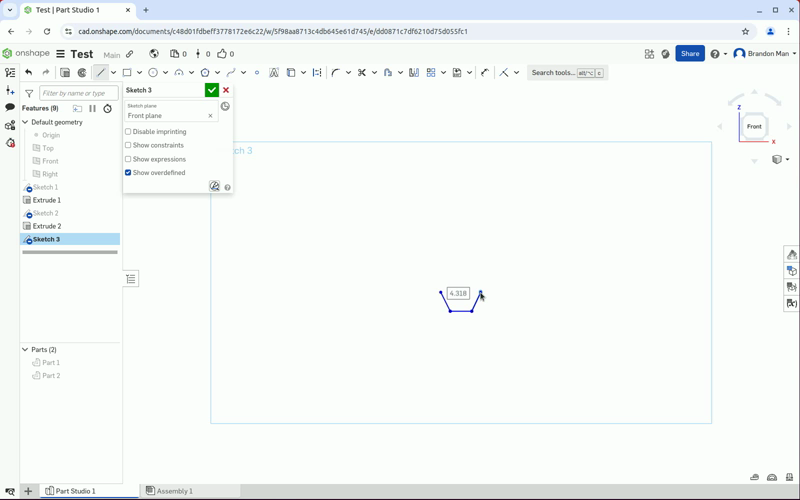
key(a)
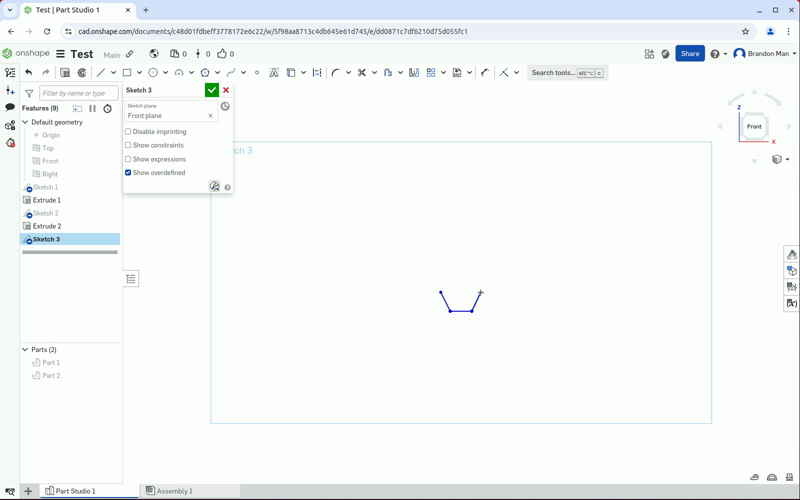
mouse_move(480, 292)
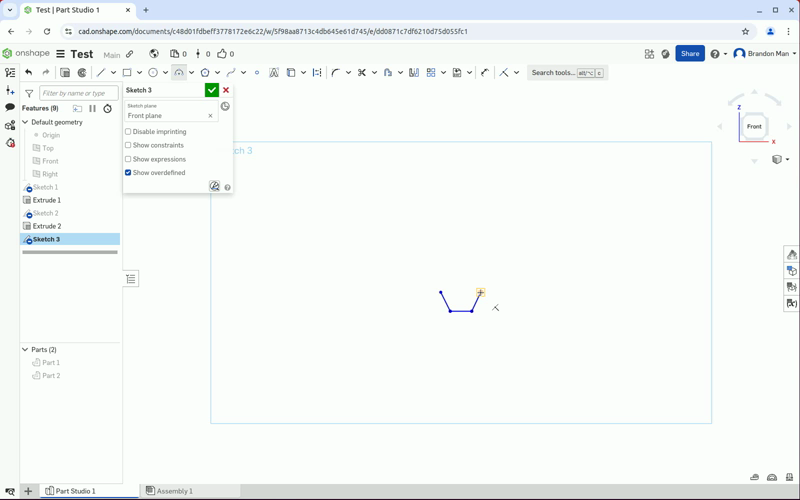
click(480, 292)
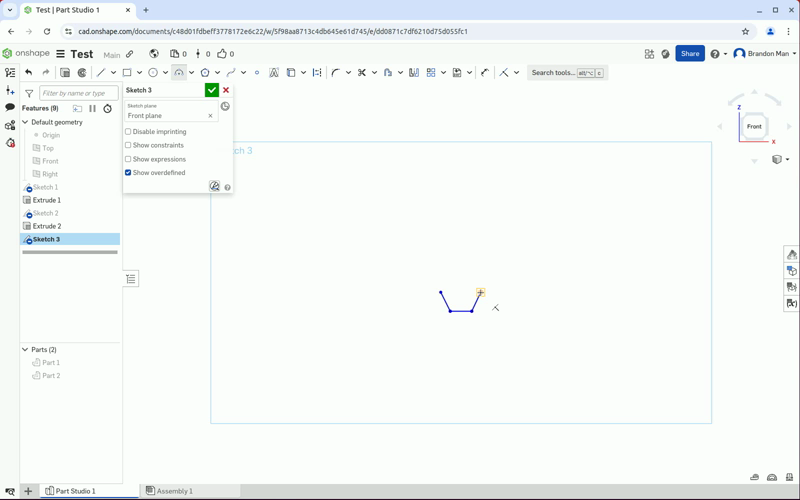
key_down(shift)
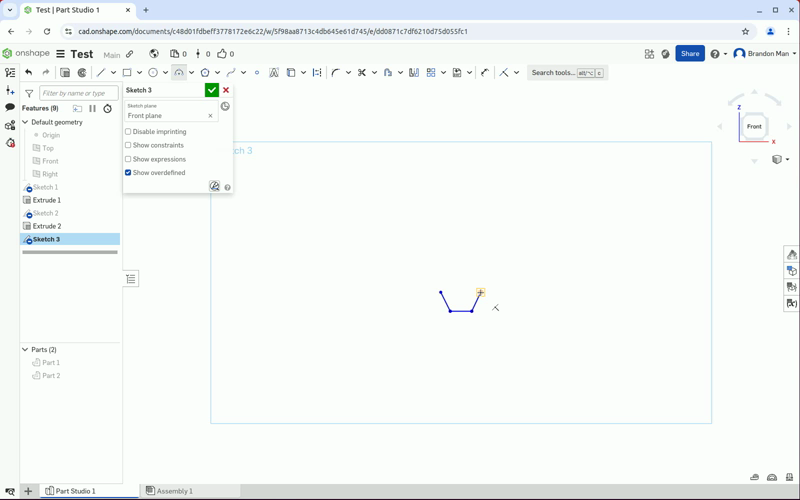
mouse_move(473, 264)
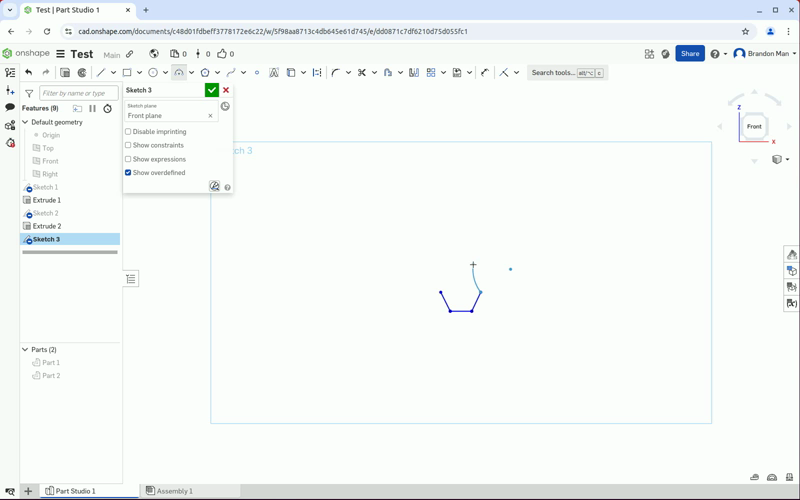
click(473, 264)
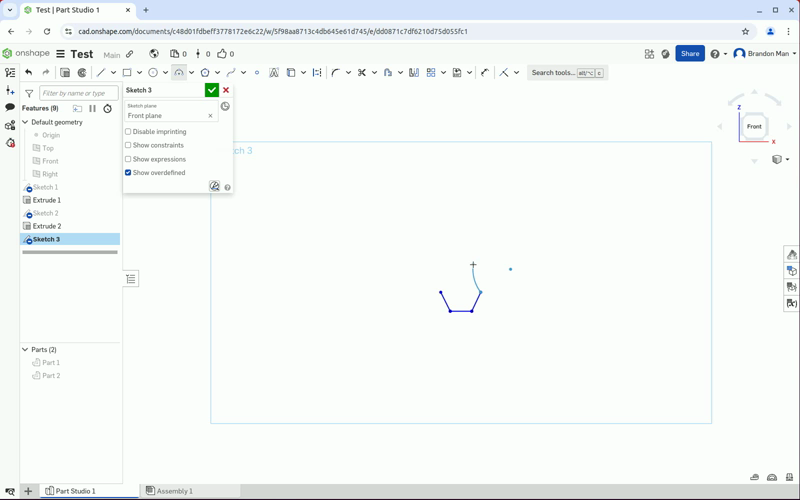
mouse_move(482, 276)
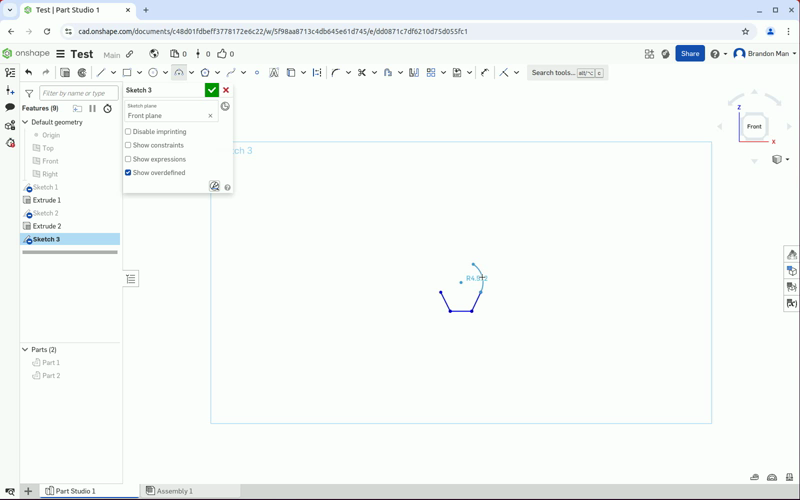
click(482, 276)
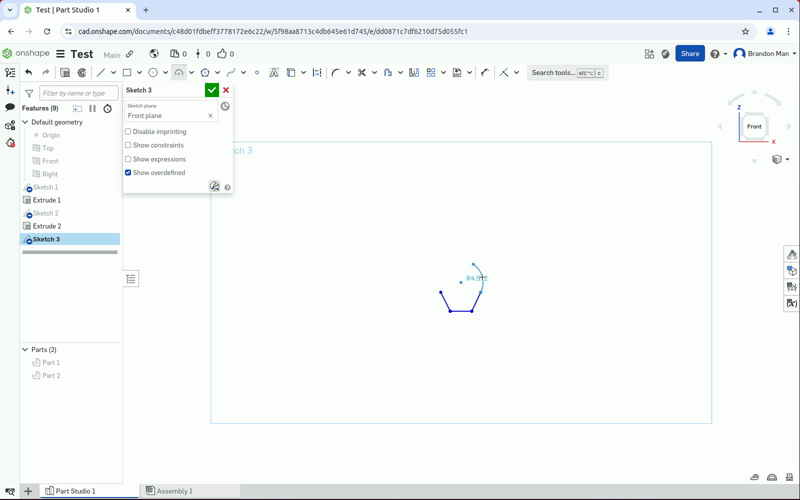
key_up(shift)
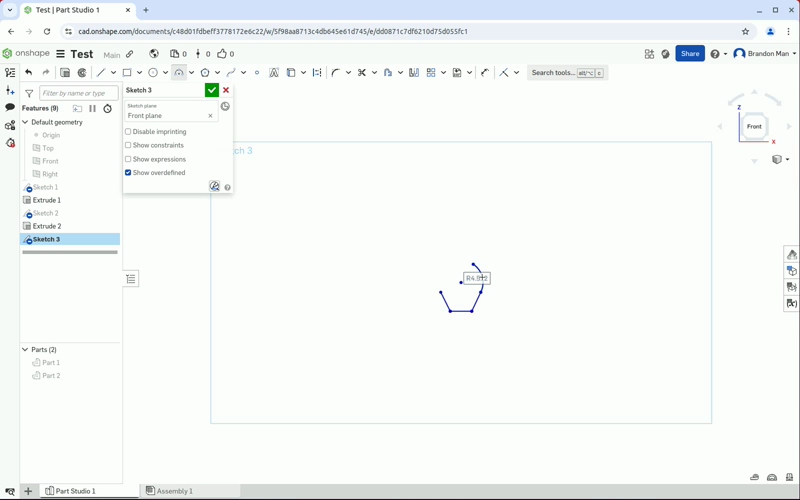
key(esc)
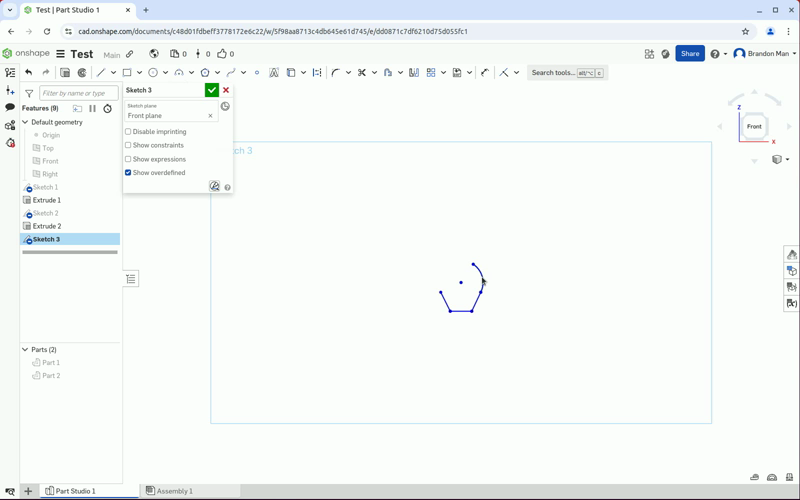
key(l)
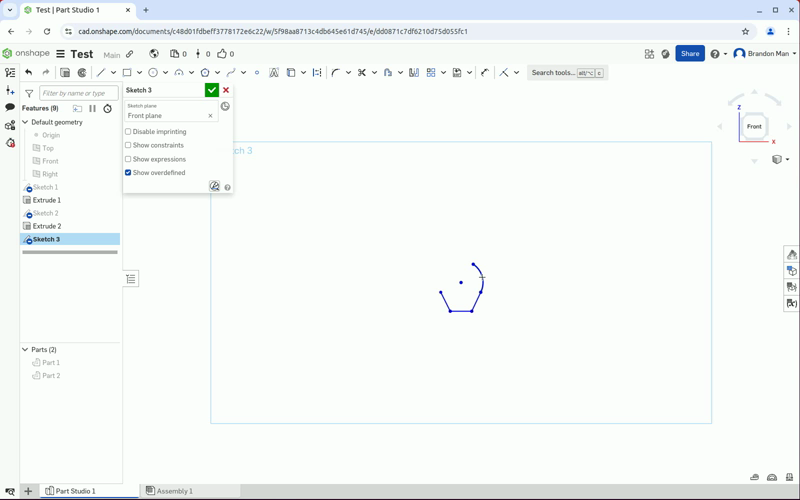
mouse_move(473, 264)
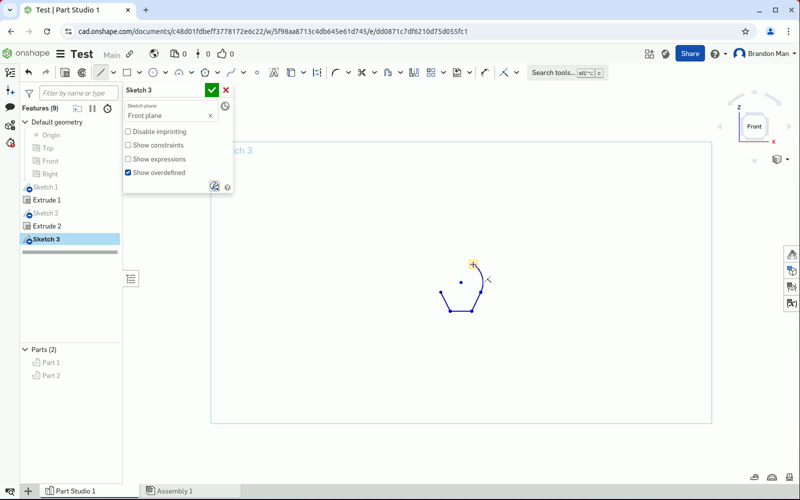
click(473, 264)
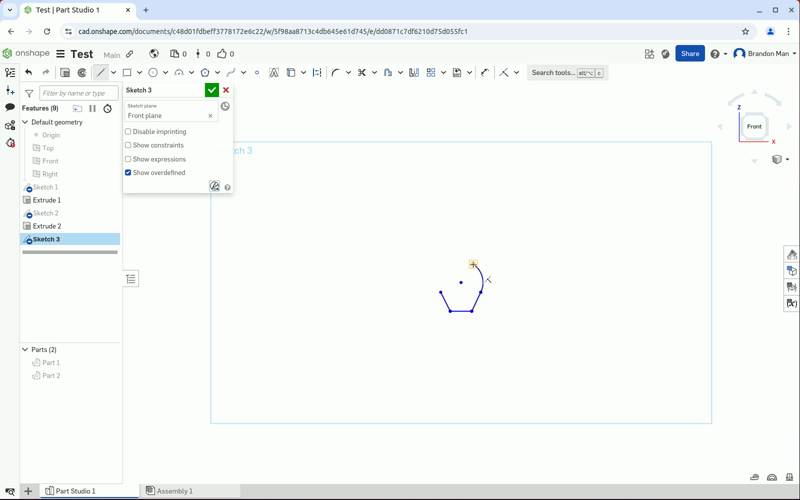
key_down(shift)
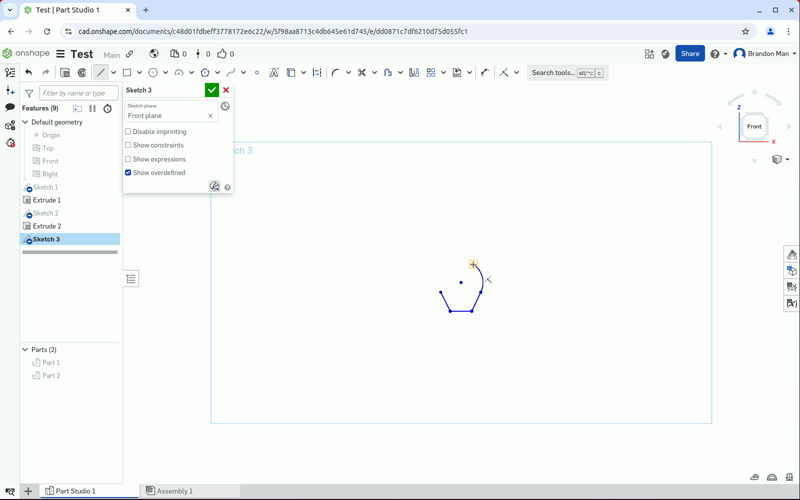
mouse_move(503, 264)
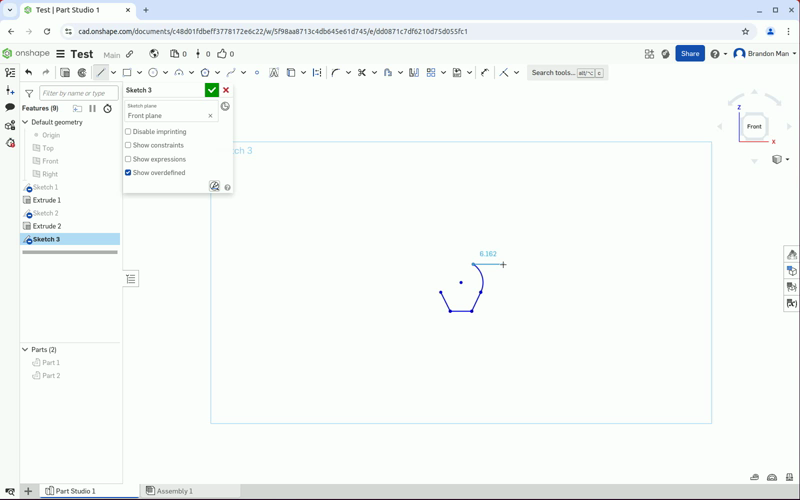
mouse_move(473, 243)
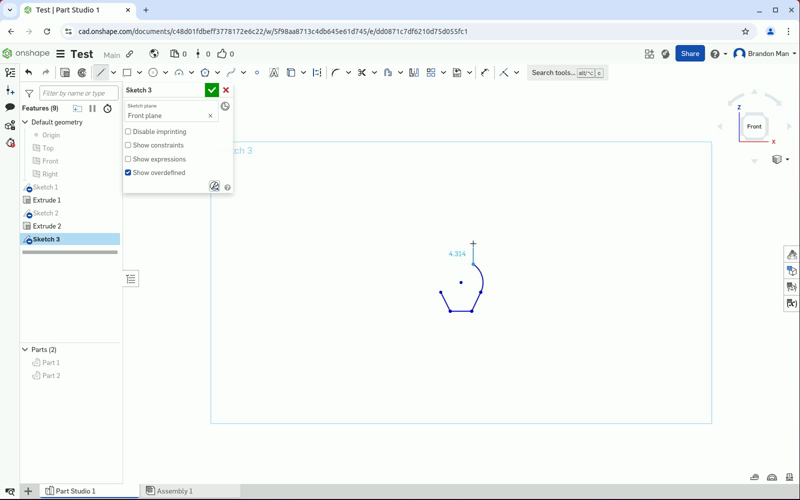
click(473, 243)
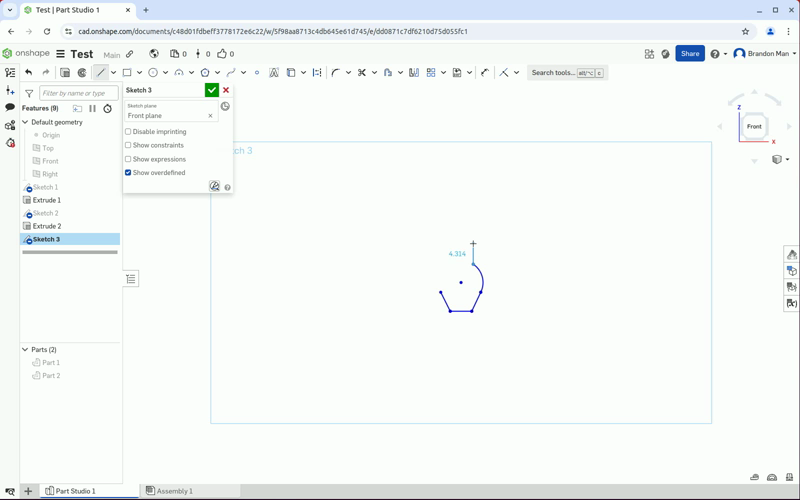
key_up(shift)
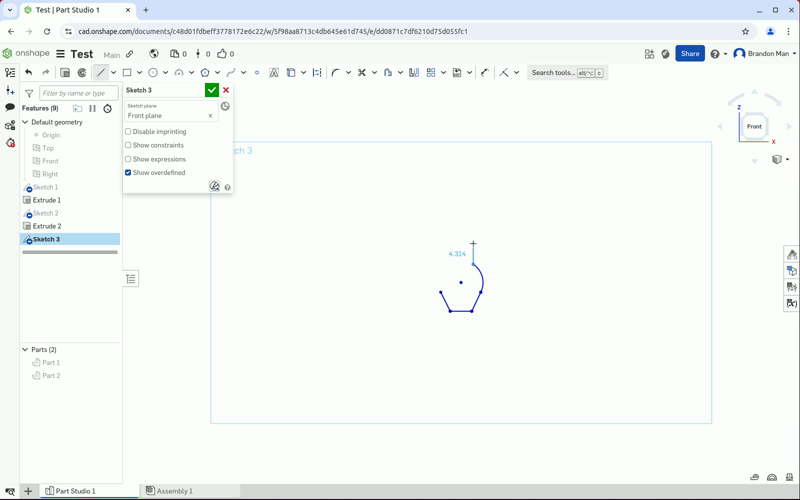
key(esc)
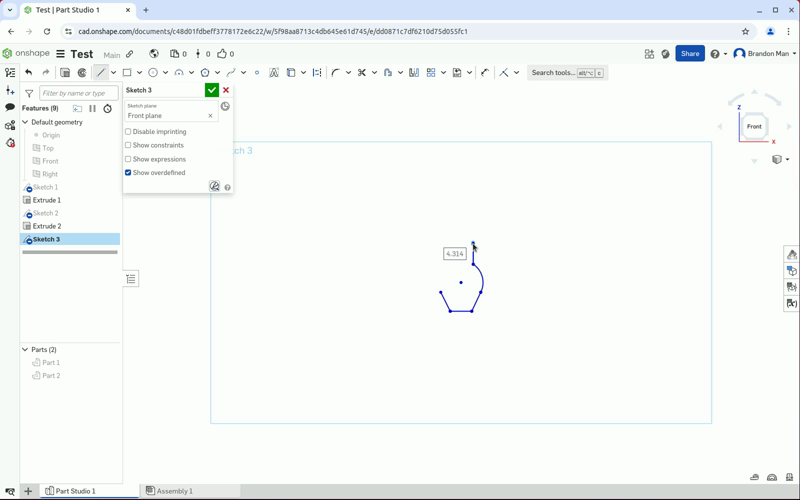
key(a)
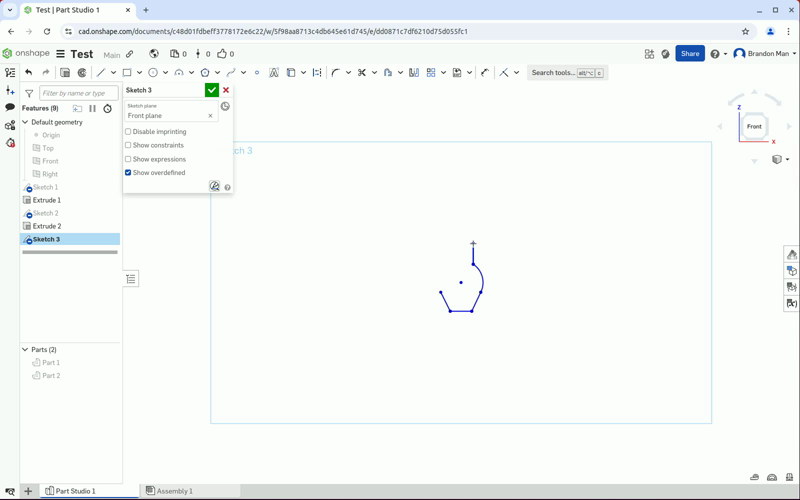
mouse_move(473, 243)
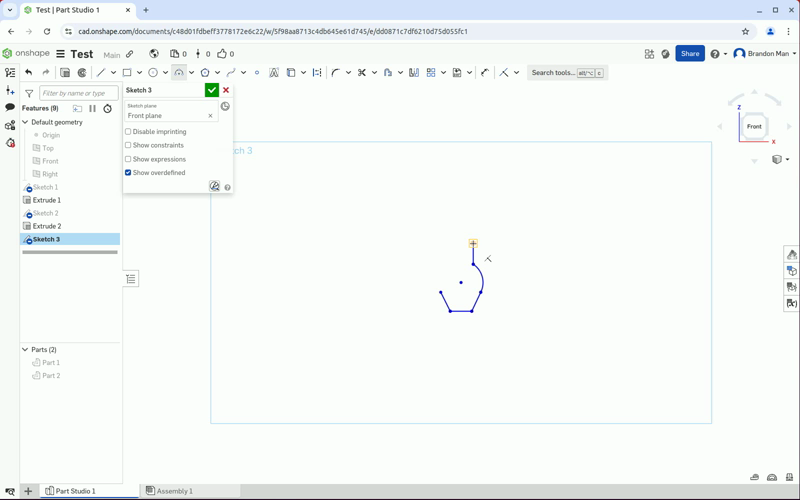
click(473, 243)
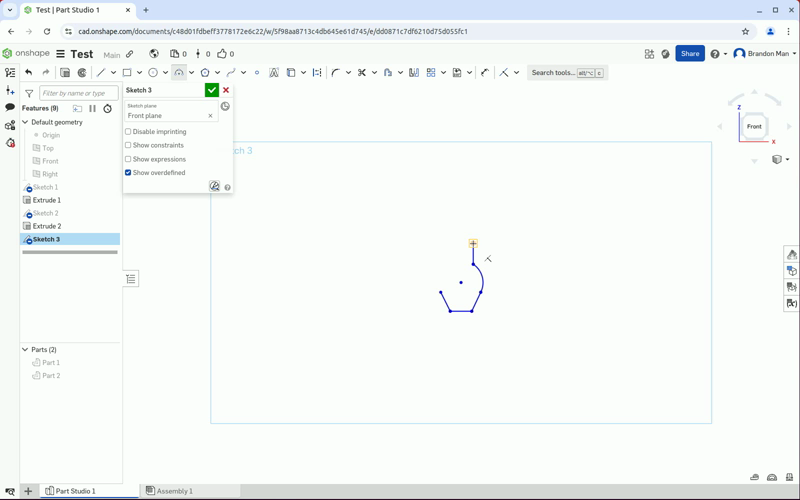
key_down(shift)
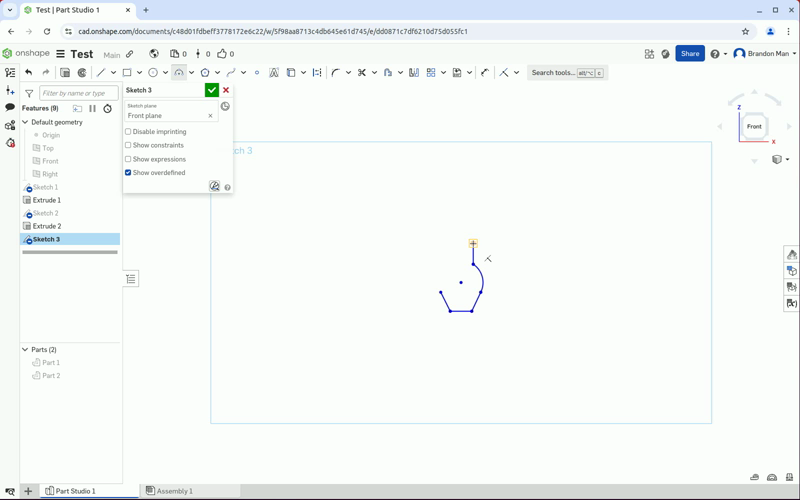
mouse_move(448, 243)
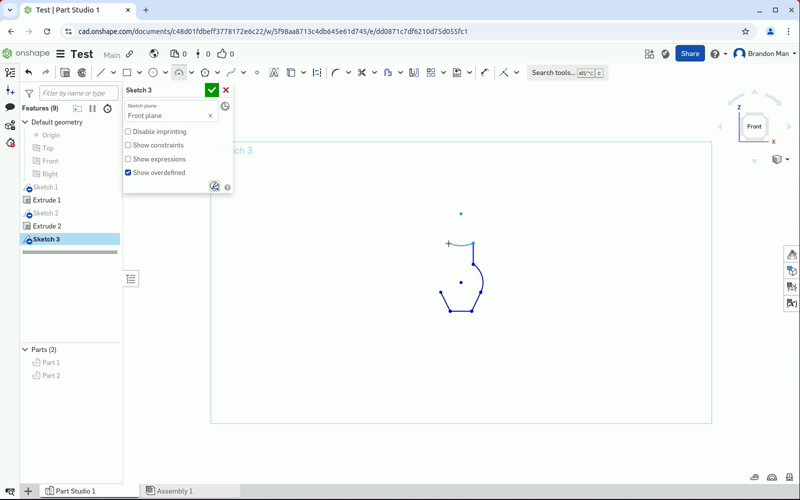
click(448, 243)
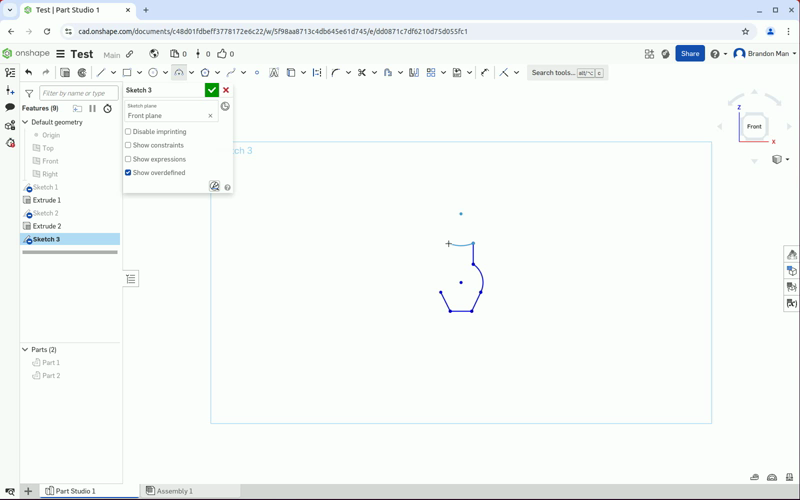
mouse_move(460, 230)
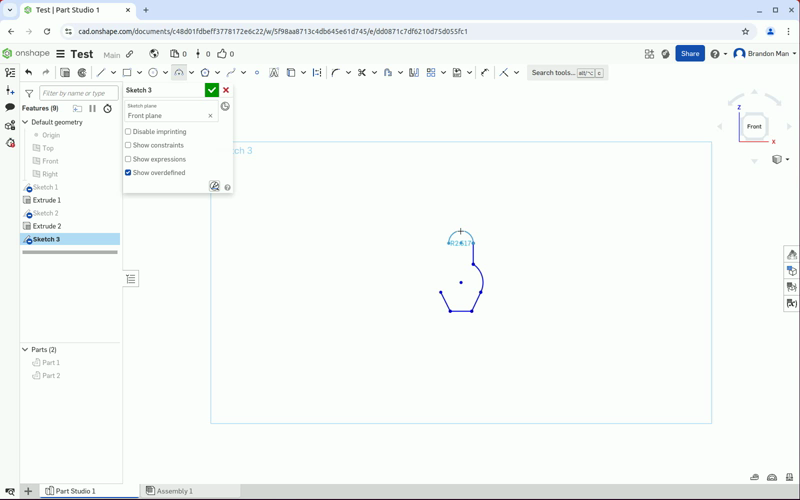
click(460, 230)
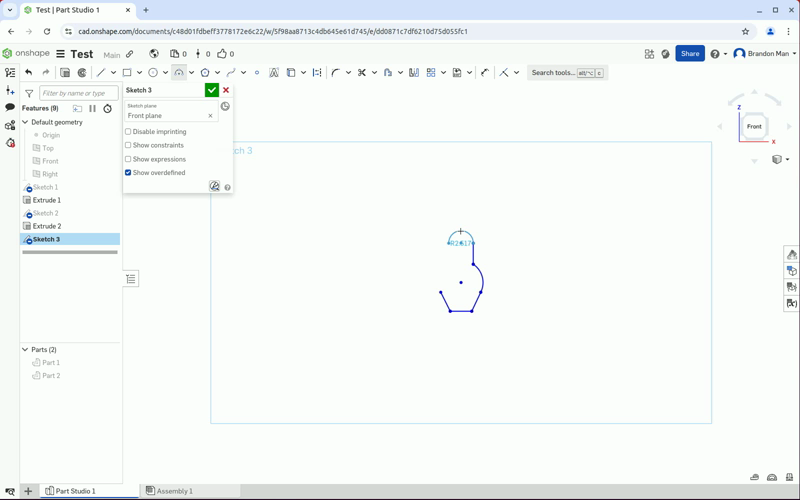
key_up(shift)
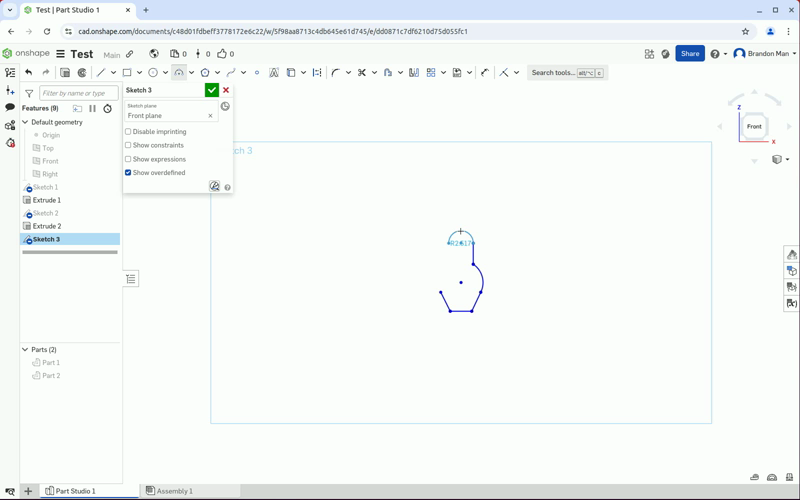
key(esc)
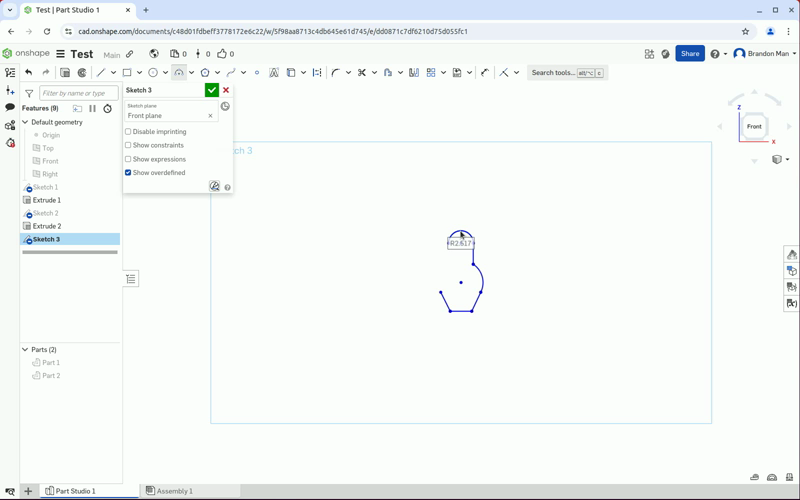
key(l)
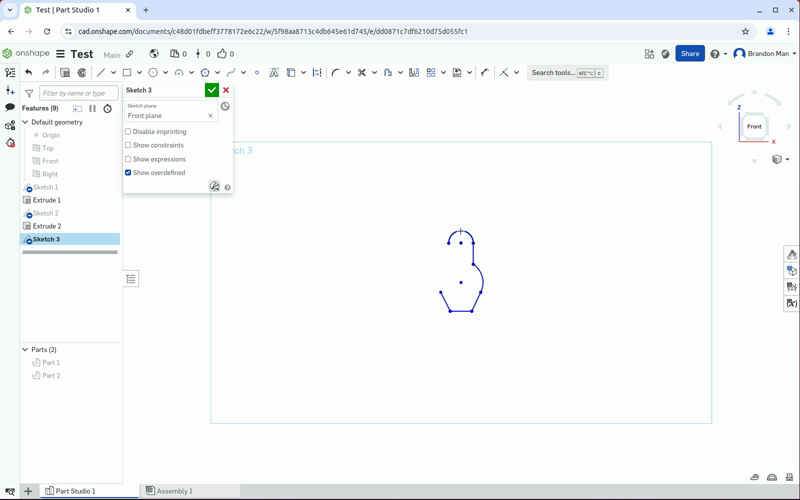
mouse_move(448, 243)
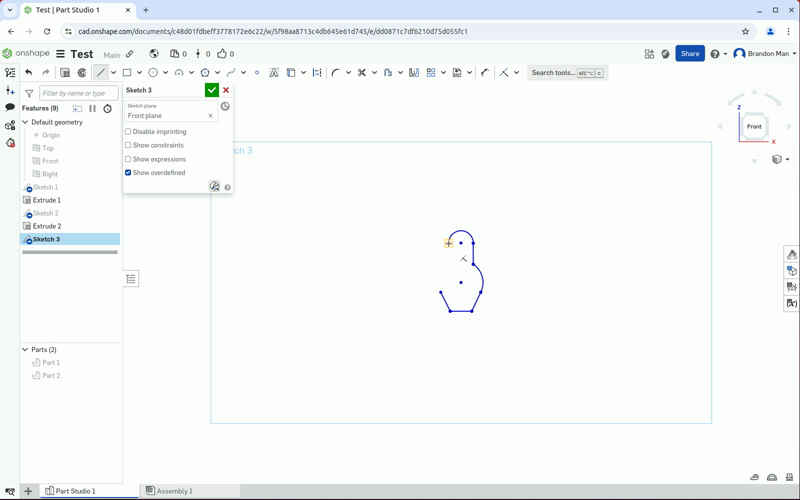
click(448, 243)
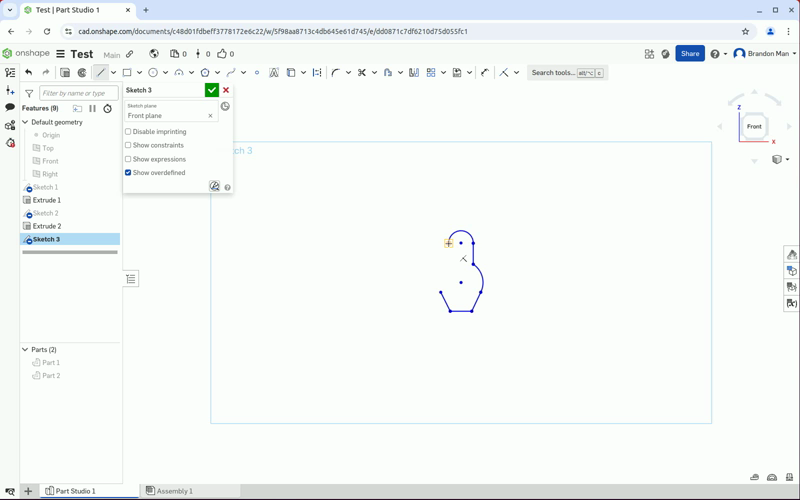
key_down(shift)
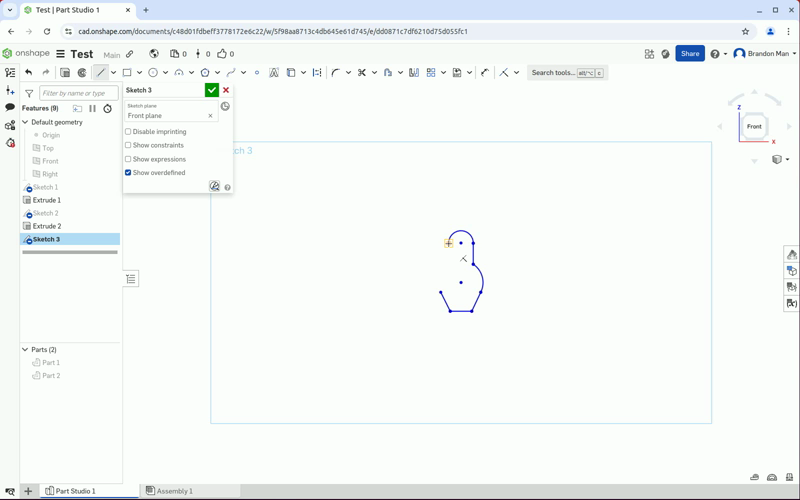
mouse_move(478, 243)
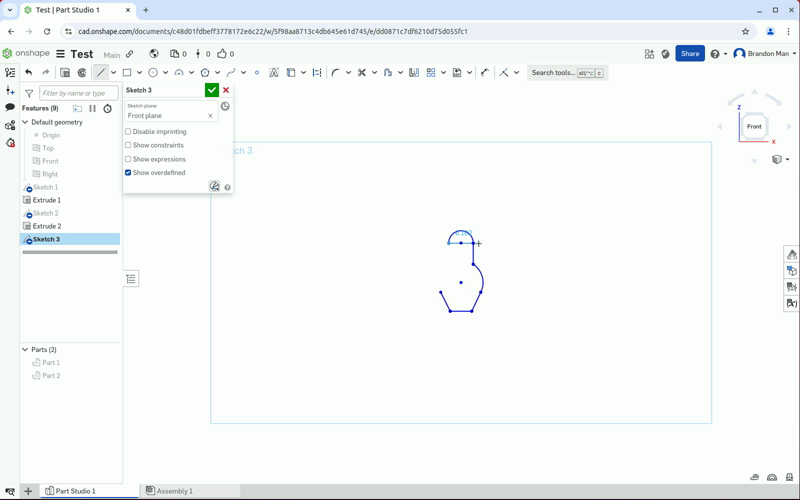
mouse_move(448, 264)
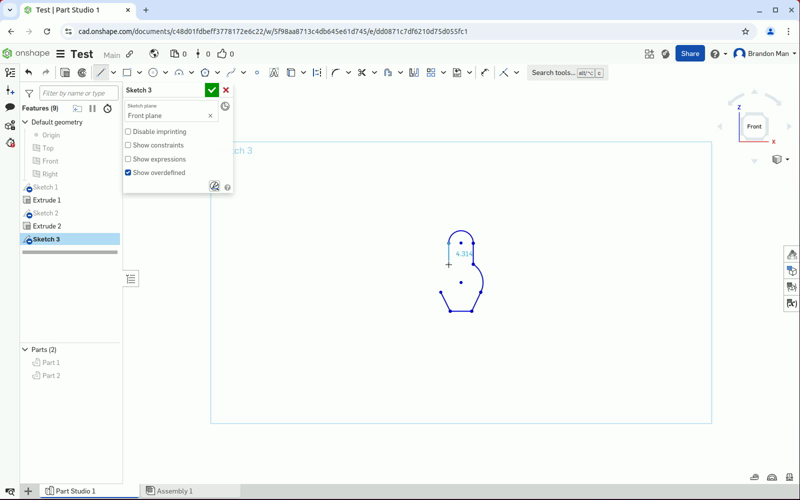
click(448, 264)
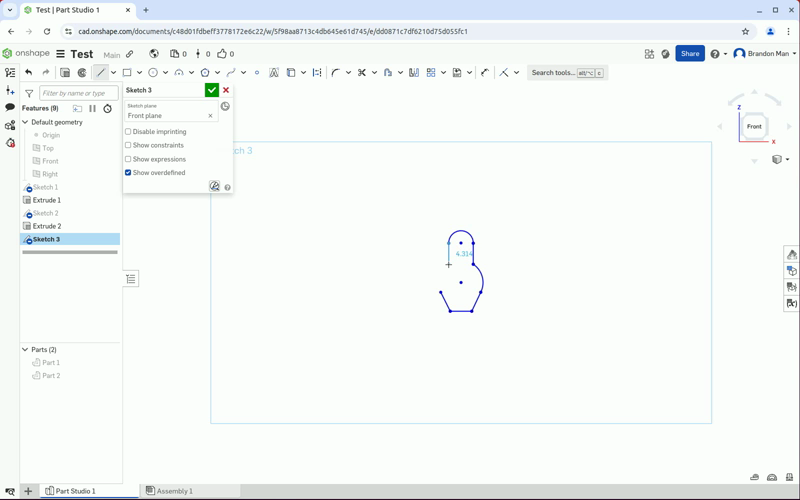
key_up(shift)
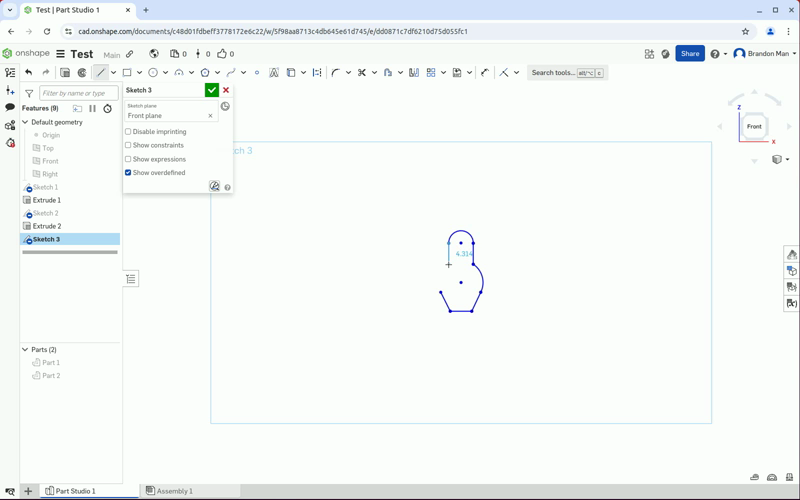
key(esc)
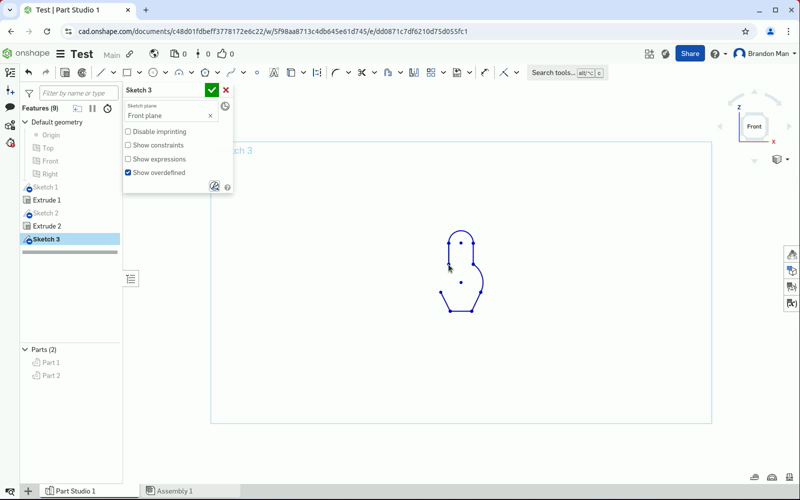
key(a)
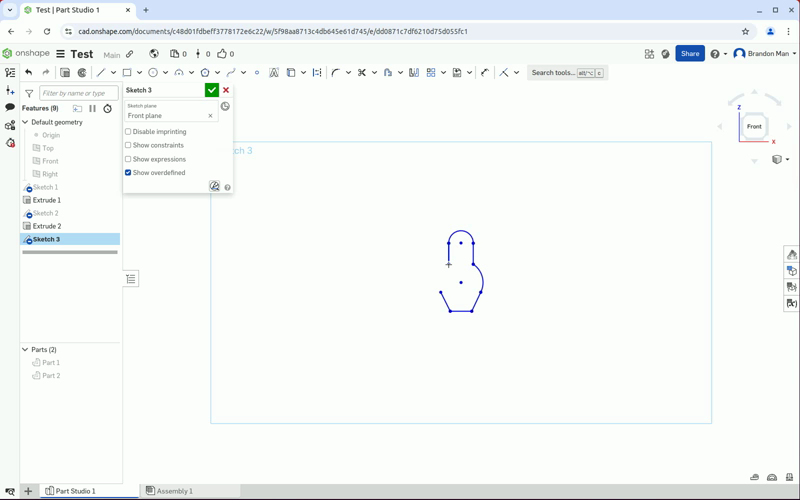
mouse_move(448, 264)
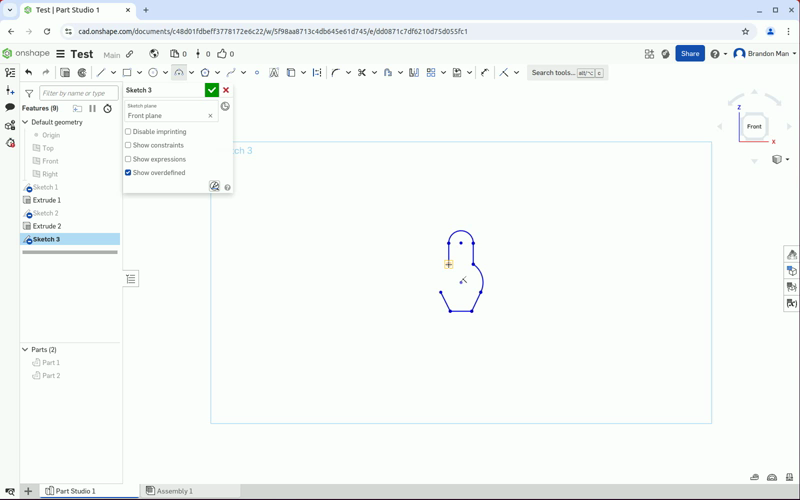
click(448, 264)
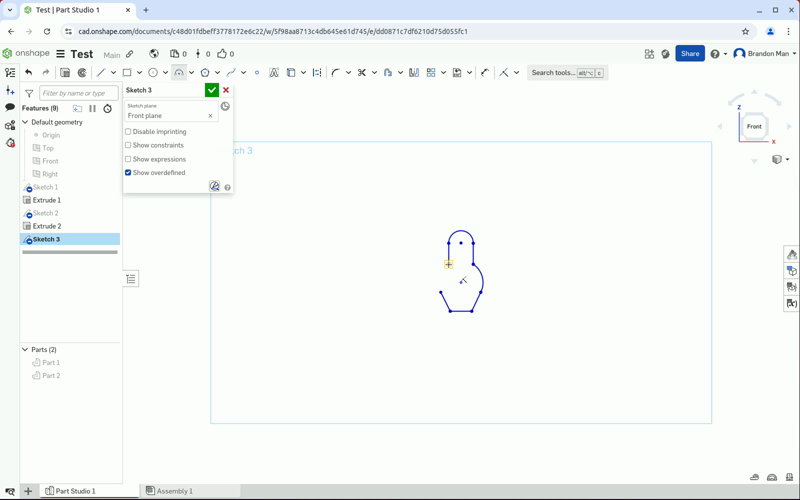
mouse_move(440, 292)
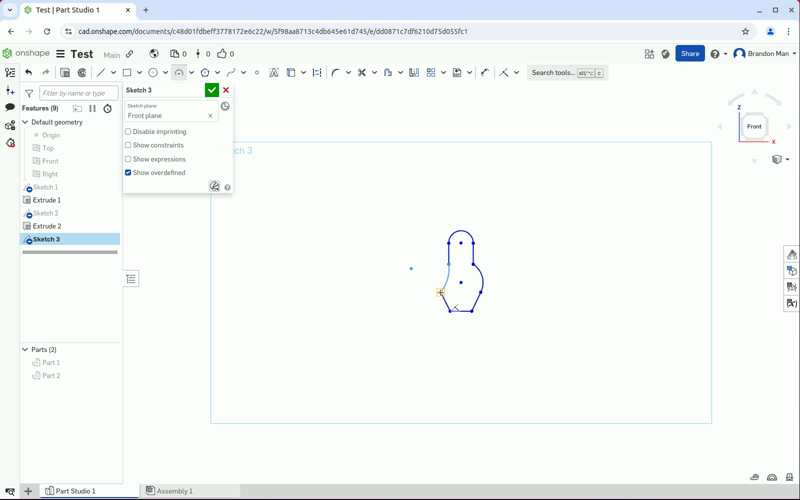
click(440, 292)
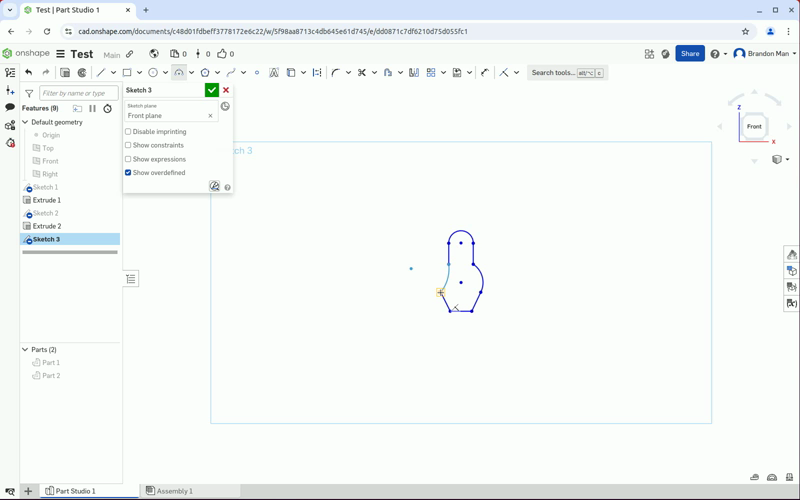
key_down(shift)
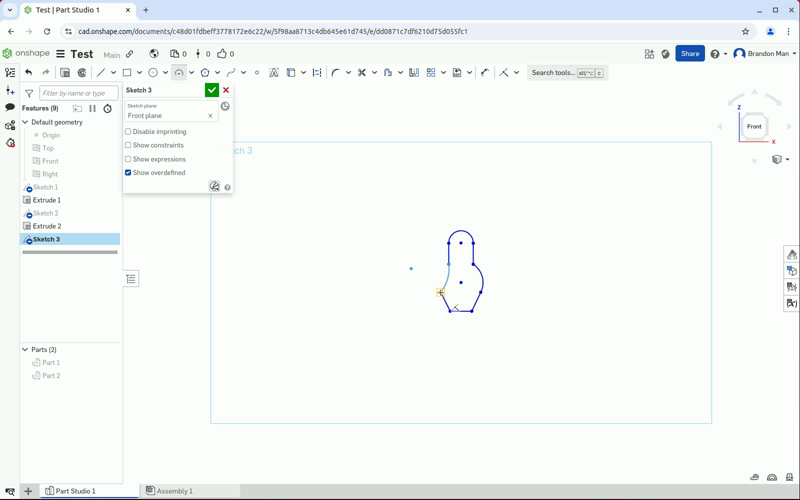
mouse_move(439, 276)
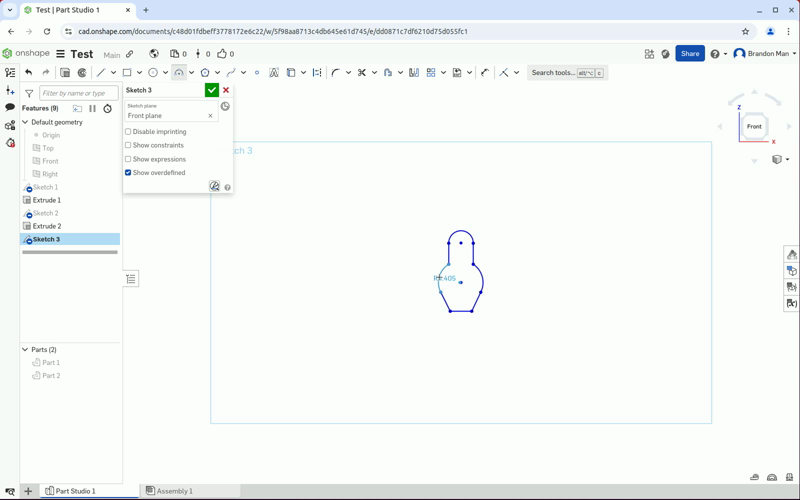
click(439, 276)
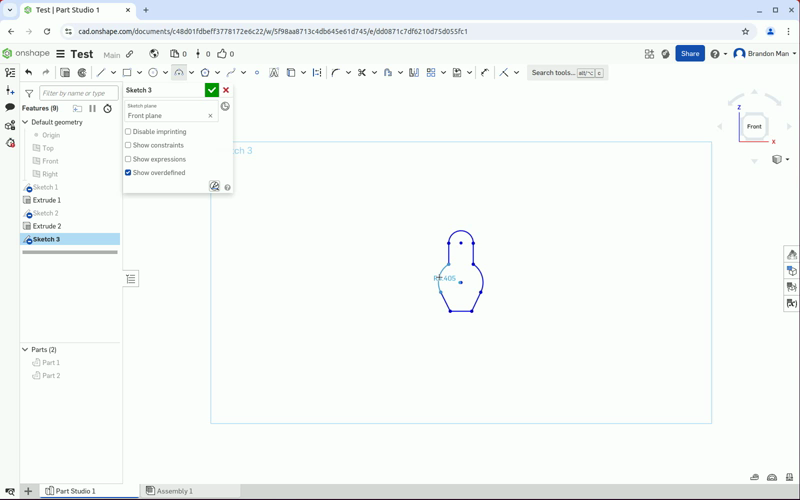
key_up(shift)
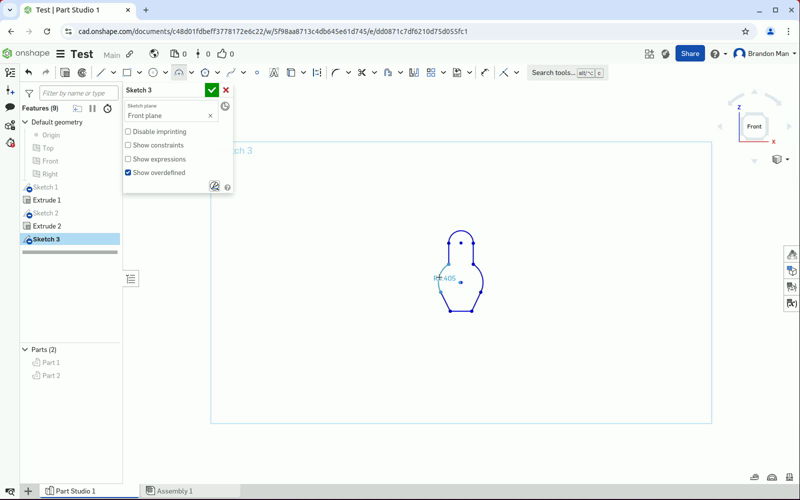
key(esc)
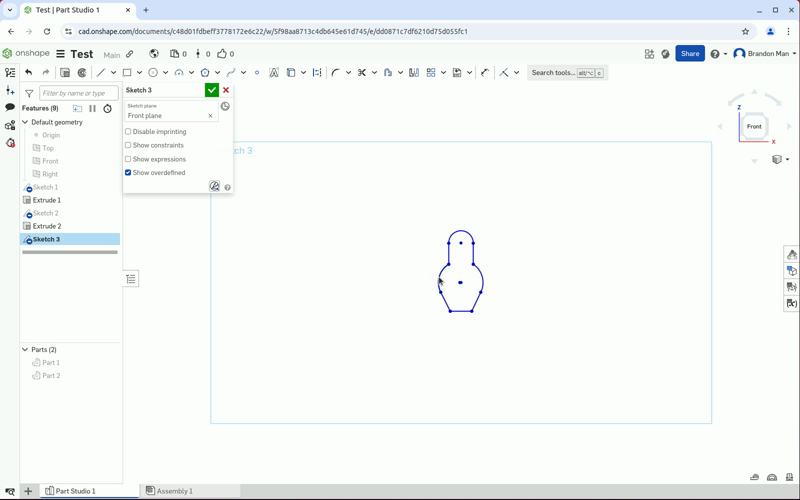
mouse_move(468, 298)
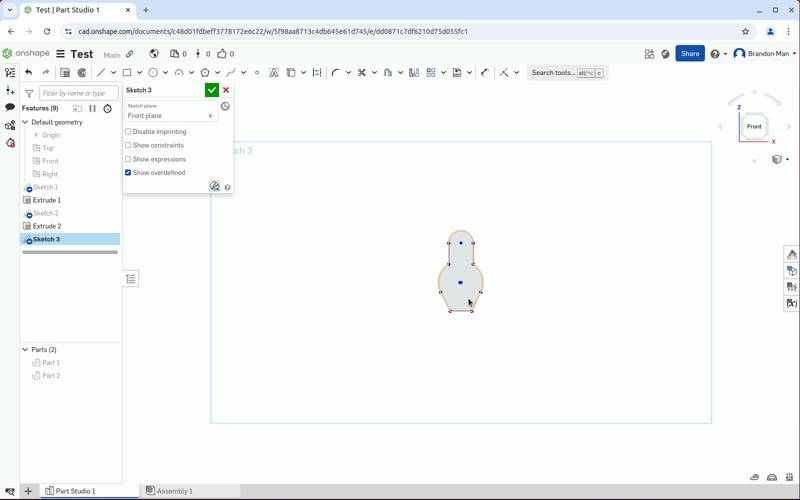
click(468, 298)
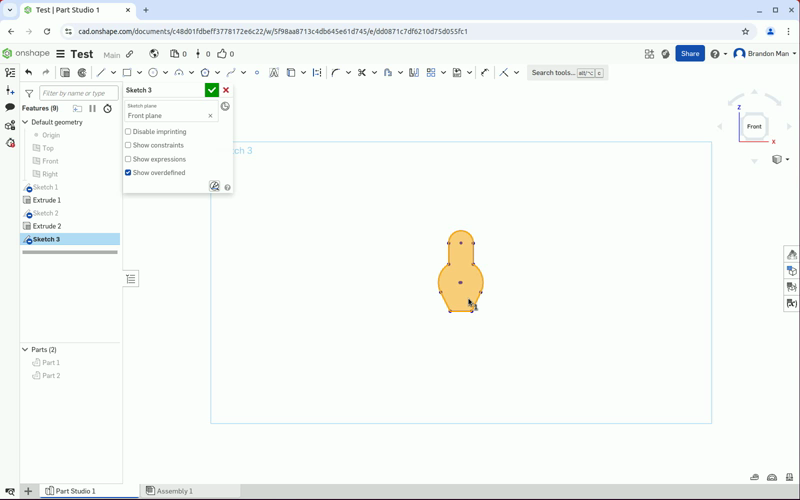
mouse_move(73, 352)
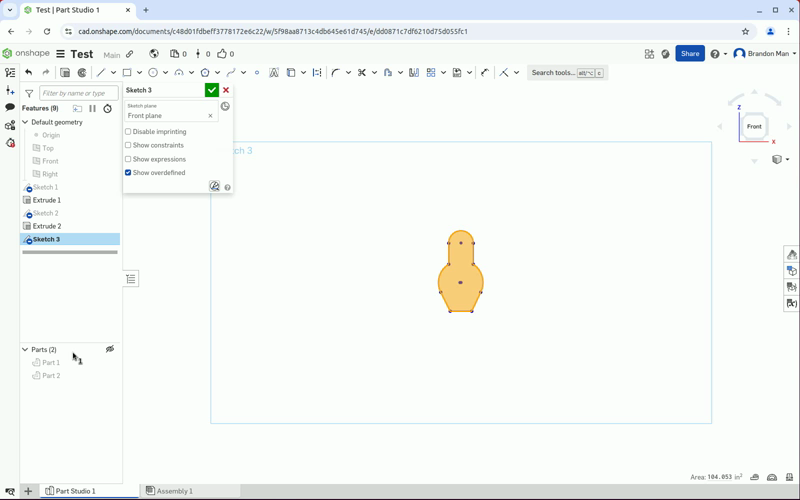
key(shift+y)
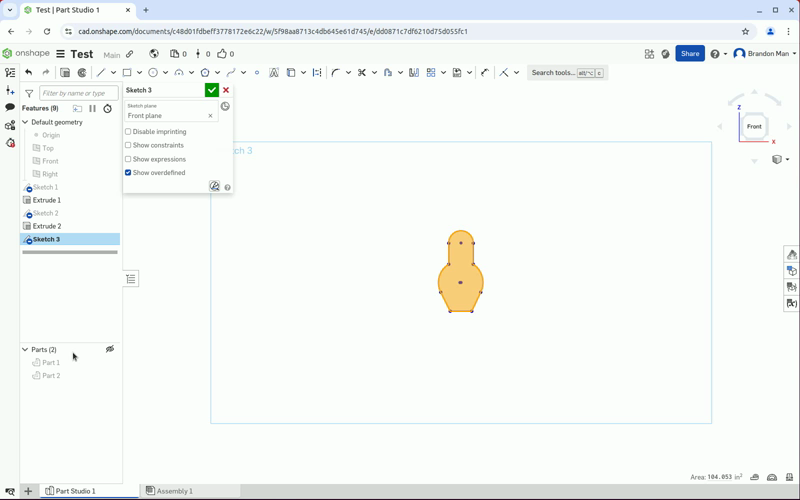
key(shift+e)
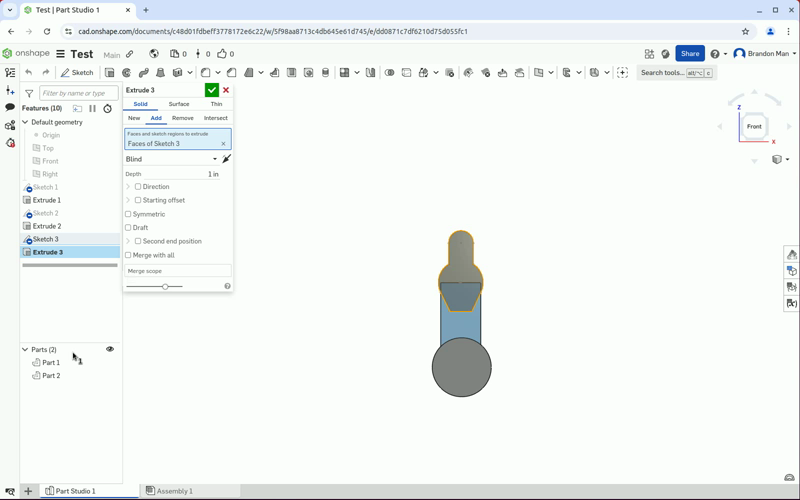
mouse_move(143, 106)
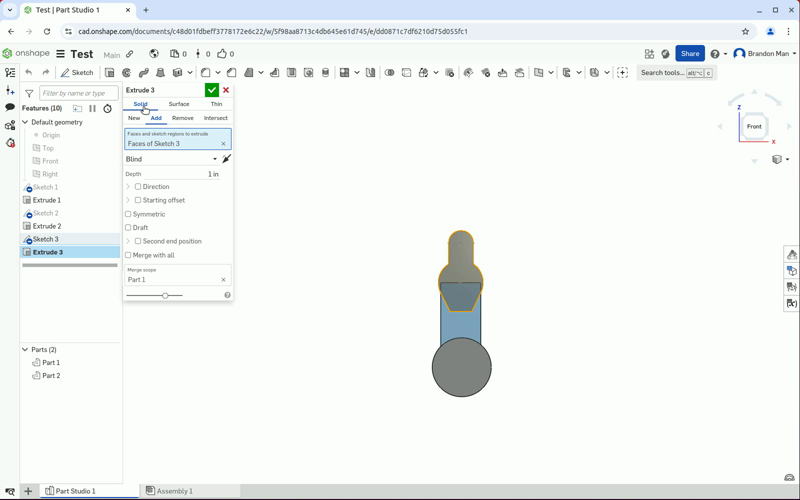
click(143, 106)
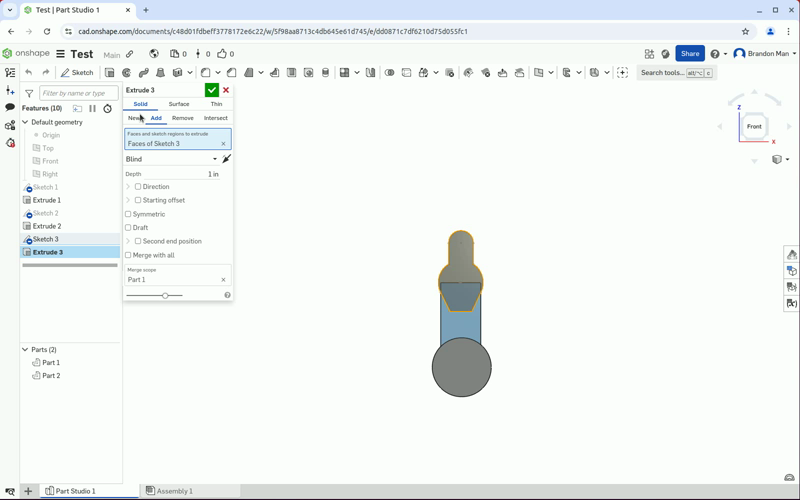
mouse_move(137, 120)
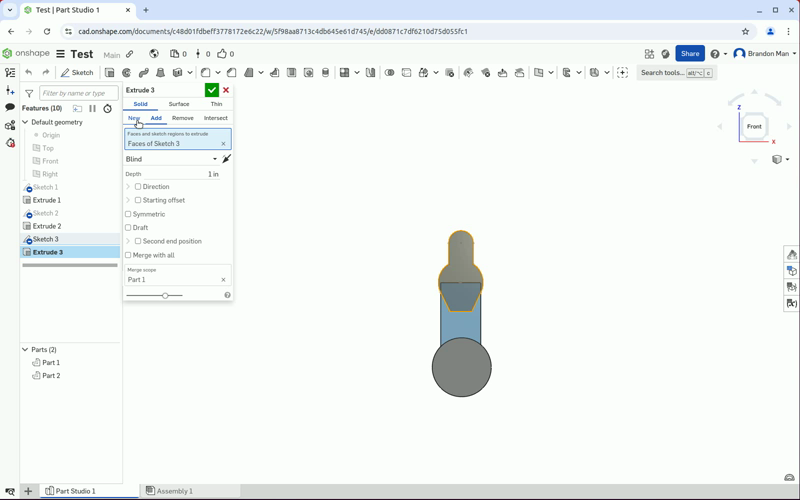
click(137, 120)
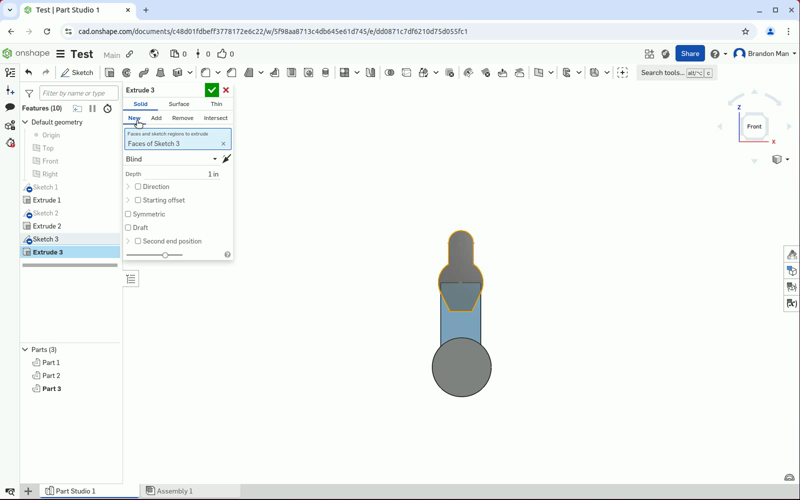
key(tab, 4)
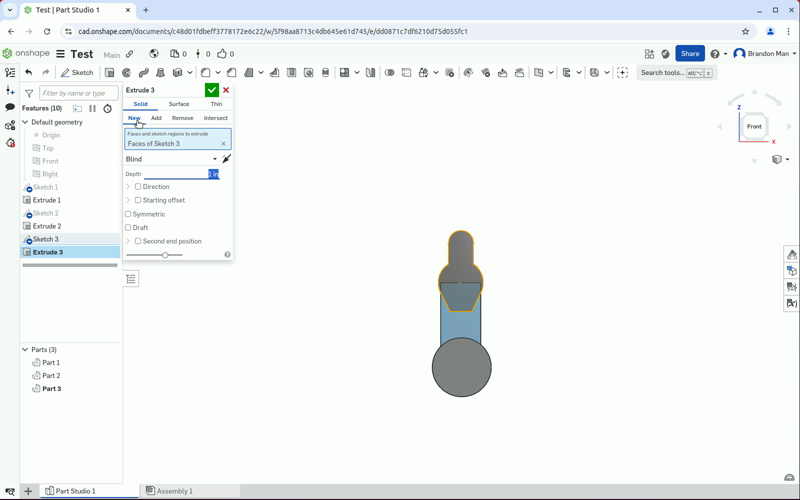
text(10.11)
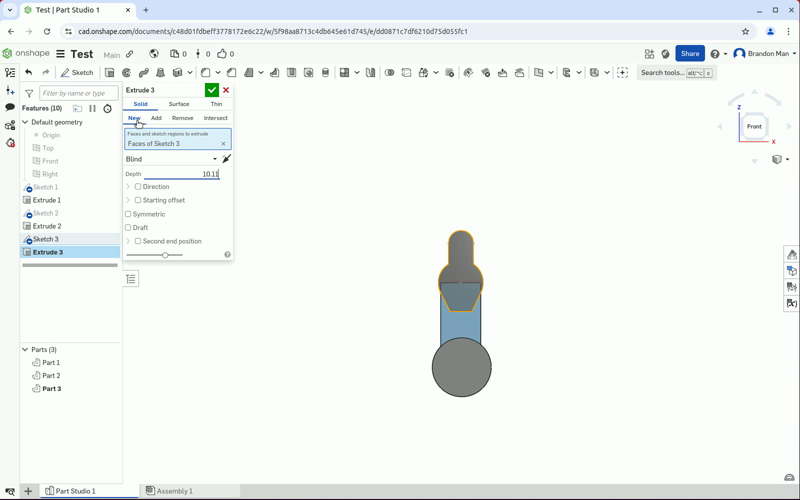
key(tab, 3)
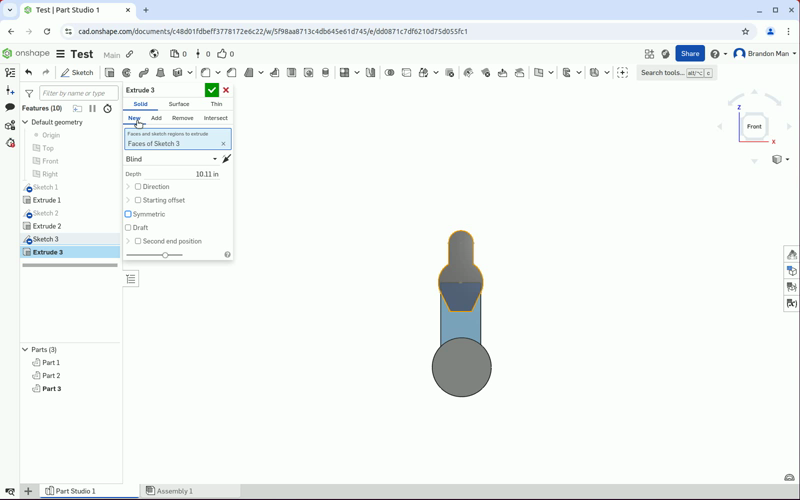
key(space)
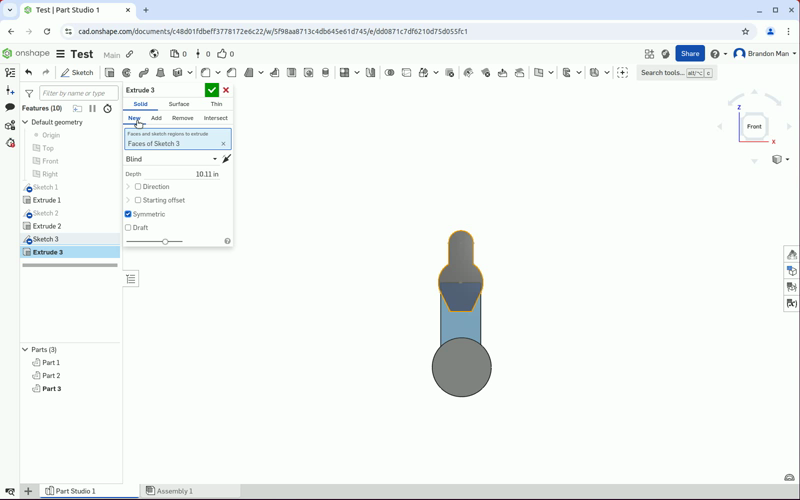
key(enter)
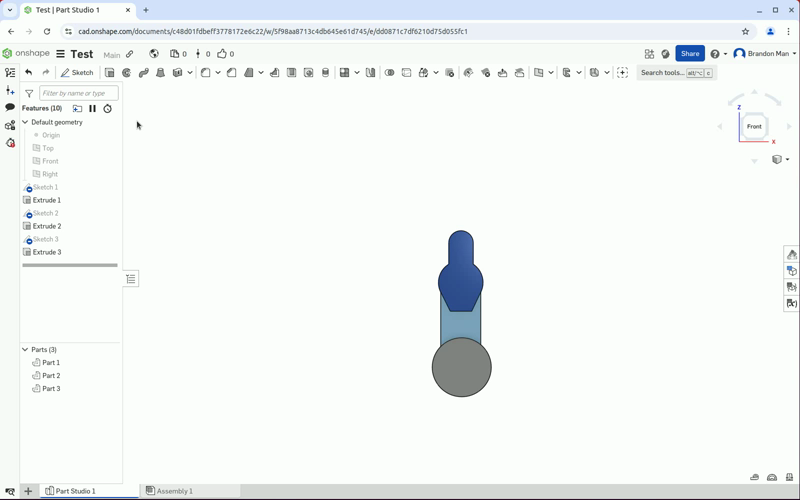
key(shift+h)
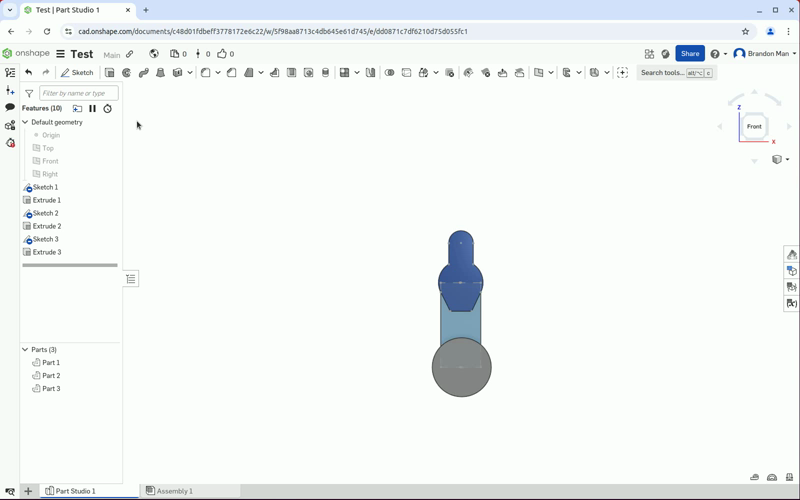
key(shift+h)
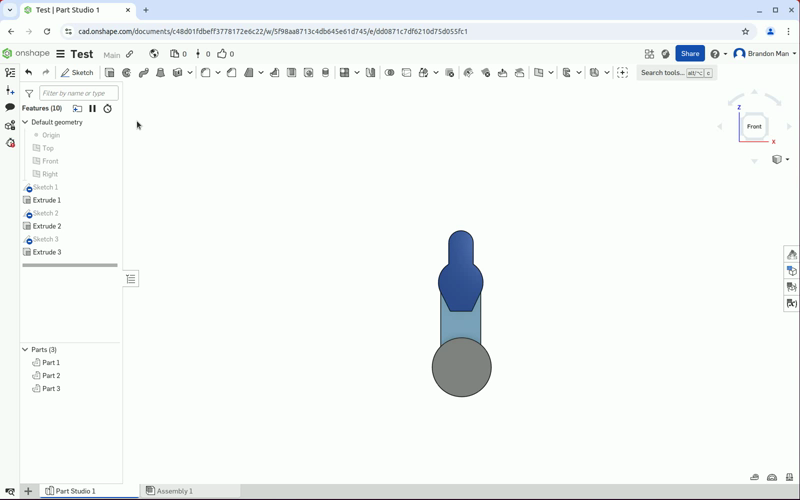
mouse_move(73, 189)
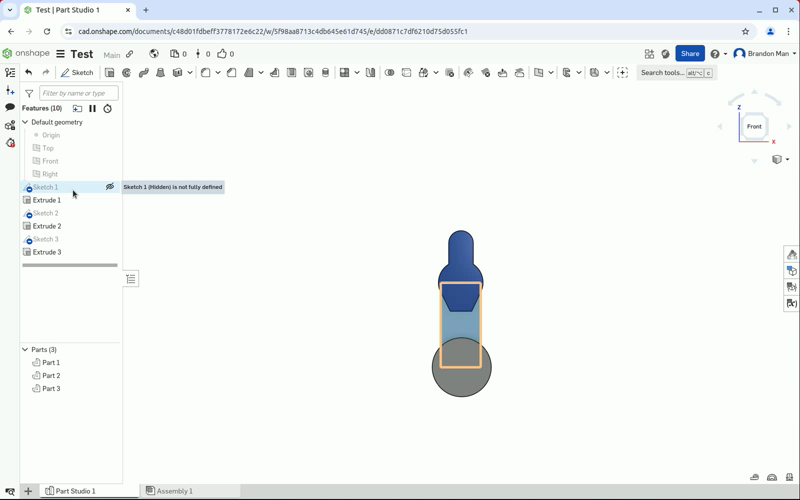
click(73, 189)
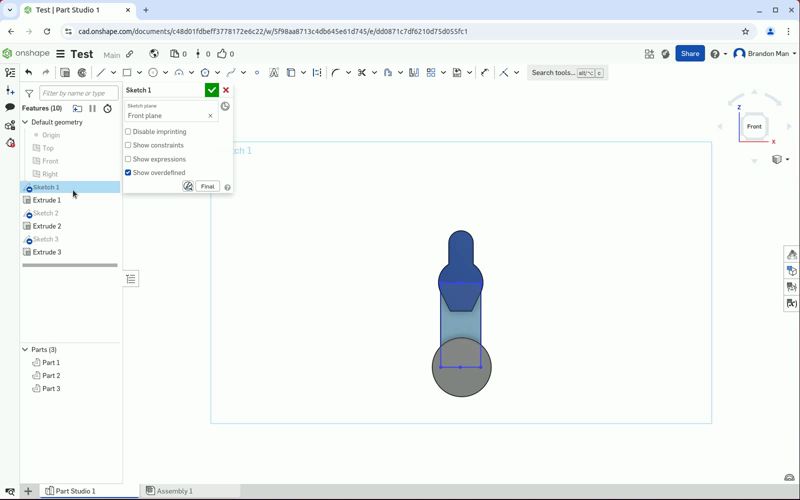
mouse_move(229, 92)
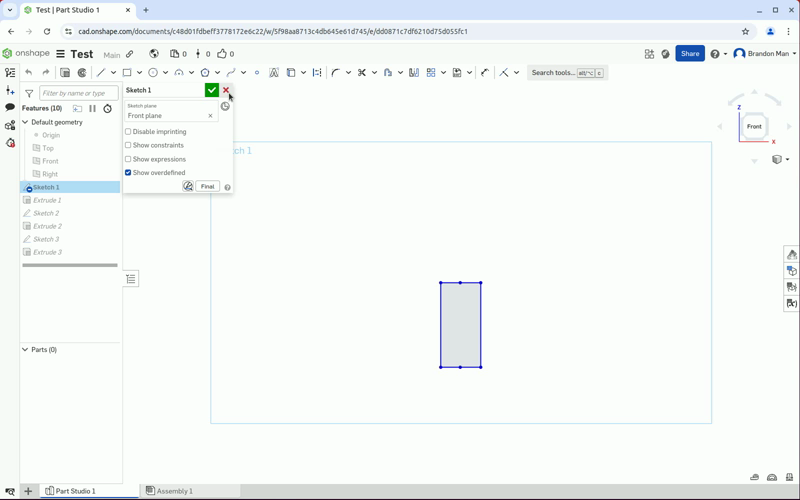
click(229, 92)
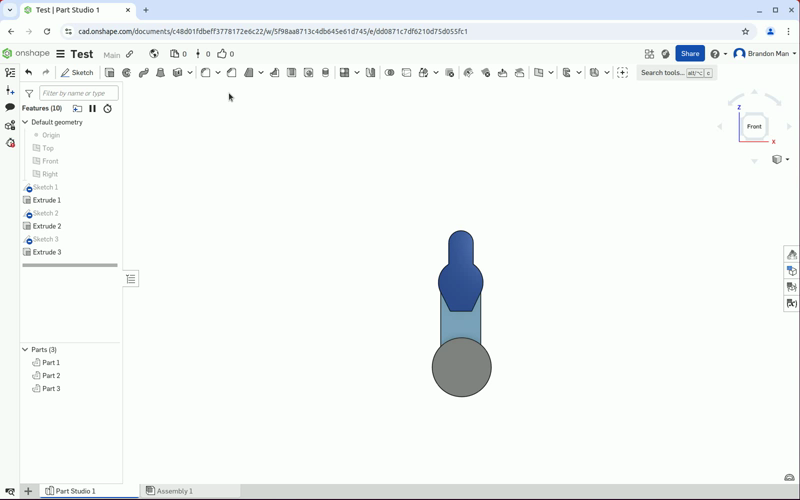
mouse_move(73, 352)
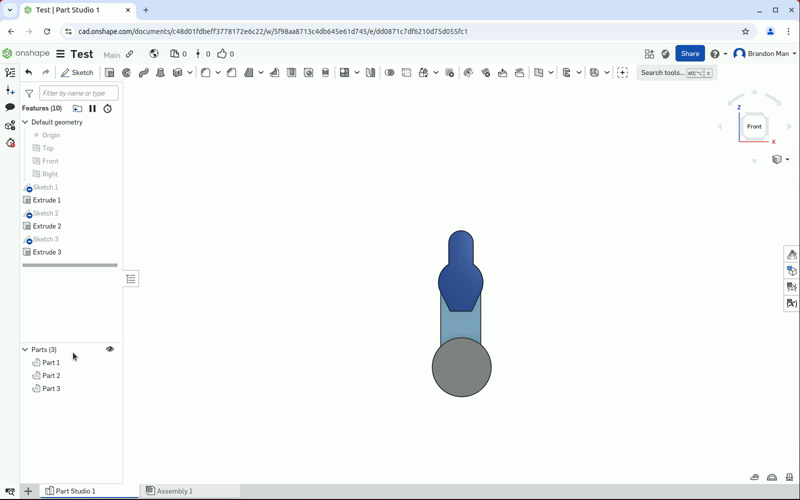
key(y)
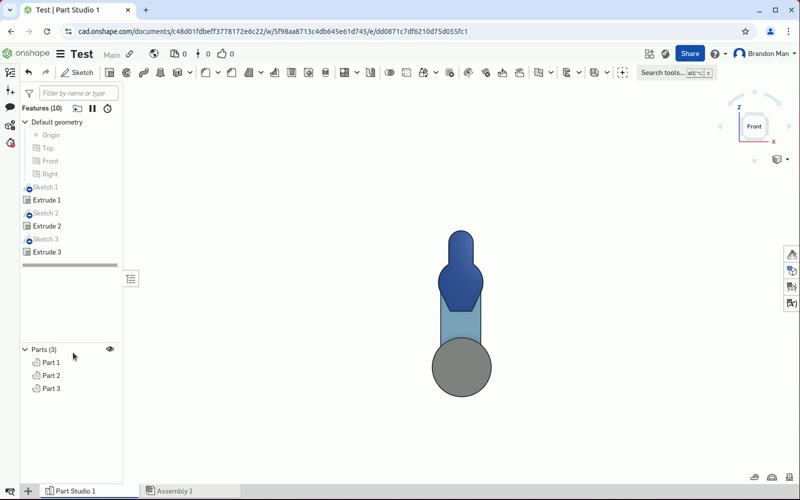
key(shift+p)
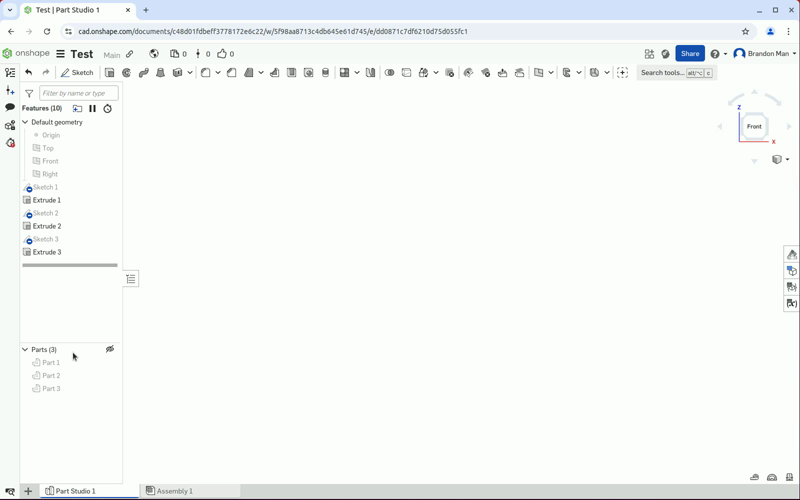
key(space)
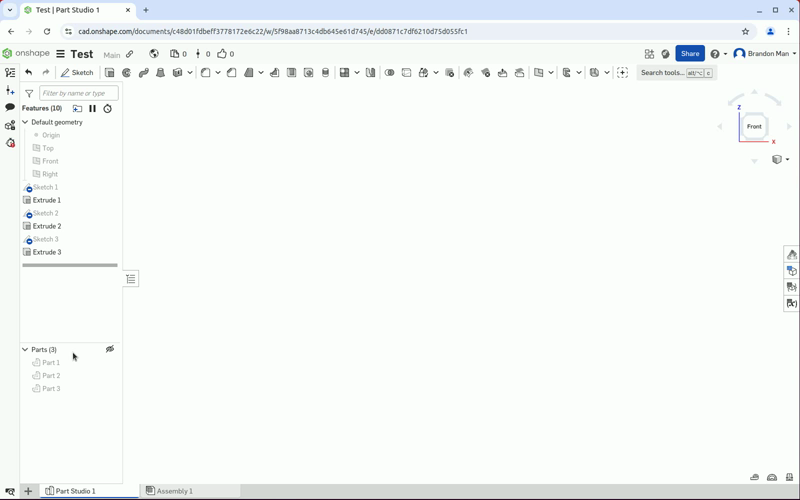
key_down(shift)
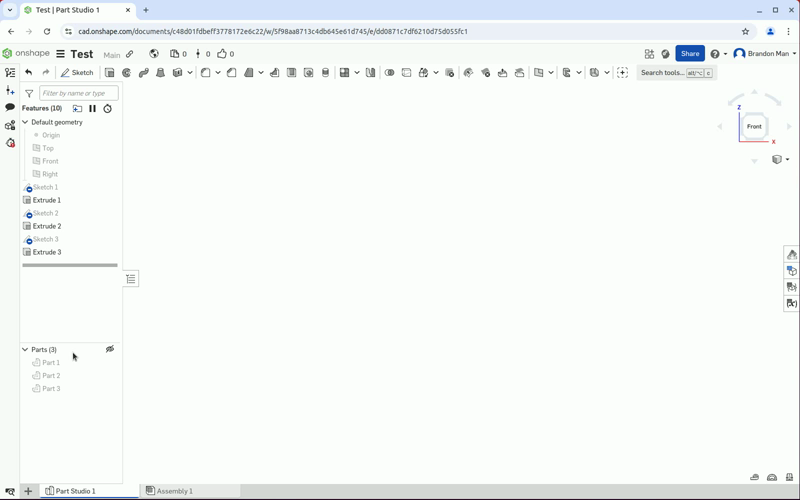
key(left)
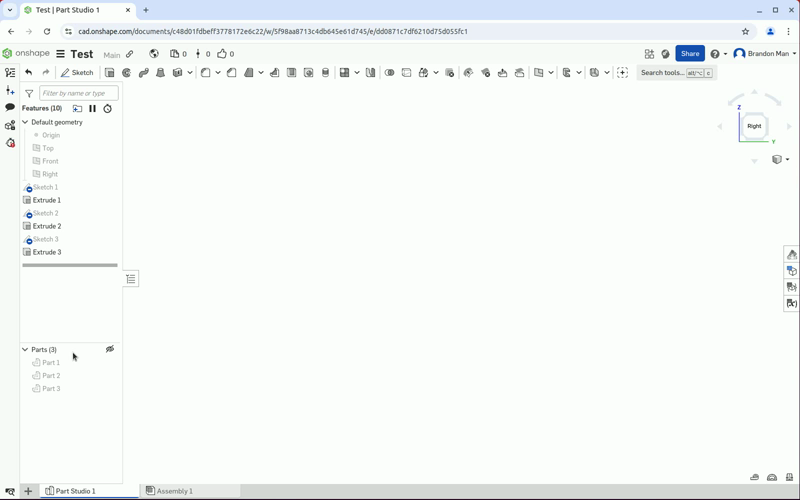
key_up(shift)
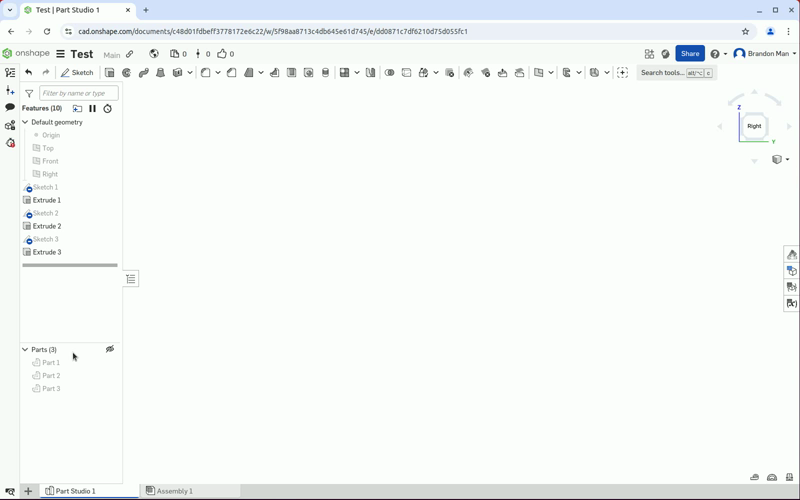
mouse_move(73, 352)
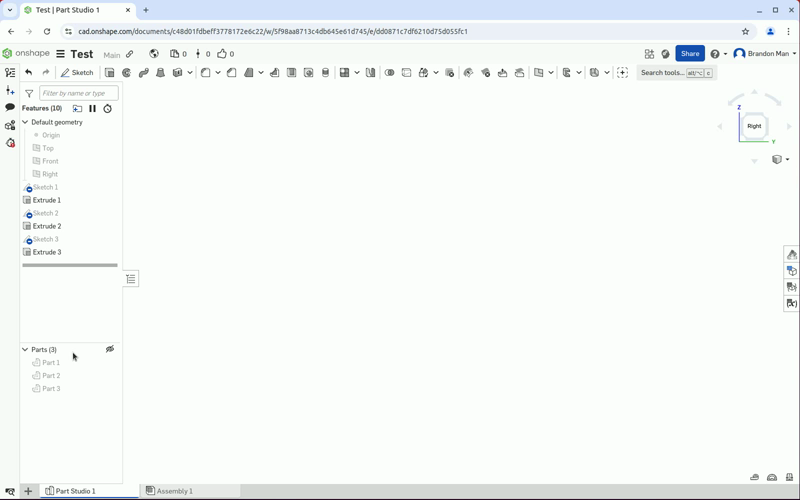
key(shift+y)
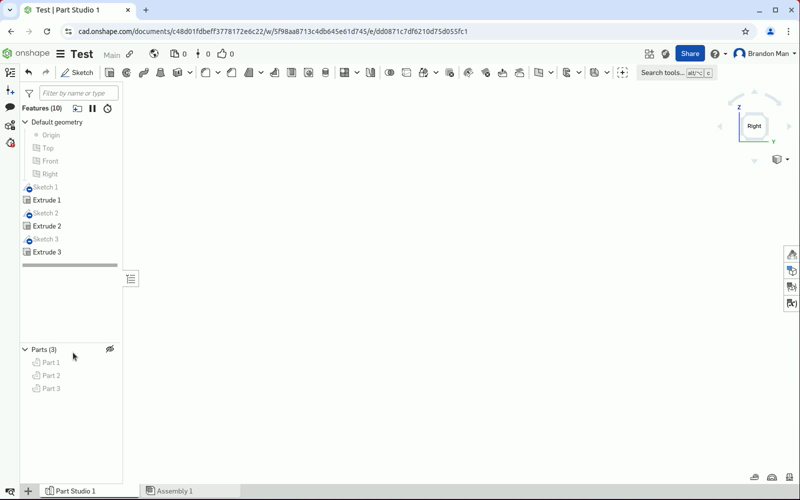
key(shift+s)
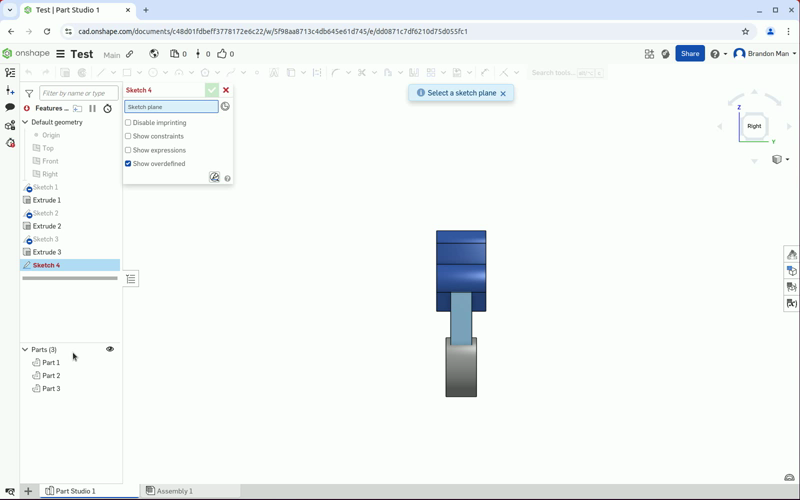
mouse_move(73, 176)
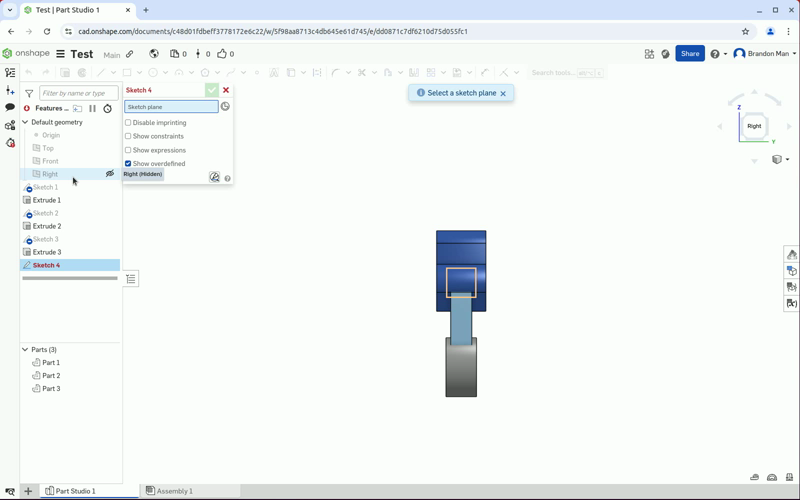
click(73, 176)
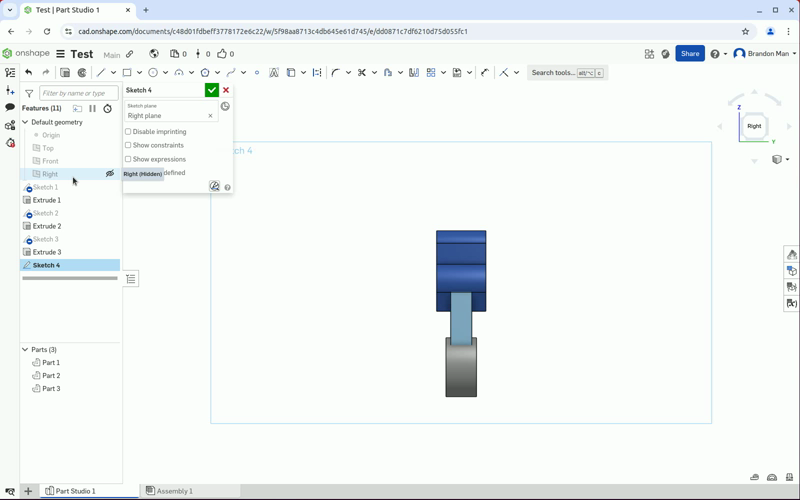
mouse_move(73, 352)
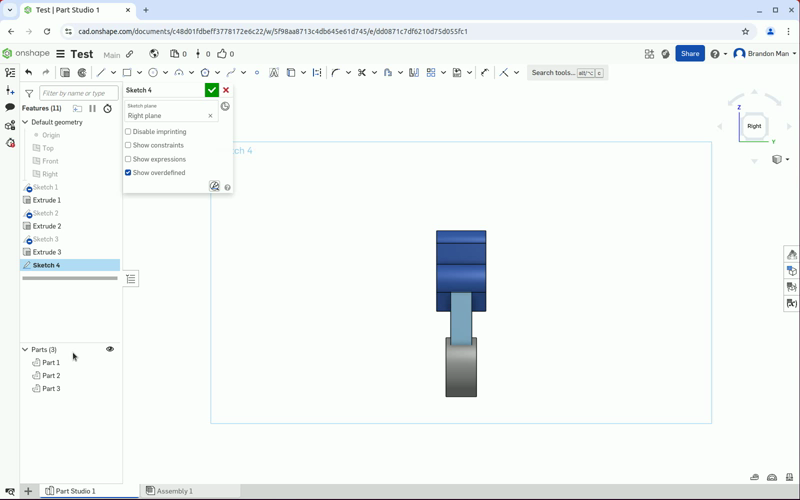
key(y)
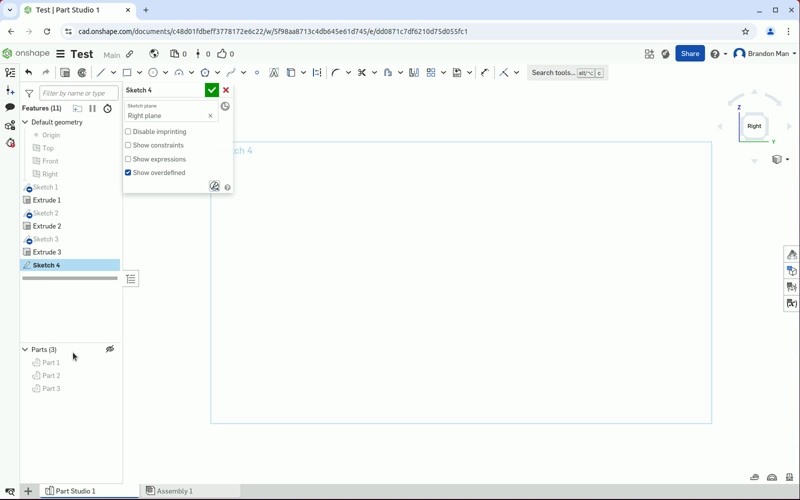
key(c)
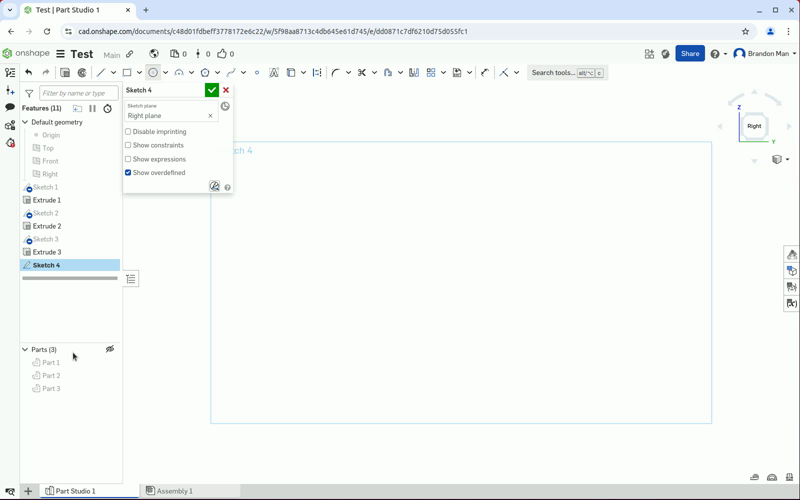
key_down(shift)
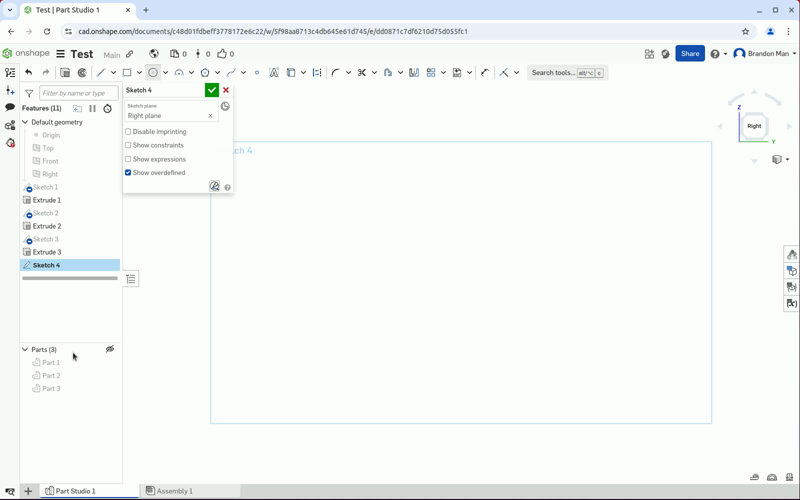
mouse_move(461, 282)
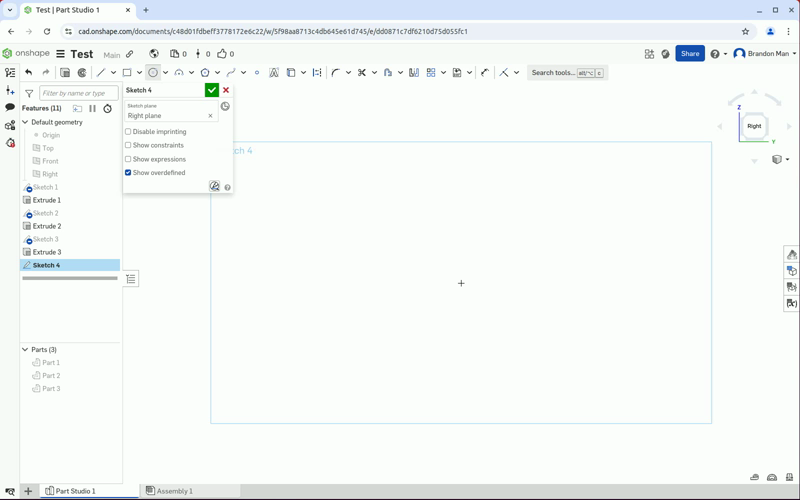
click(461, 282)
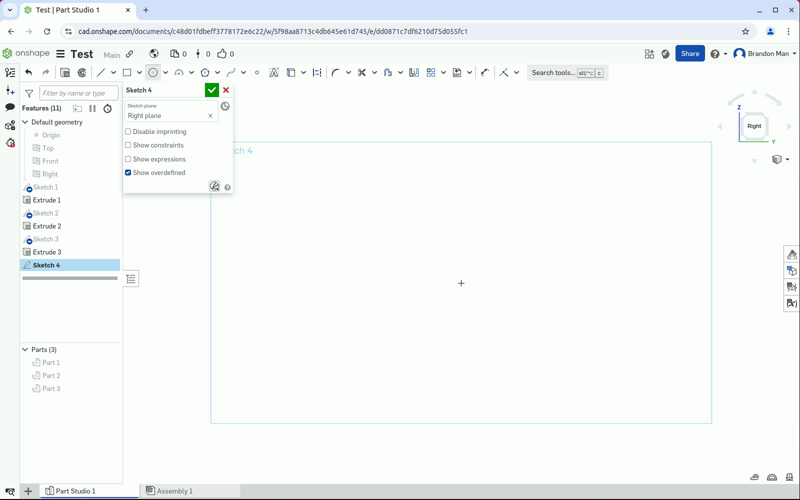
key_up(shift)
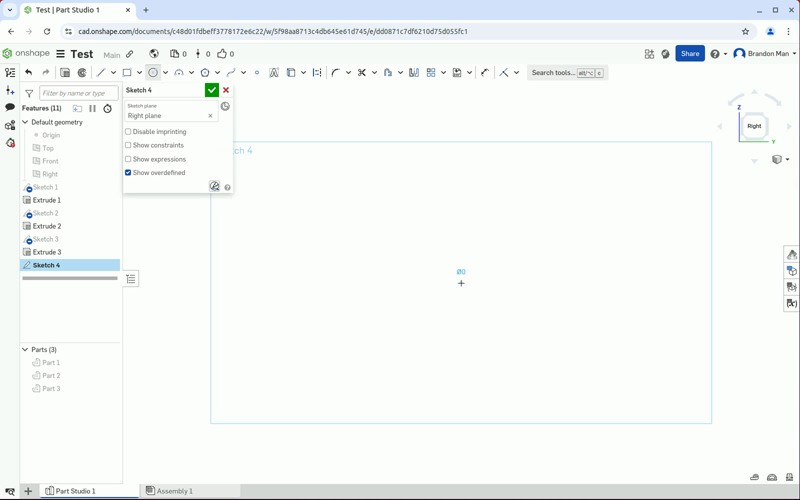
mouse_move(481, 282)
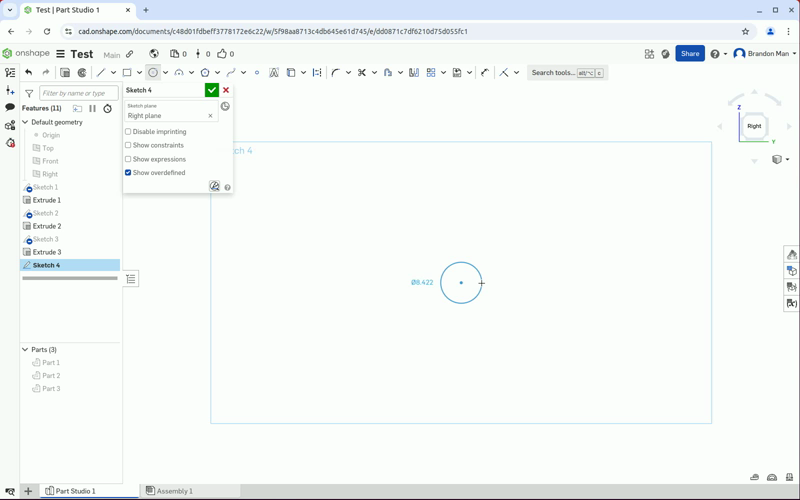
click(481, 282)
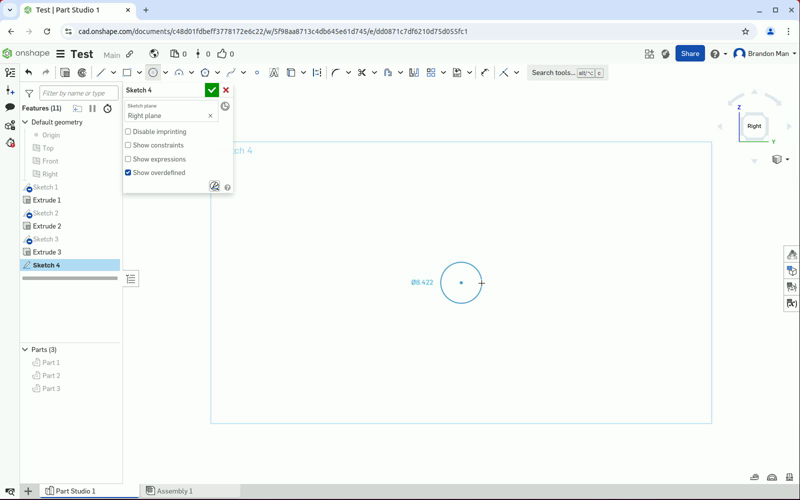
key(esc)
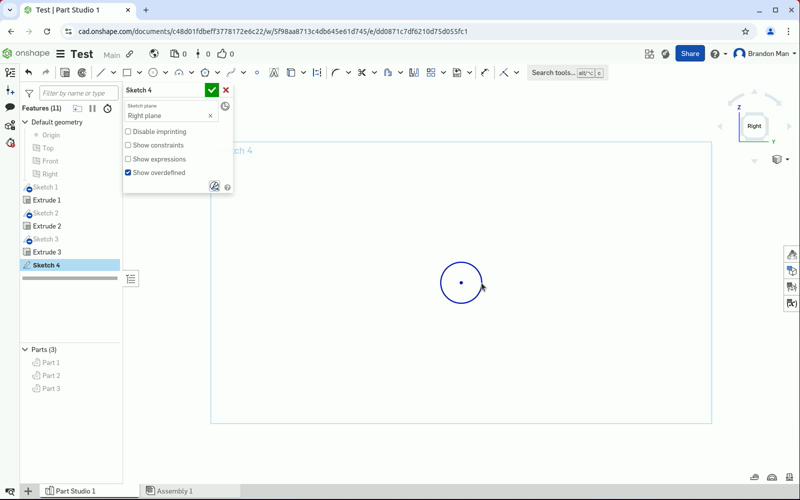
mouse_move(459, 283)
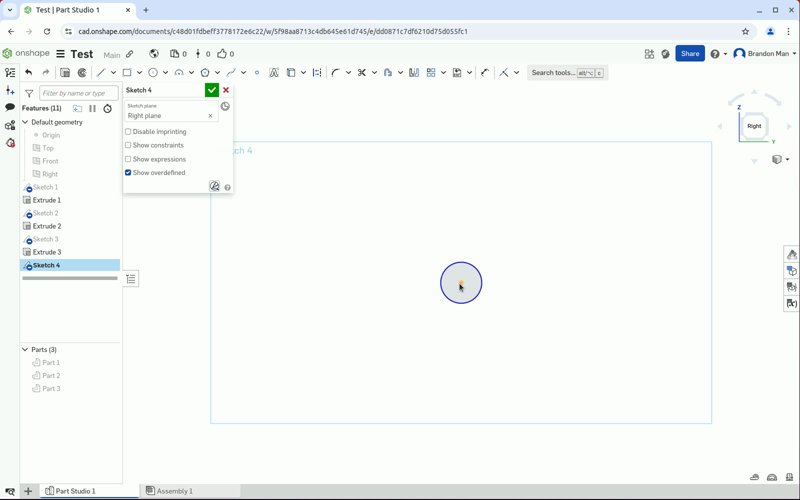
scroll(6)
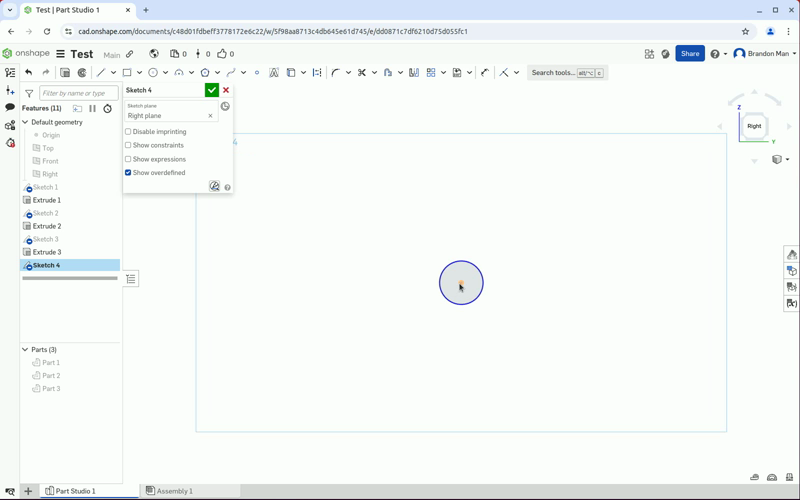
scroll(6)
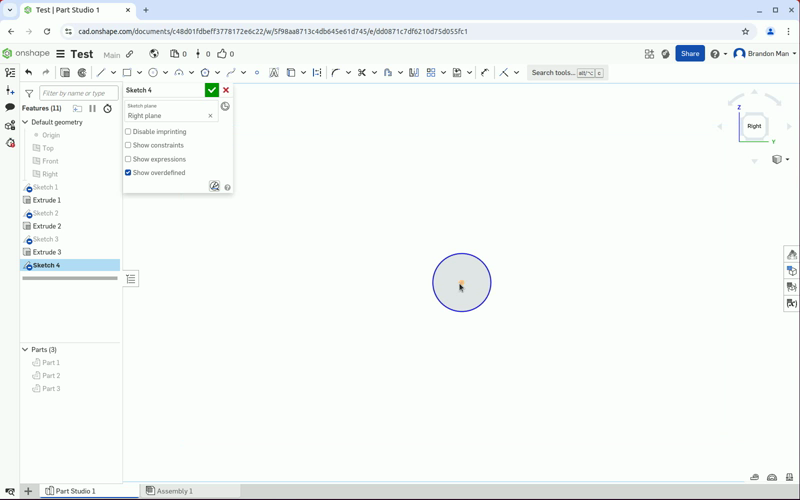
scroll(6)
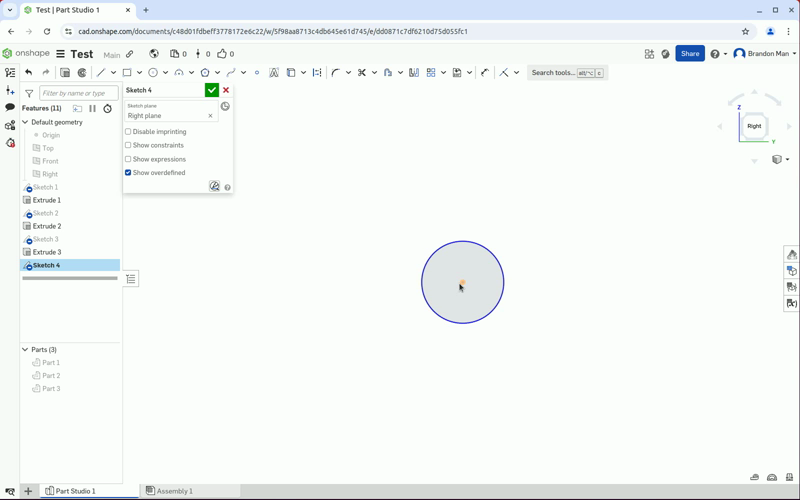
scroll(6)
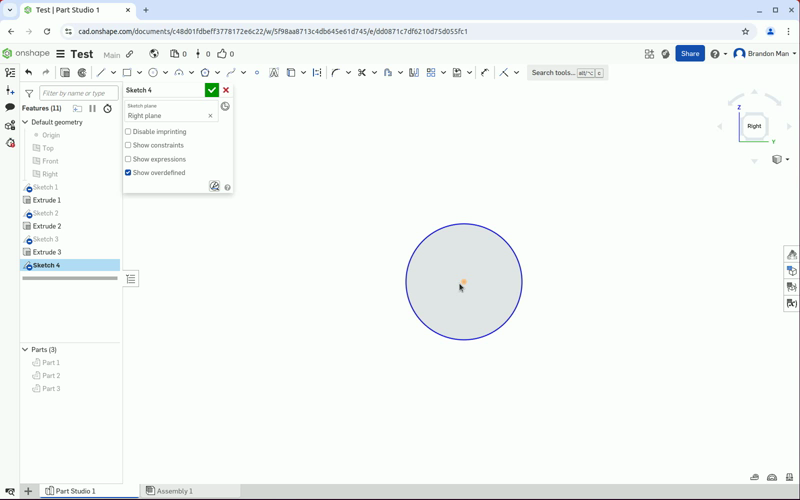
scroll(6)
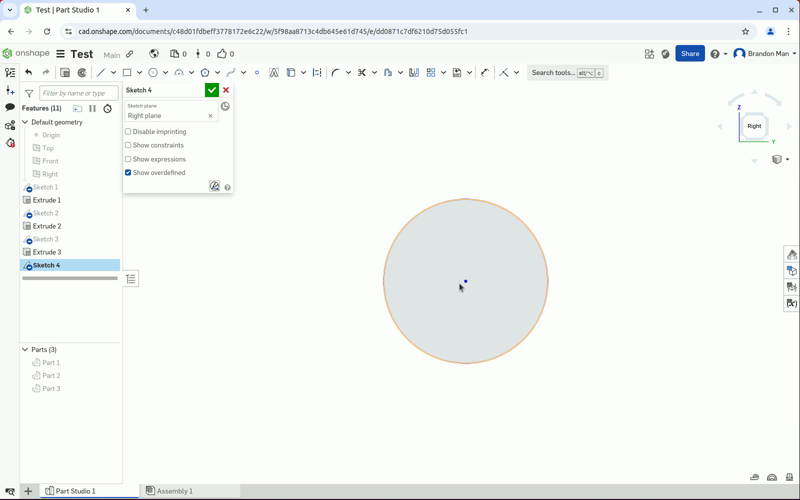
scroll(6)
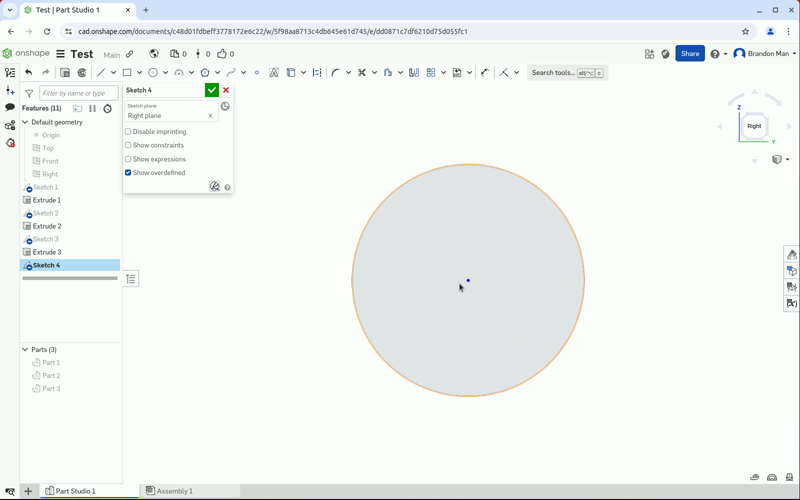
scroll(6)
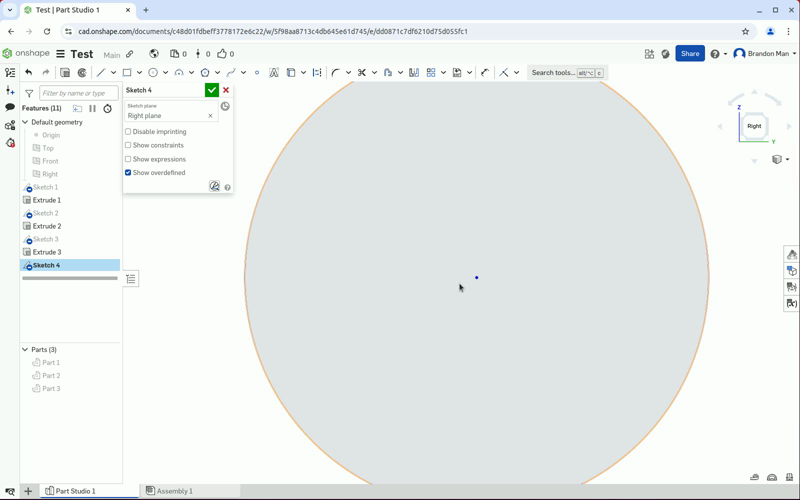
click(459, 283)
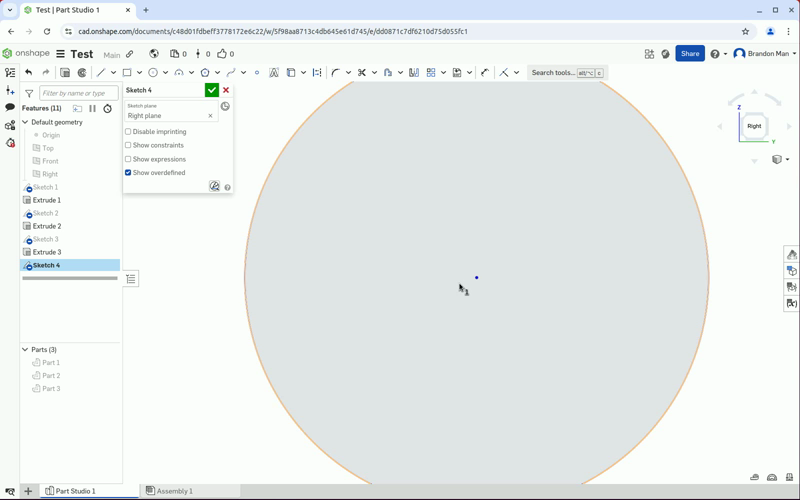
scroll(-6)
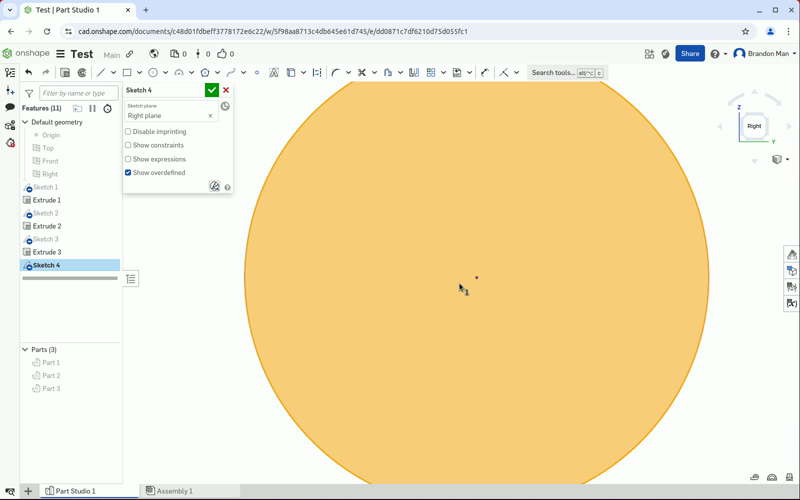
scroll(-6)
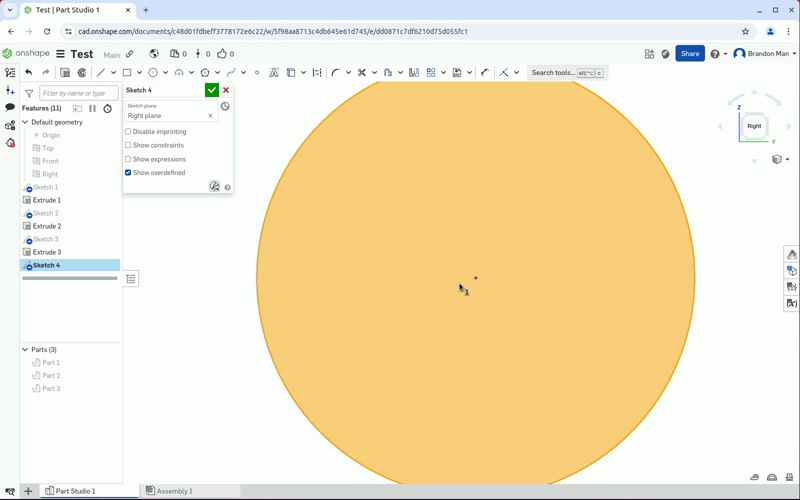
scroll(-6)
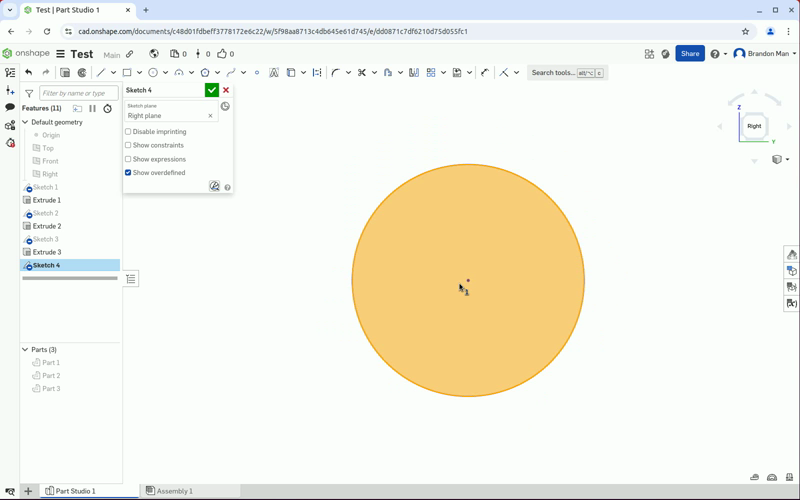
scroll(-6)
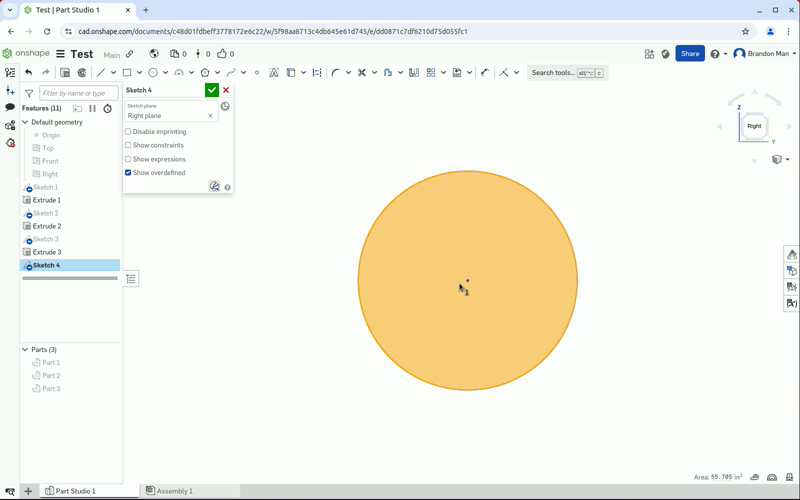
scroll(-6)
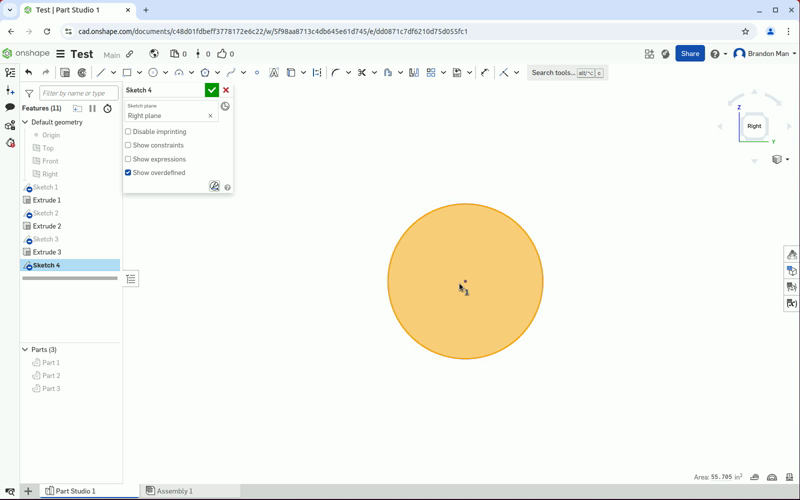
scroll(-6)
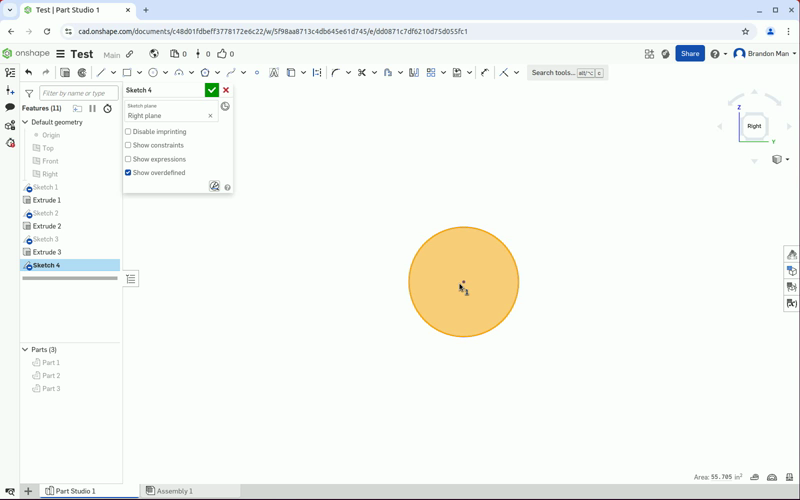
scroll(-6)
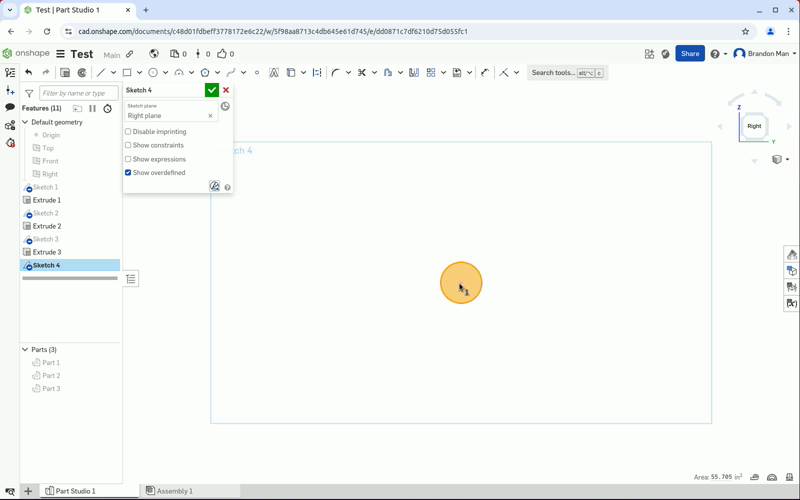
mouse_move(73, 352)
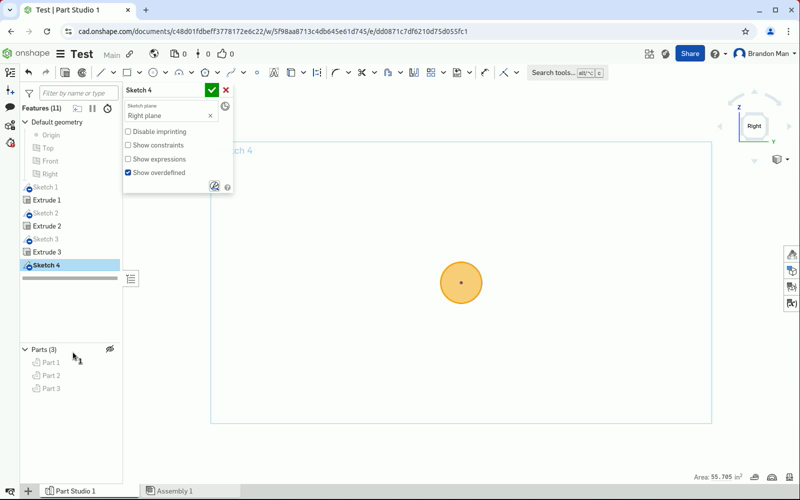
key(shift+y)
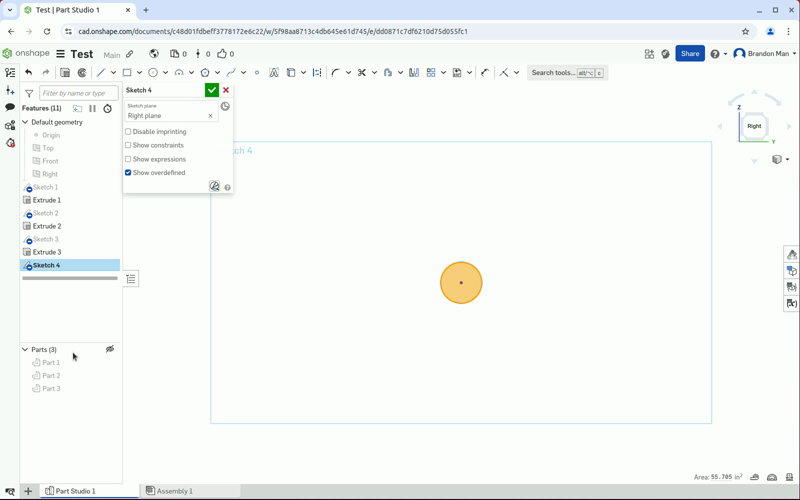
key(shift+e)
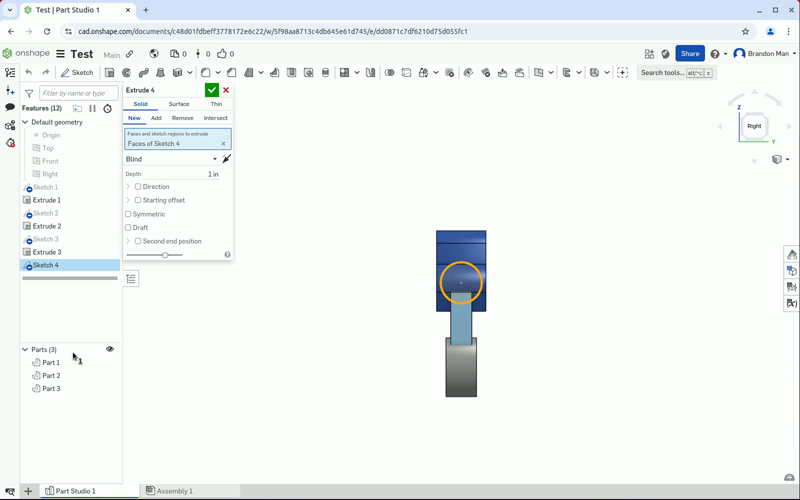
mouse_move(143, 106)
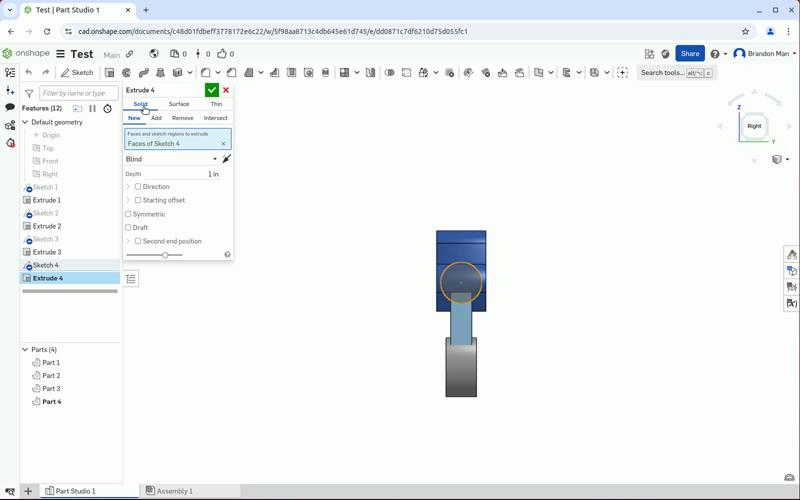
click(143, 106)
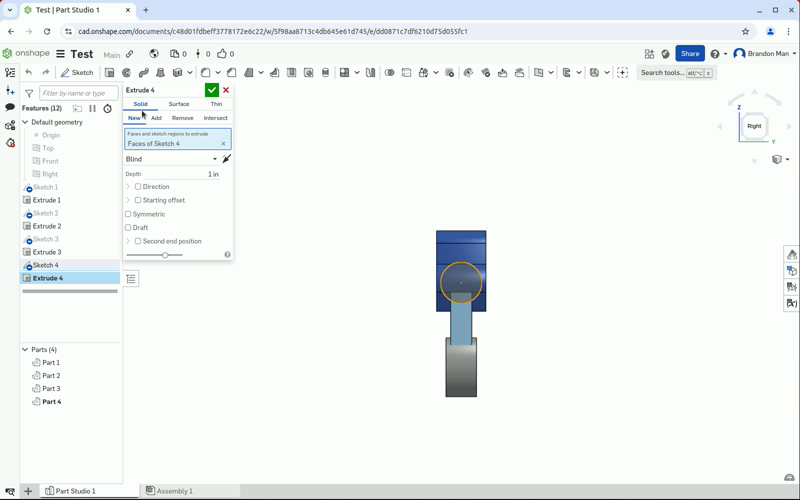
mouse_move(137, 120)
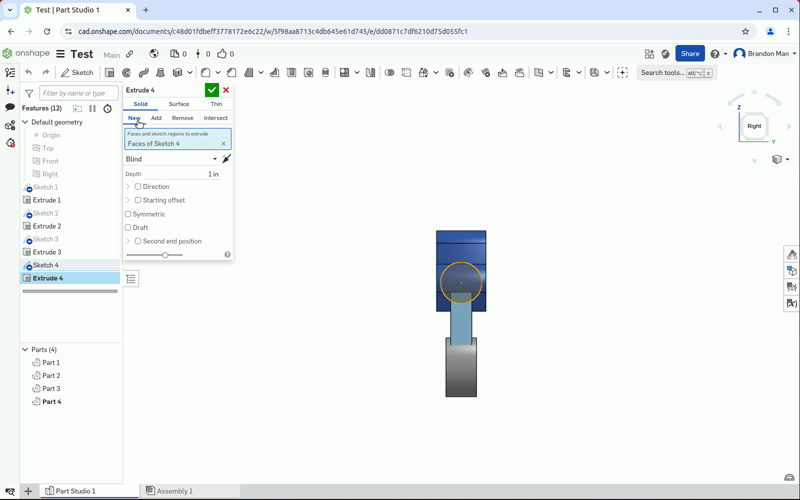
click(137, 120)
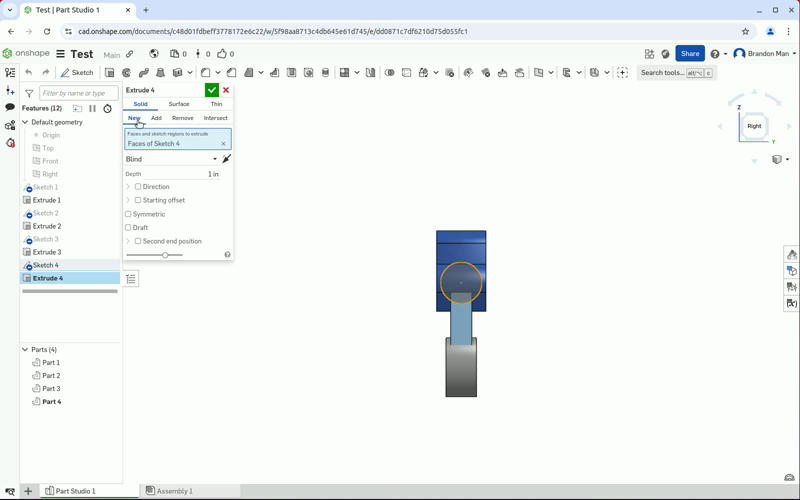
key(tab, 4)
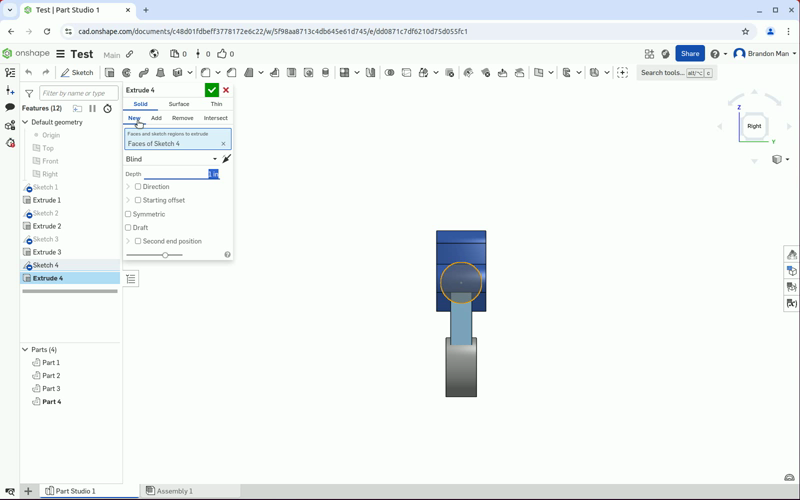
text(13.48)
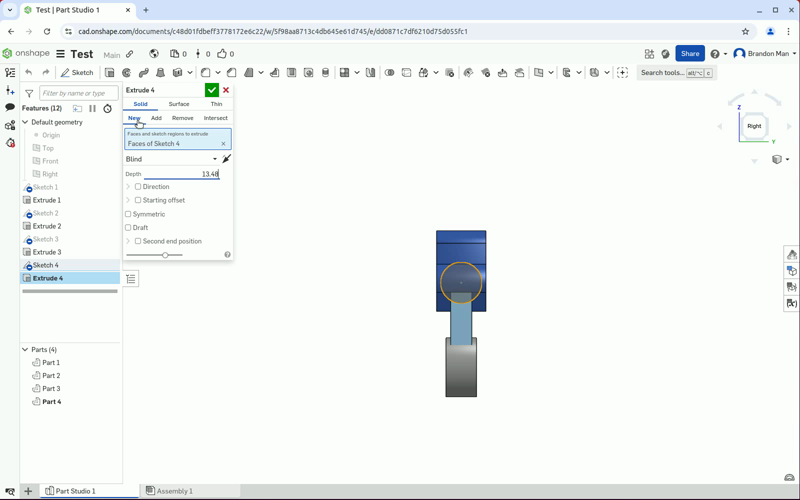
key(tab, 3)
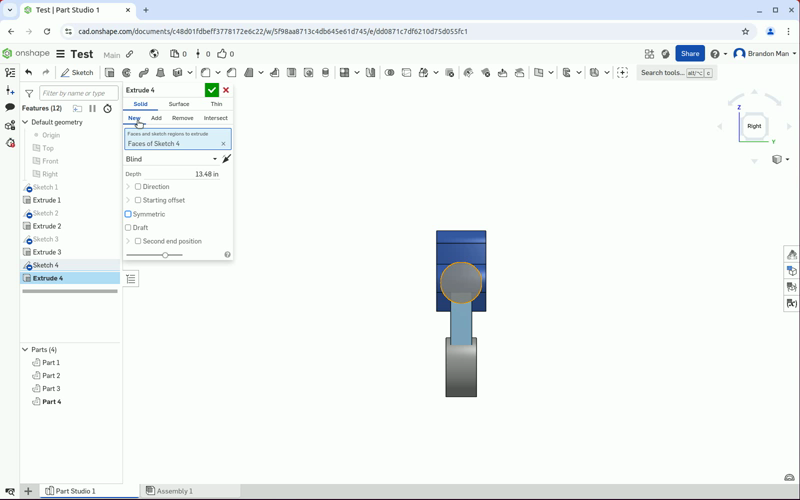
key(space)
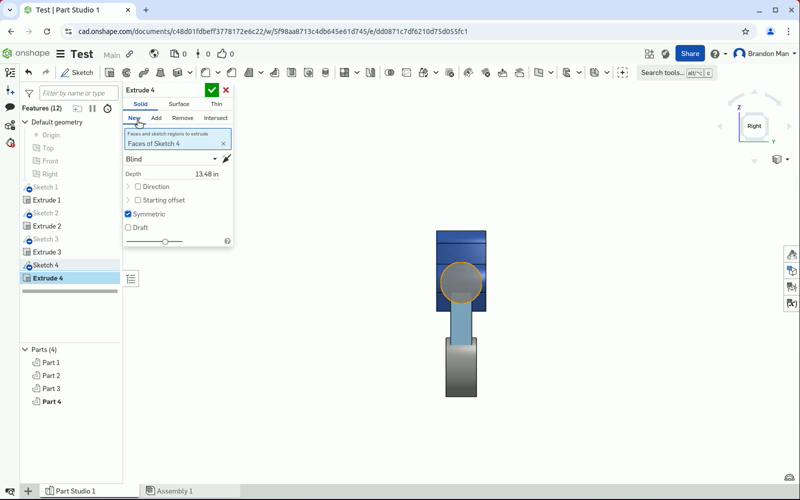
key(enter)
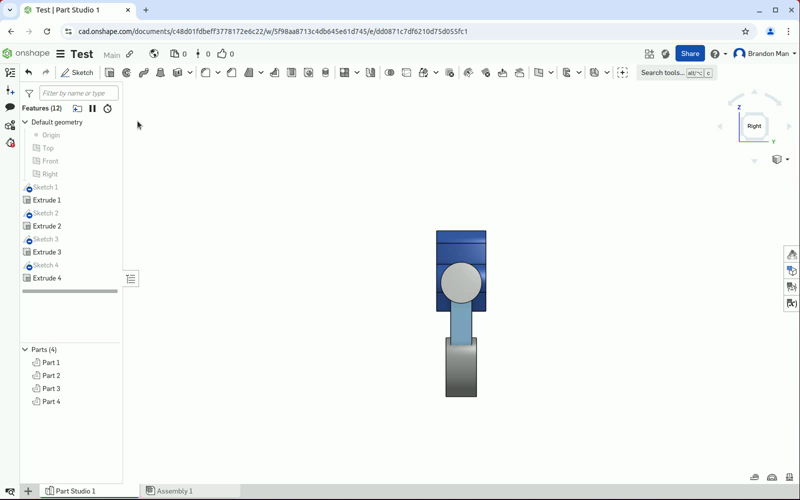
key(shift+h)
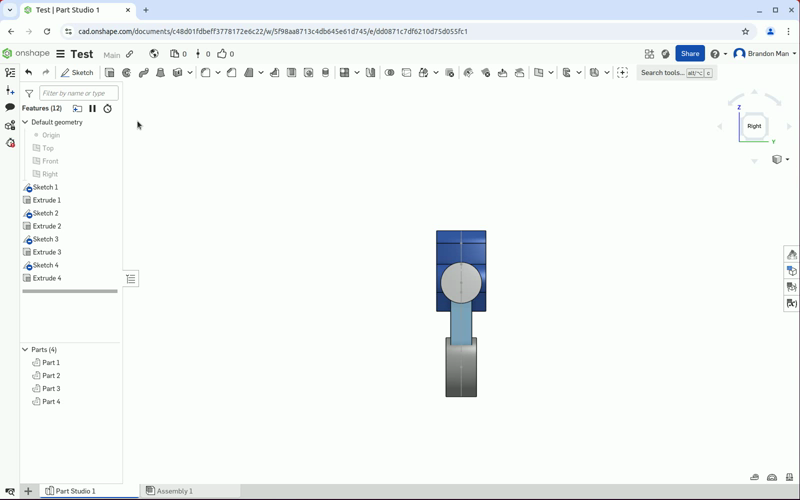
key(shift+h)
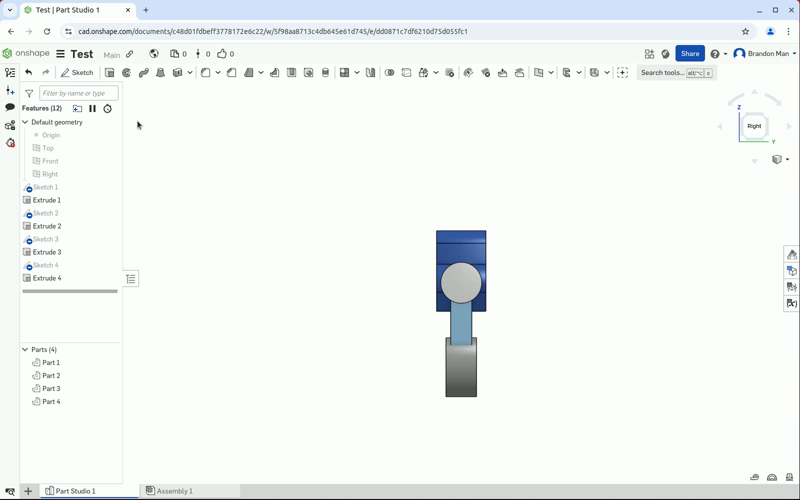
mouse_move(73, 189)
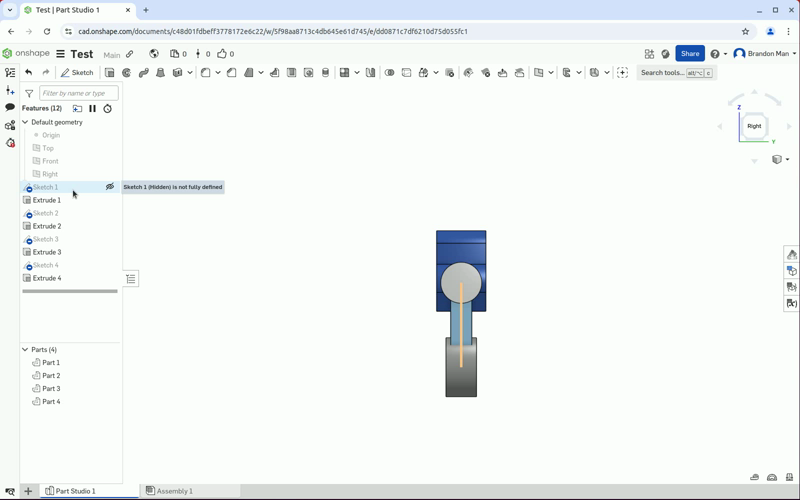
click(73, 189)
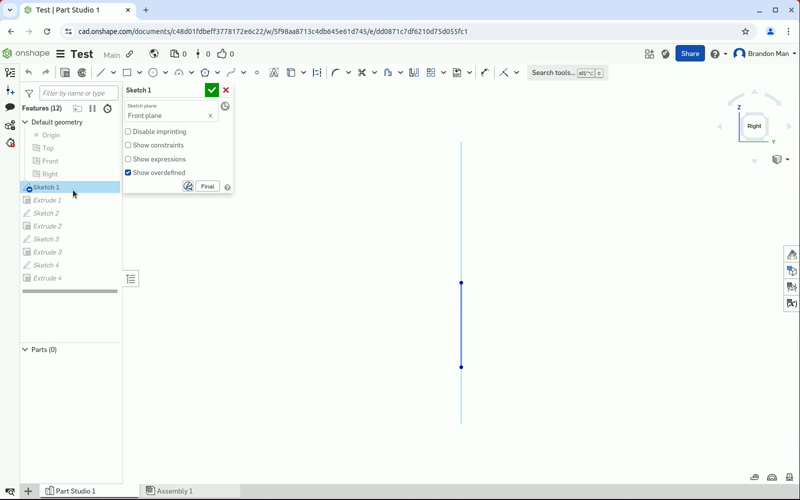
mouse_move(229, 92)
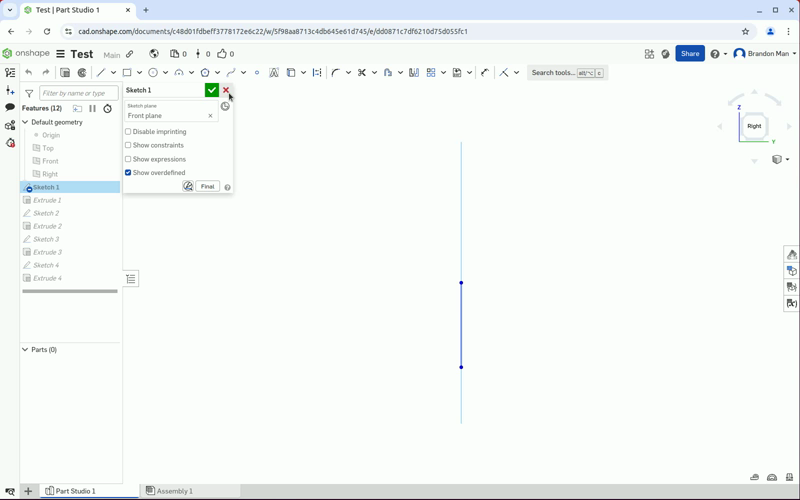
click(229, 92)
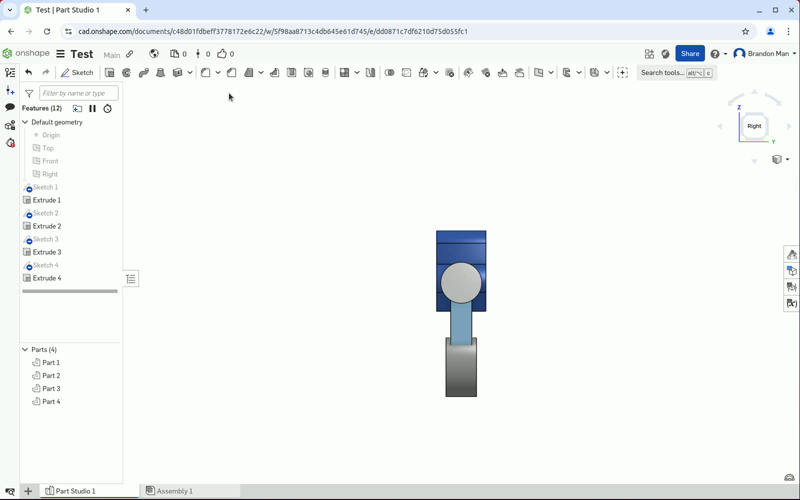
mouse_move(73, 352)
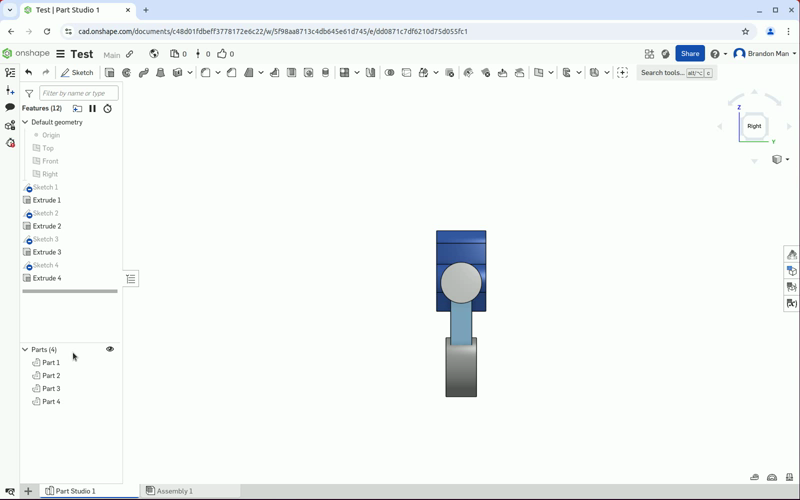
key(y)
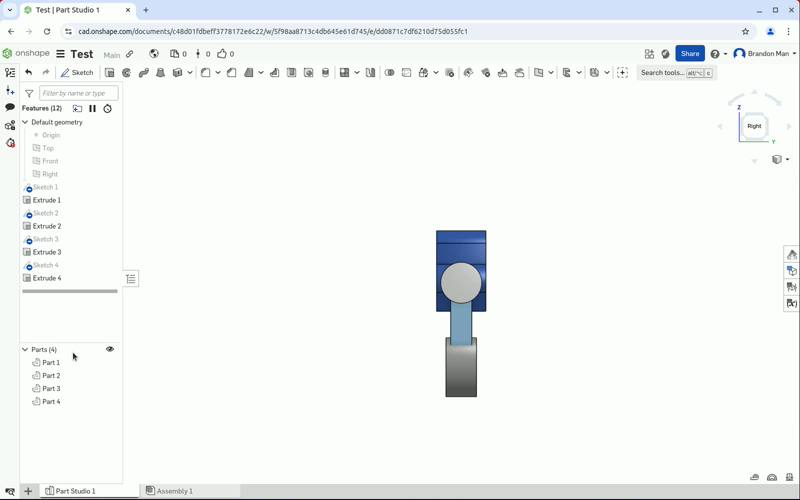
key(shift+p)
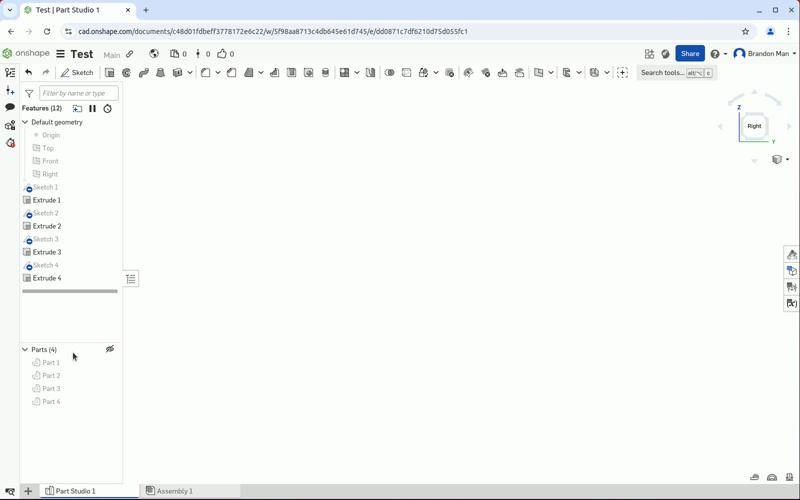
key(space)
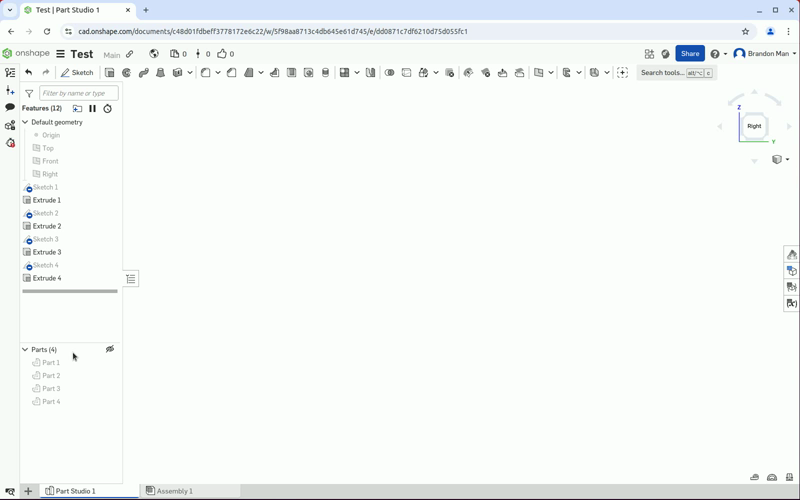
key_down(shift)
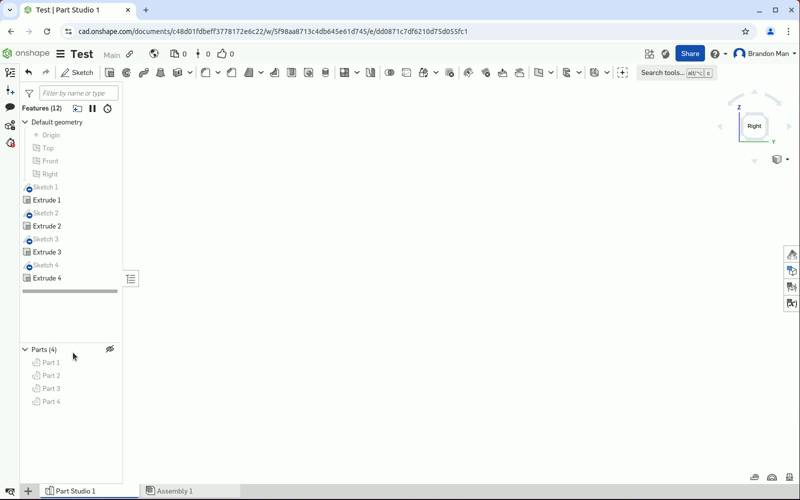
key(right)
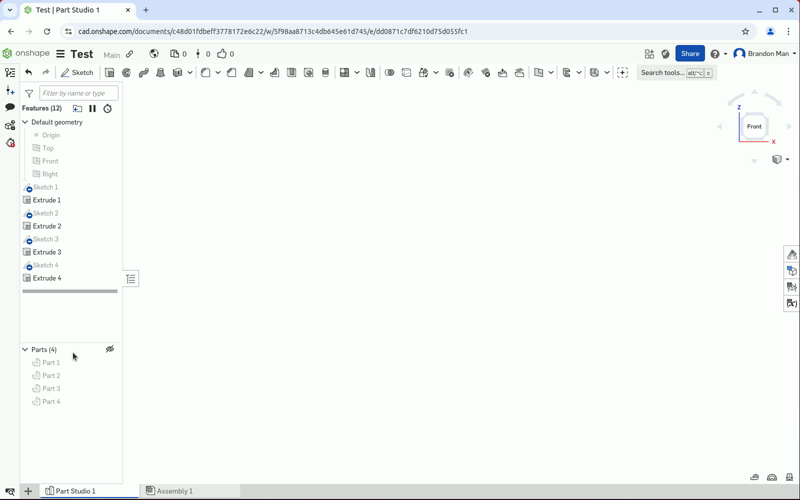
key_up(shift)
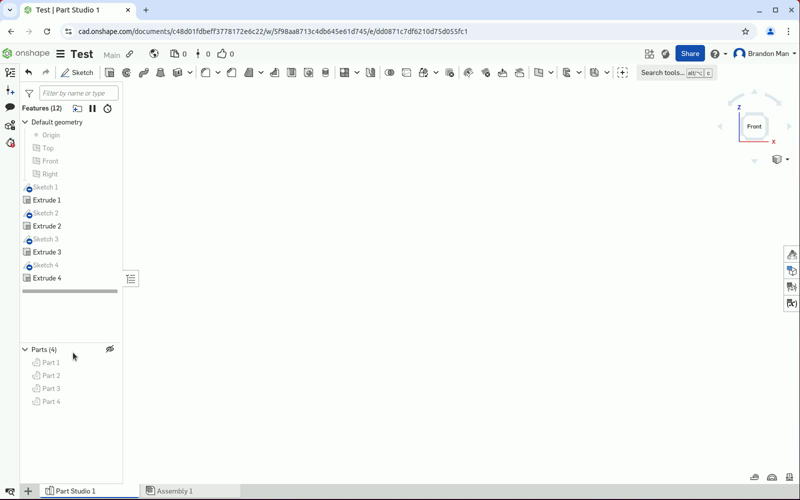
key(space)
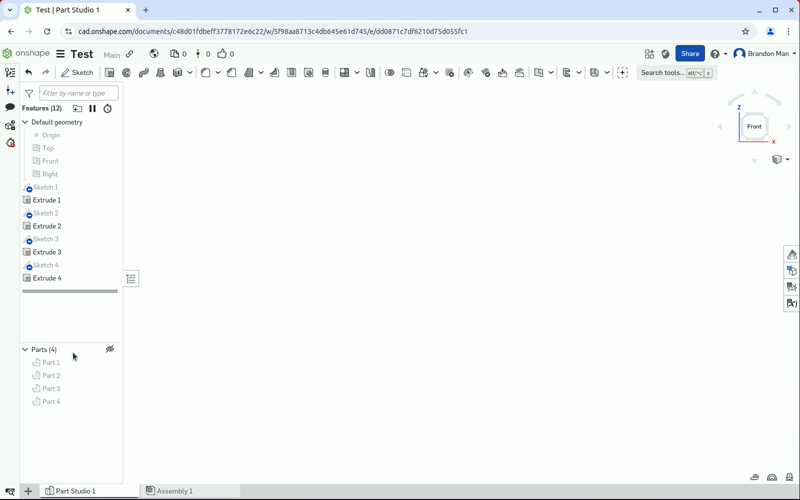
key_down(shift)
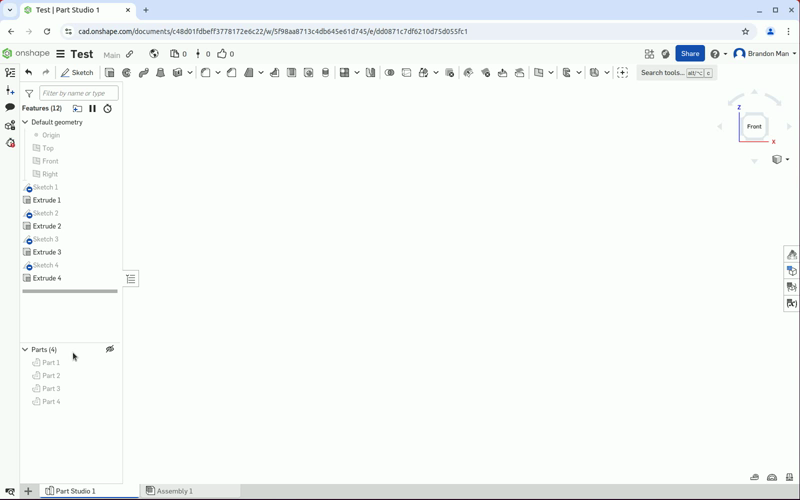
key(down)
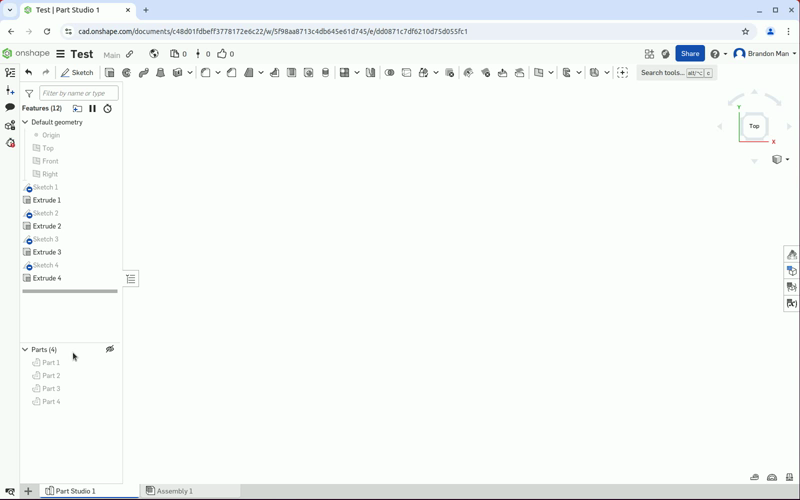
key_up(shift)
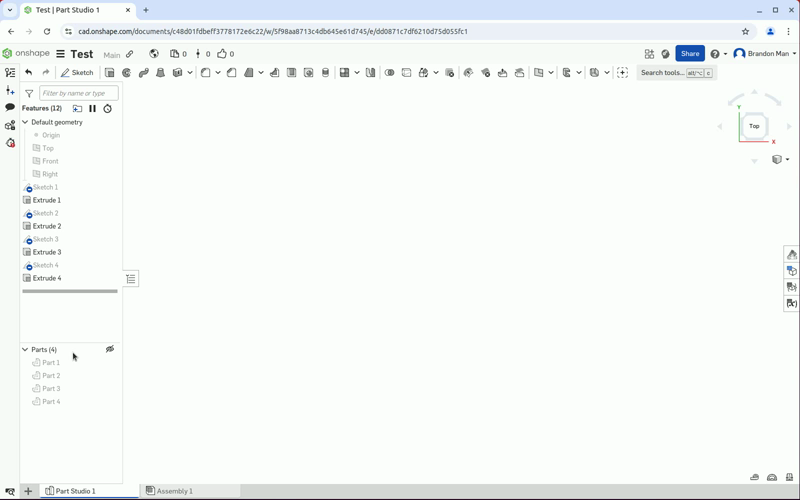
mouse_move(73, 352)
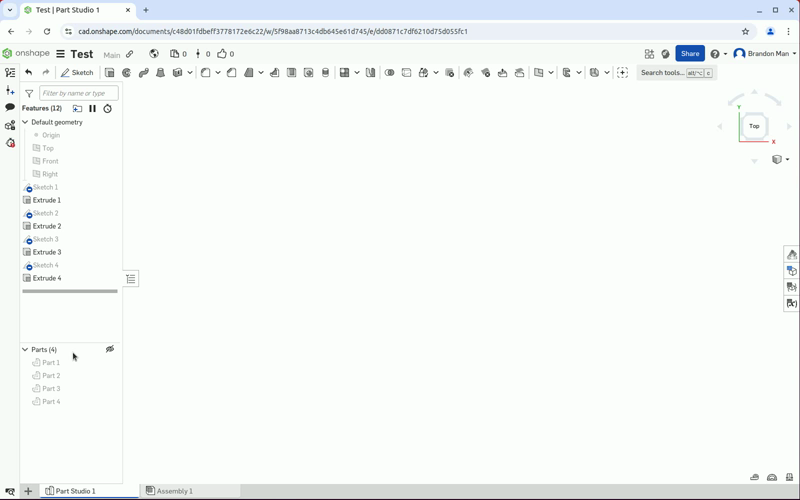
key(shift+y)
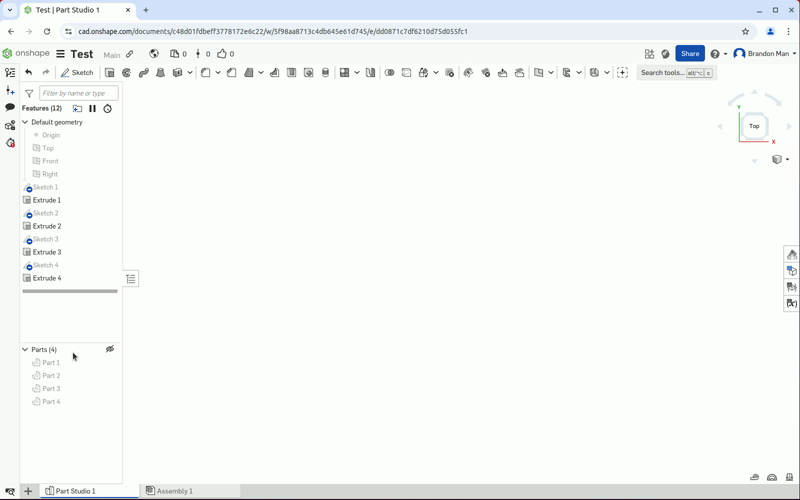
key(shift+s)
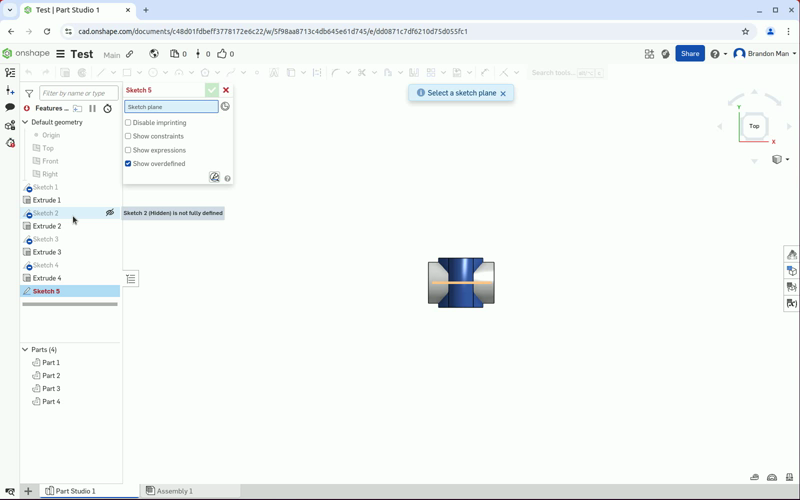
scroll(3)
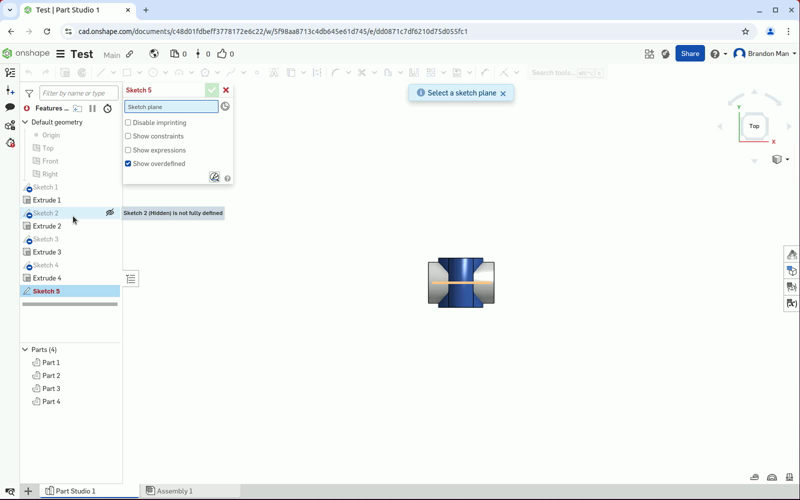
mouse_move(73, 150)
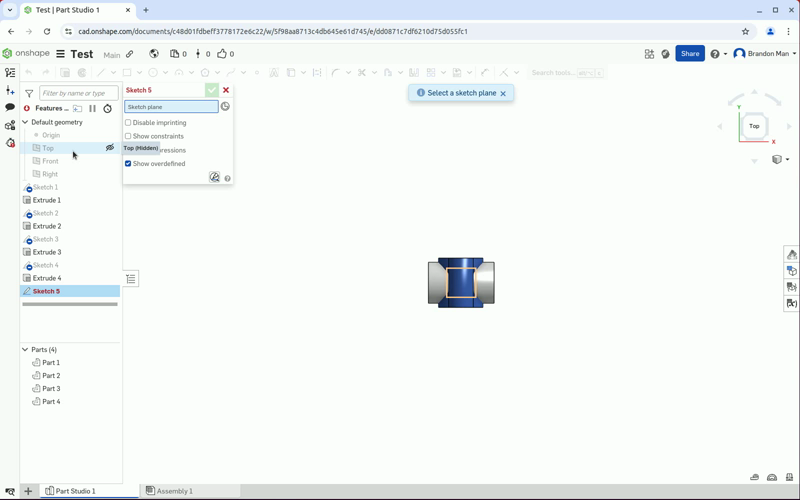
click(73, 150)
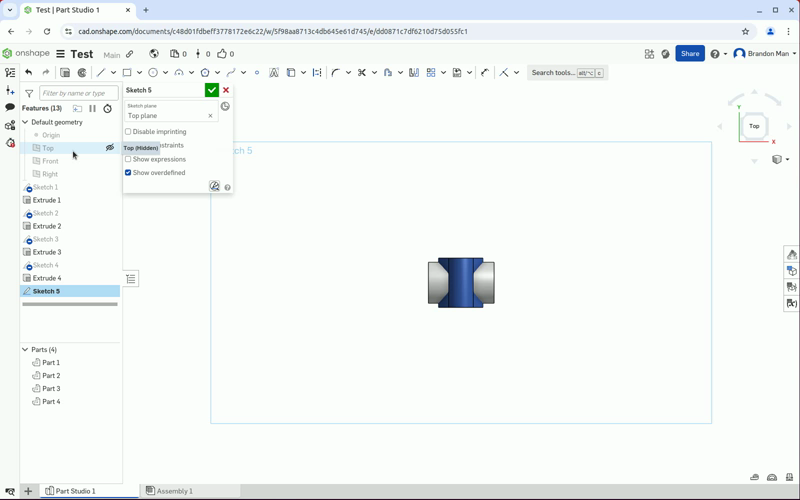
mouse_move(73, 352)
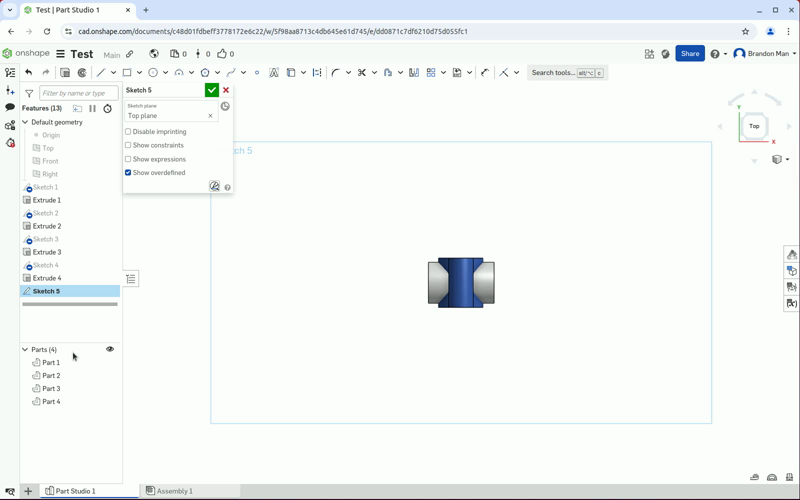
key(y)
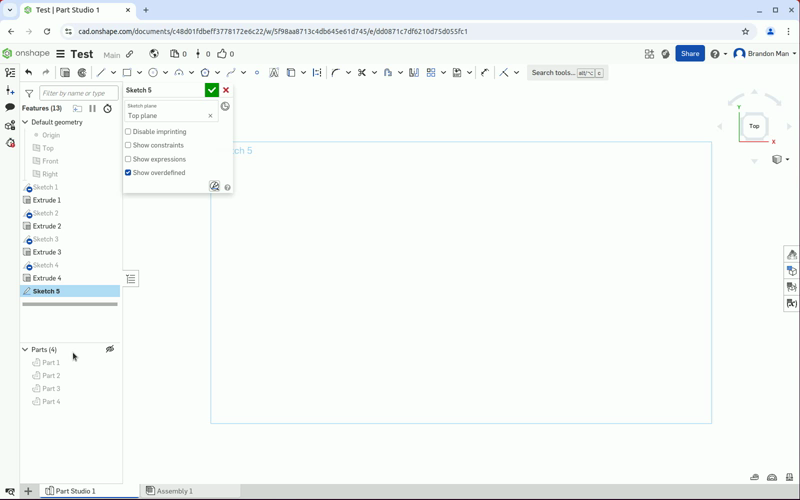
key(c)
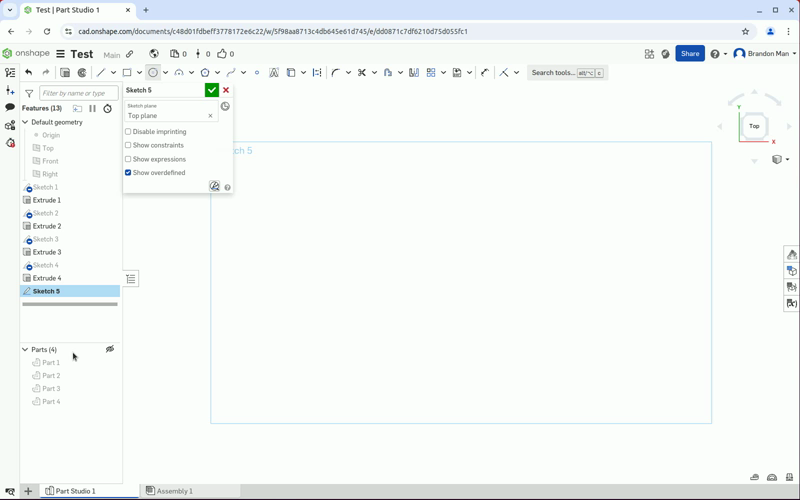
key_down(shift)
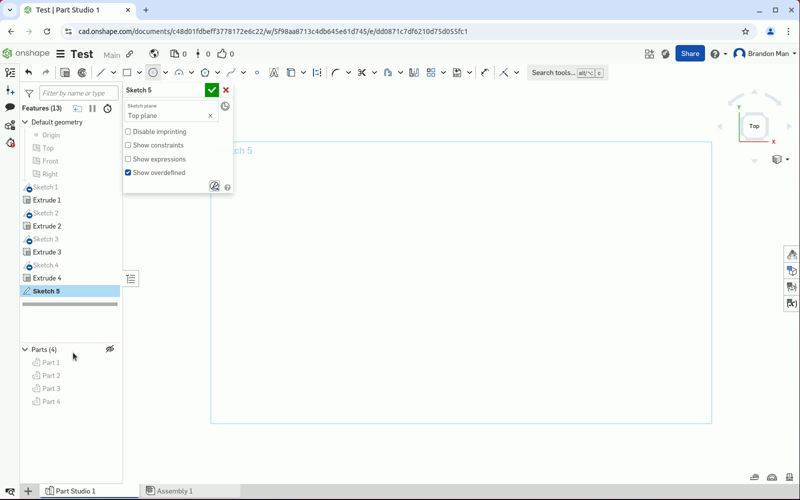
mouse_move(461, 282)
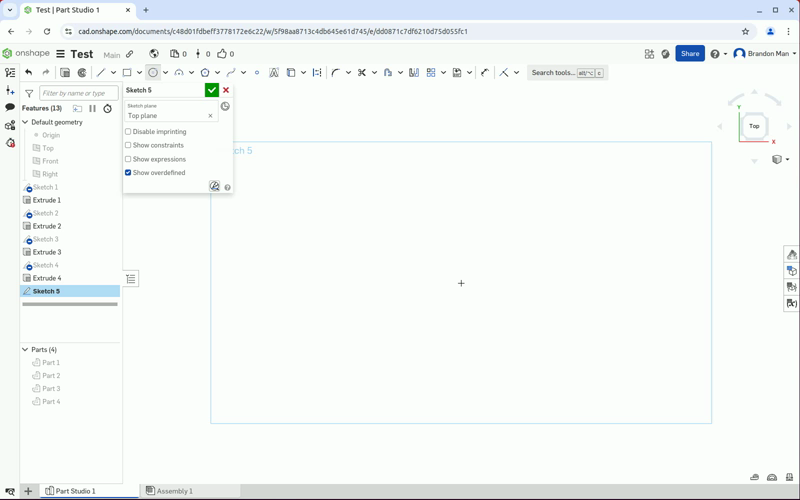
click(461, 282)
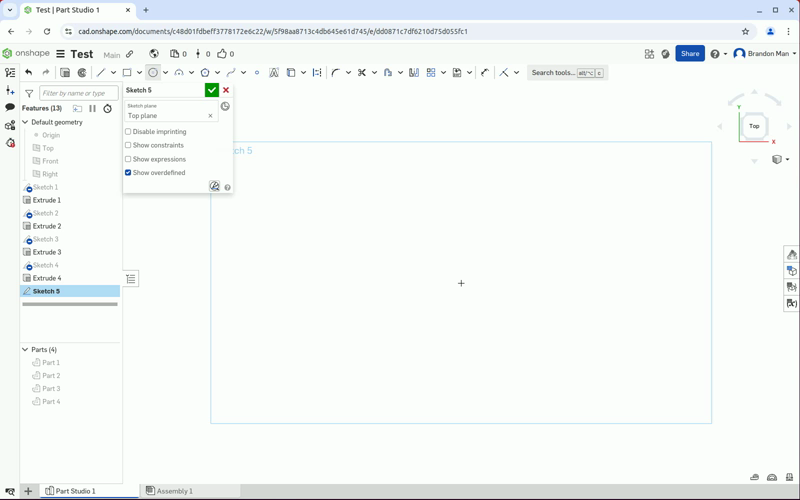
key_up(shift)
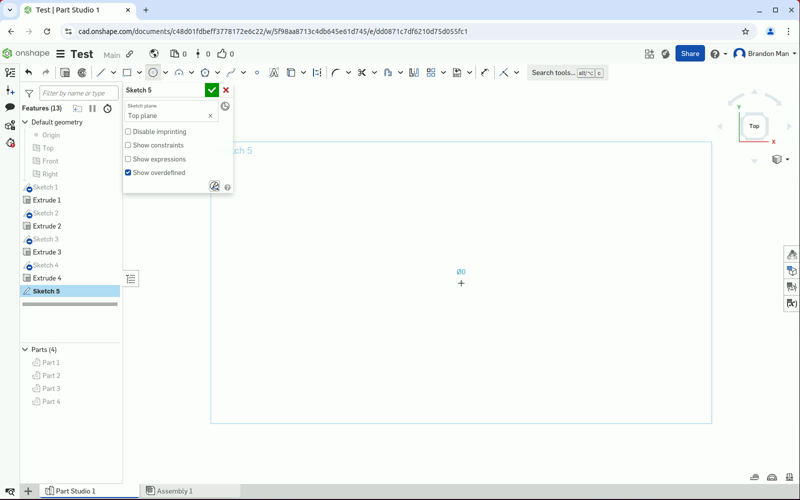
mouse_move(481, 282)
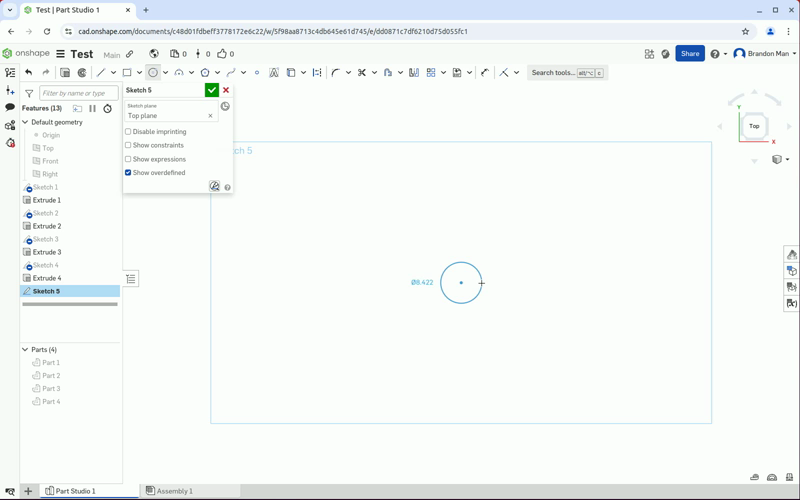
click(481, 282)
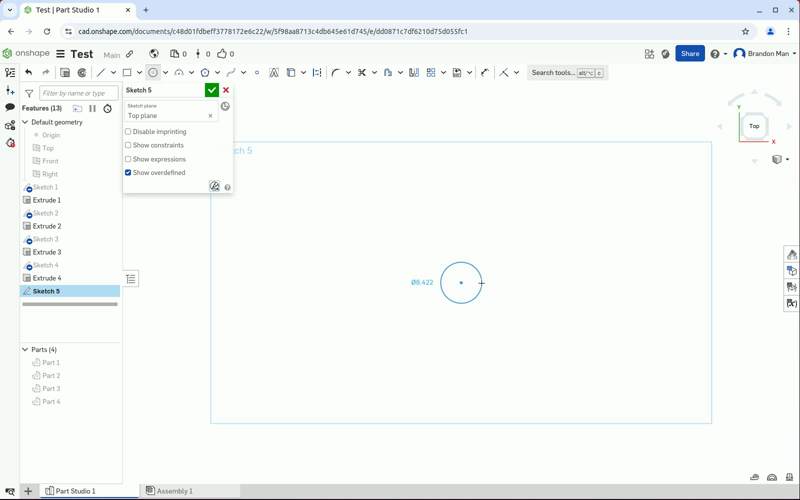
key(esc)
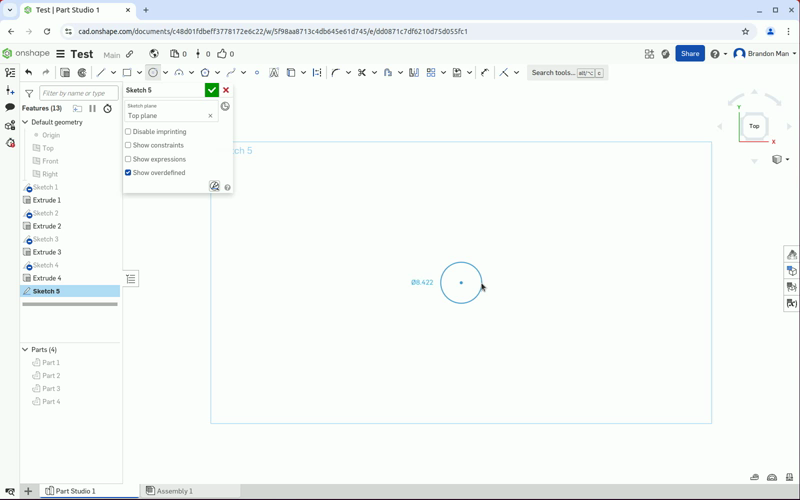
mouse_move(462, 298)
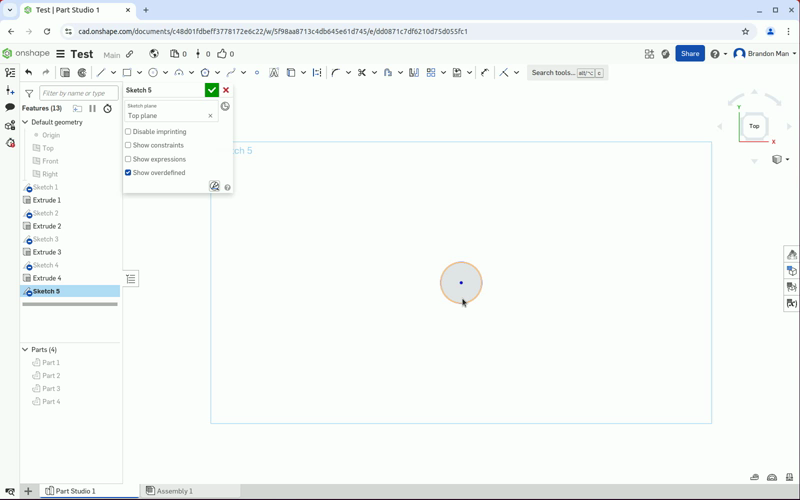
scroll(6)
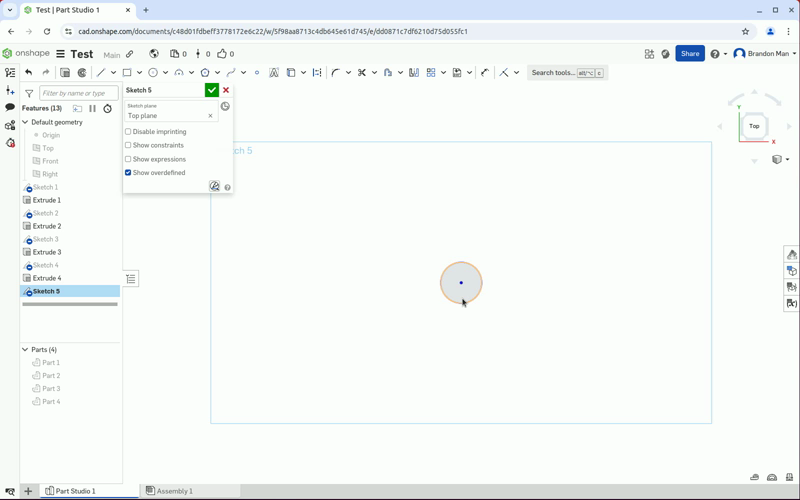
scroll(6)
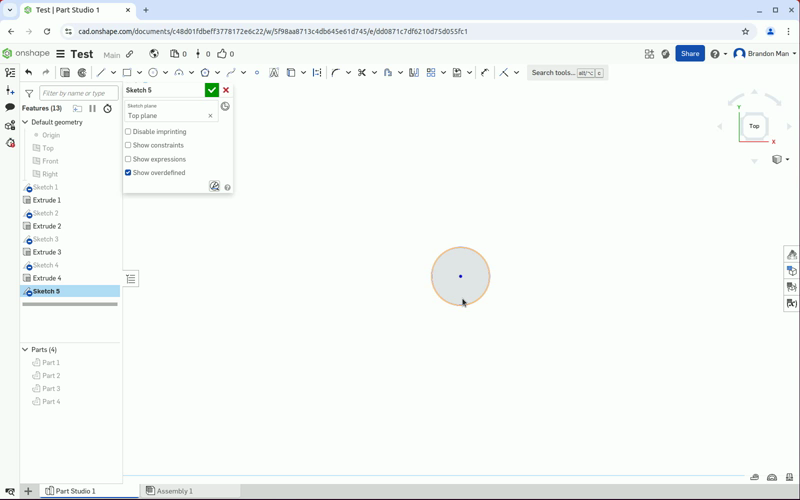
scroll(6)
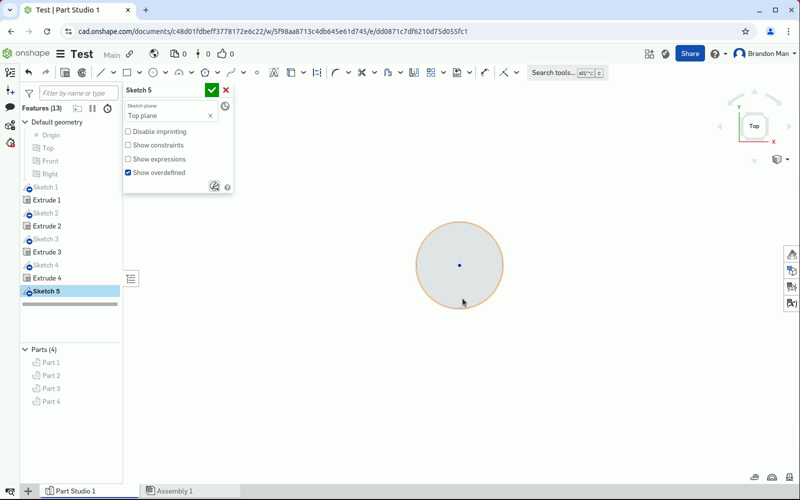
scroll(6)
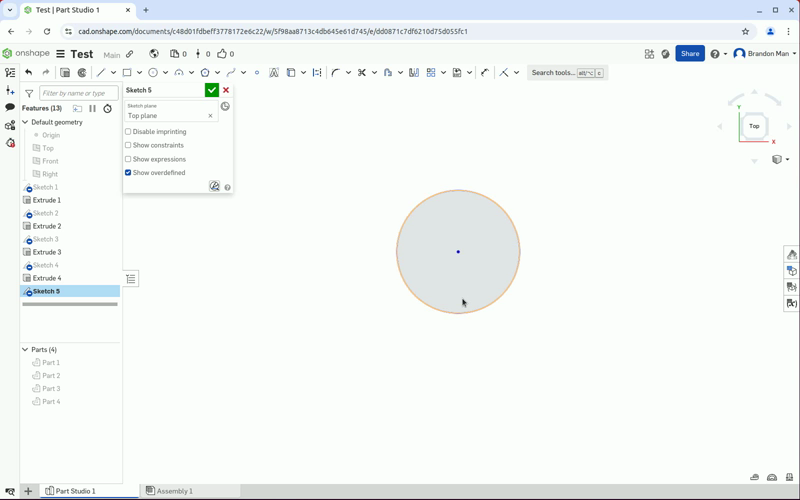
scroll(6)
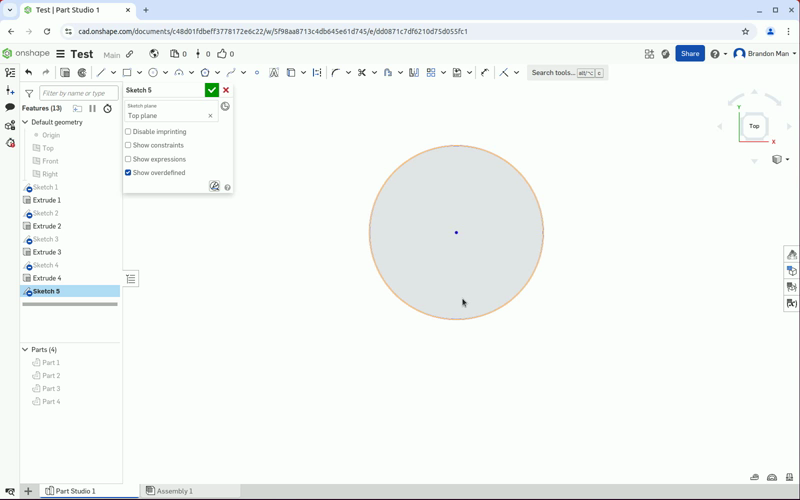
scroll(6)
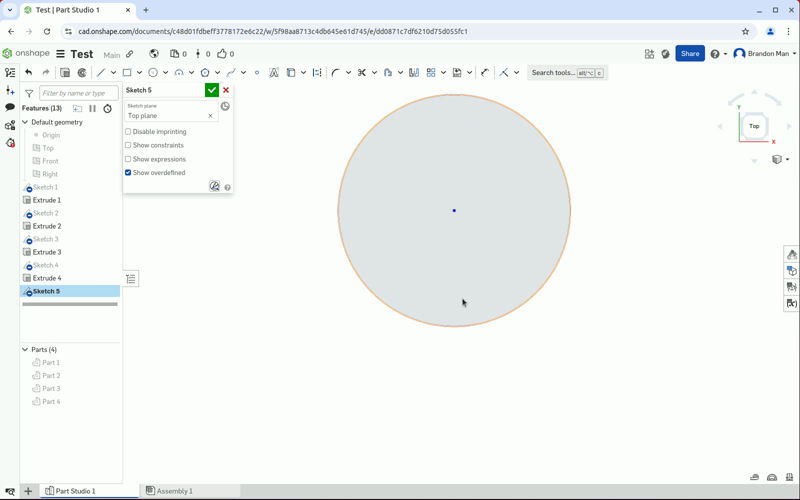
scroll(6)
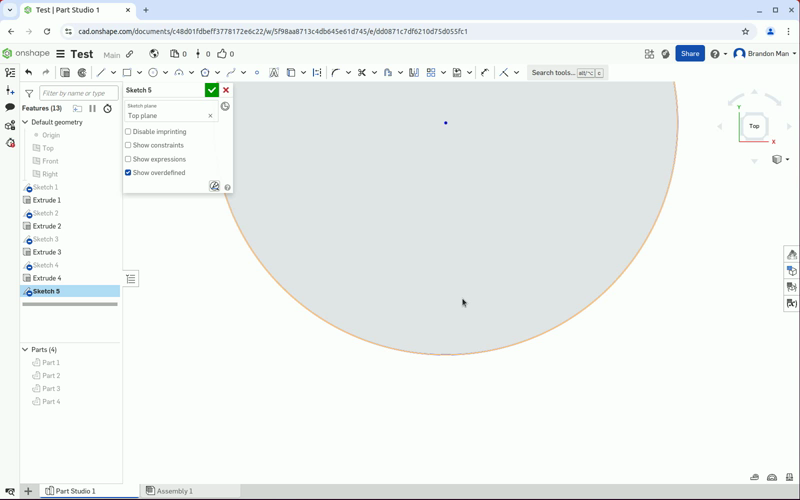
click(462, 298)
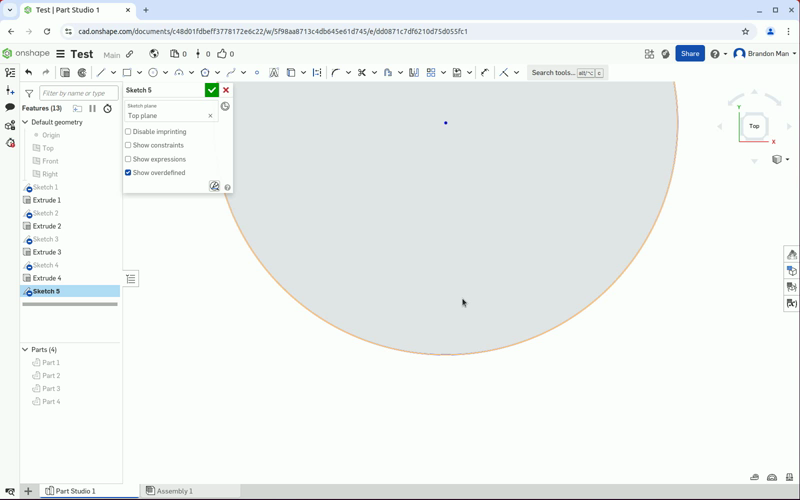
scroll(-6)
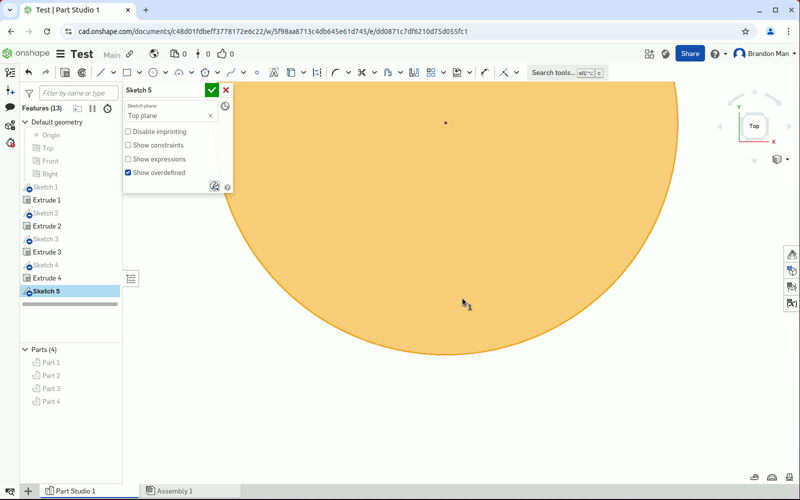
scroll(-6)
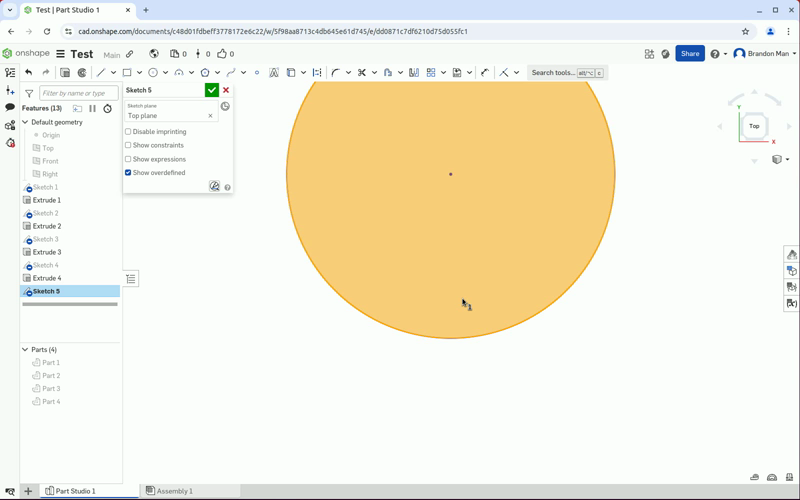
scroll(-6)
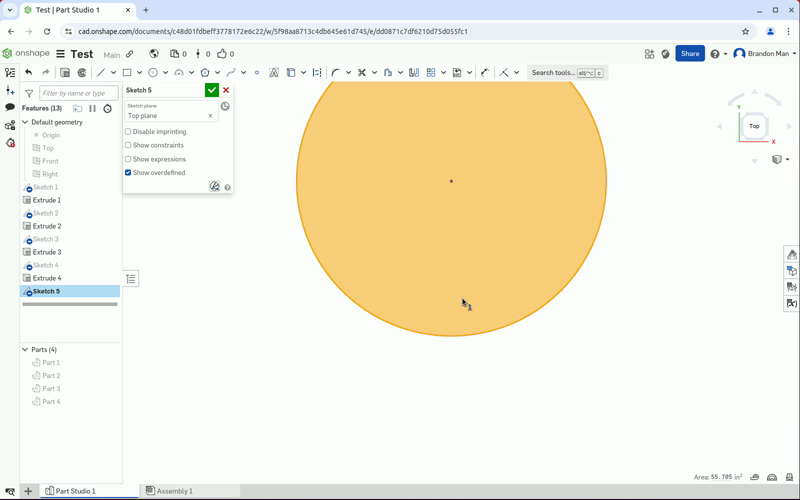
scroll(-6)
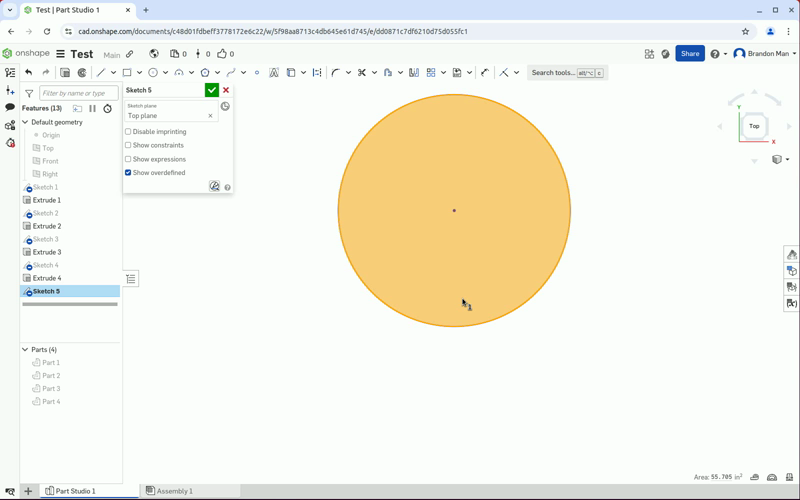
scroll(-6)
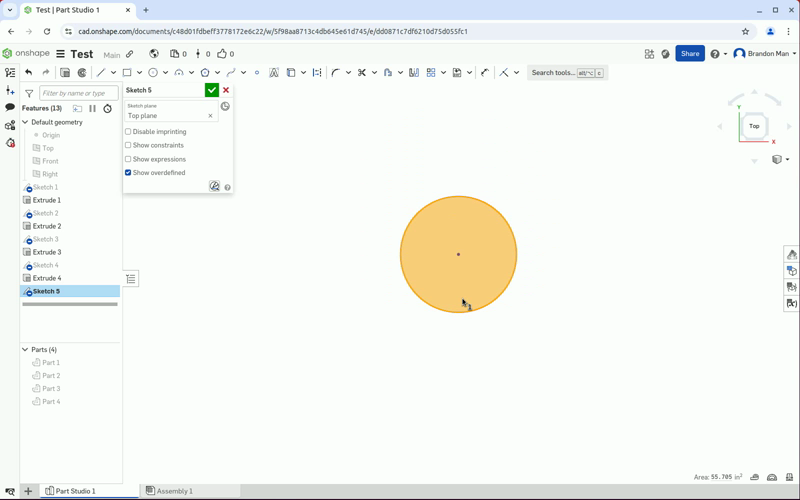
scroll(-6)
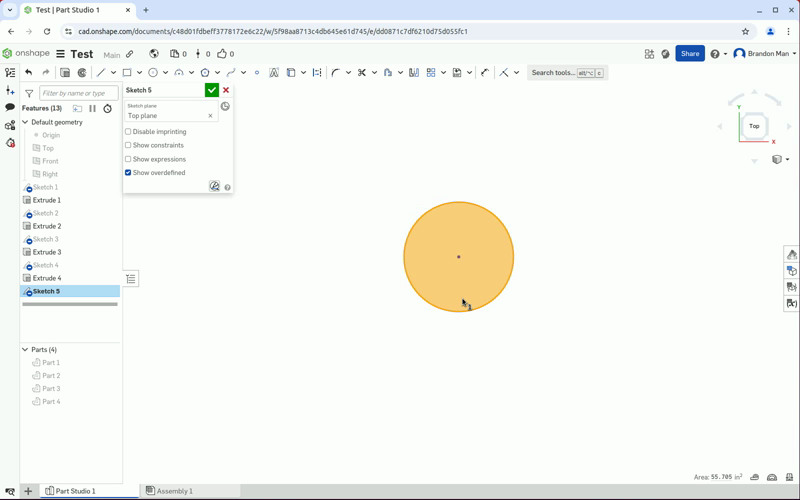
scroll(-6)
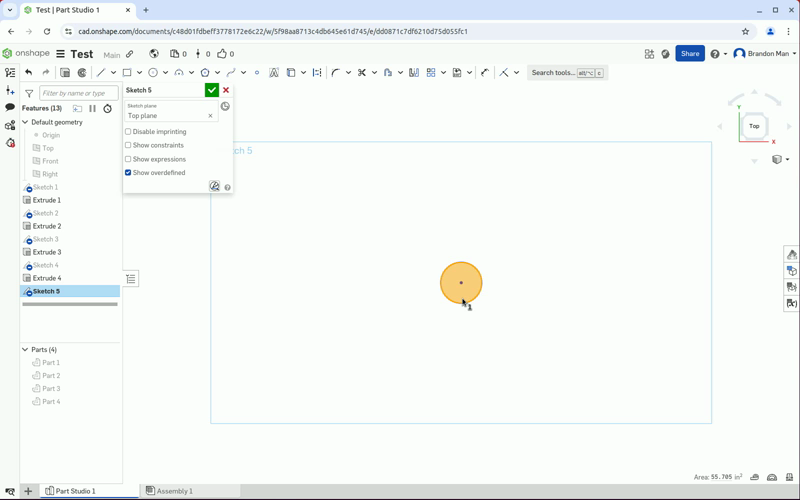
mouse_move(73, 352)
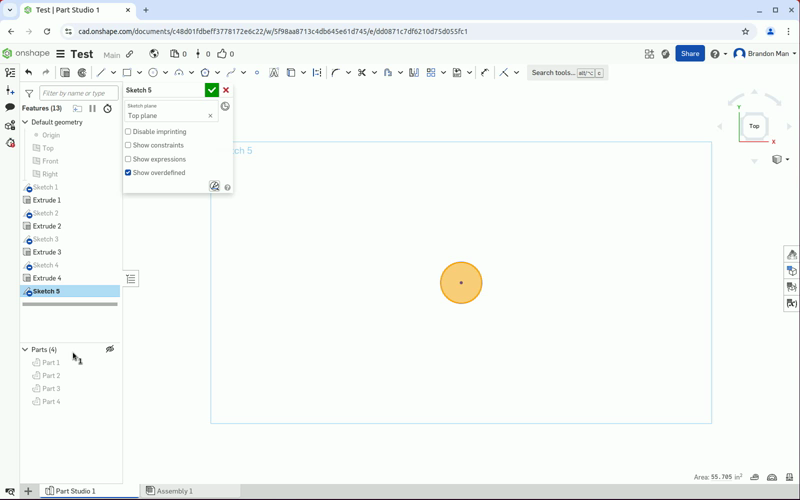
key(shift+y)
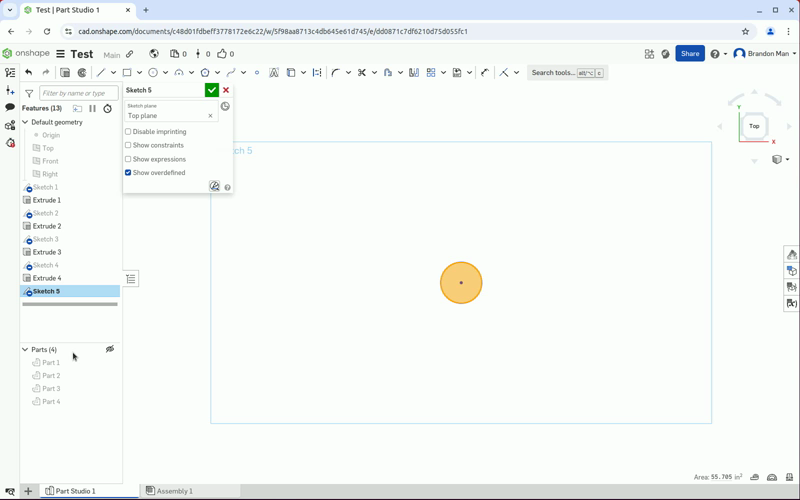
key(shift+e)
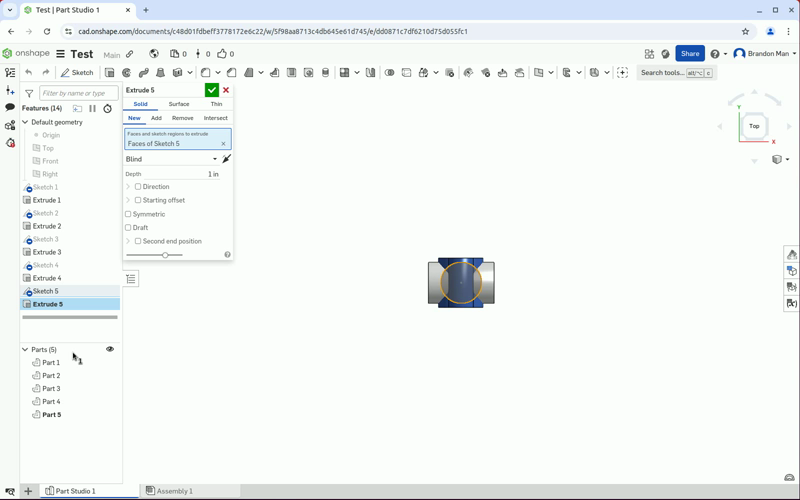
mouse_move(143, 106)
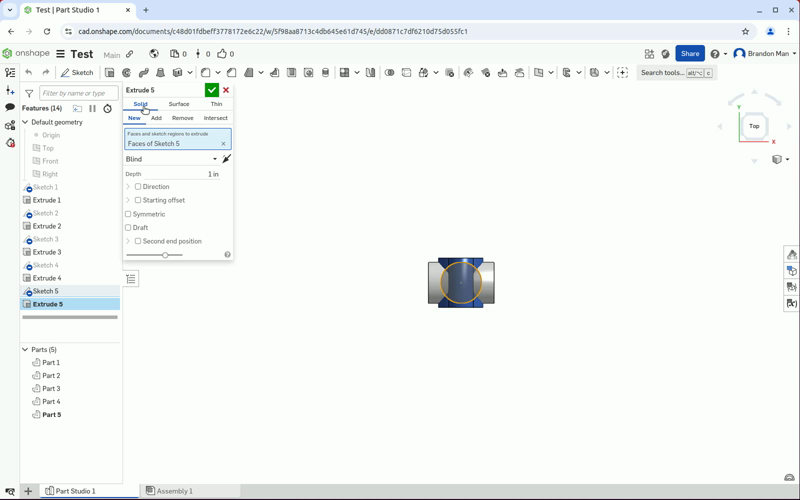
click(143, 106)
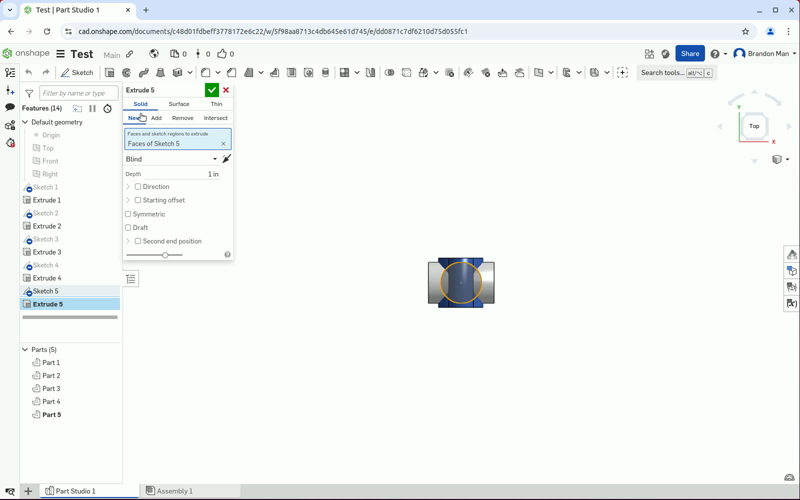
mouse_move(137, 120)
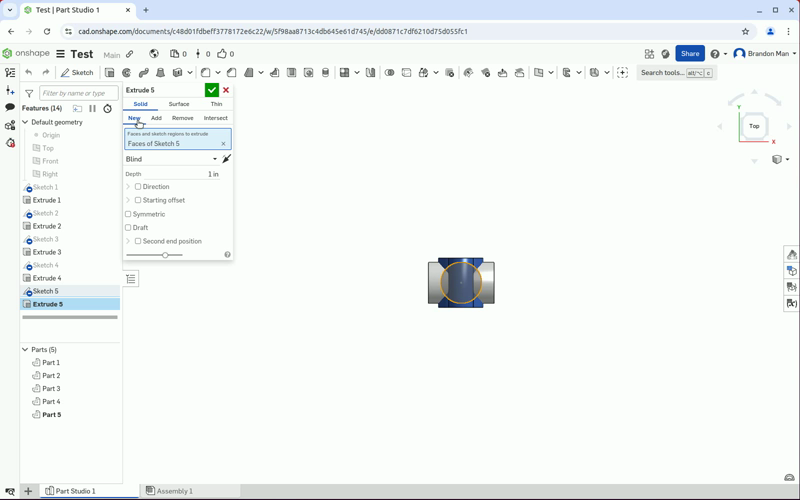
click(137, 120)
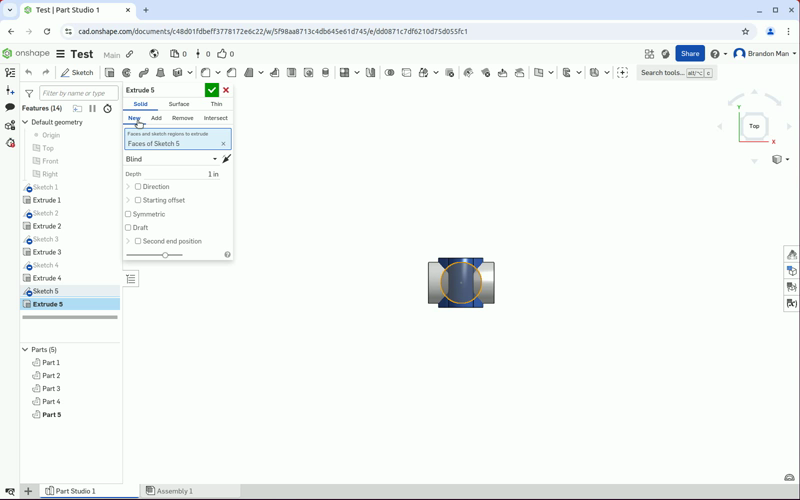
key(tab, 4)
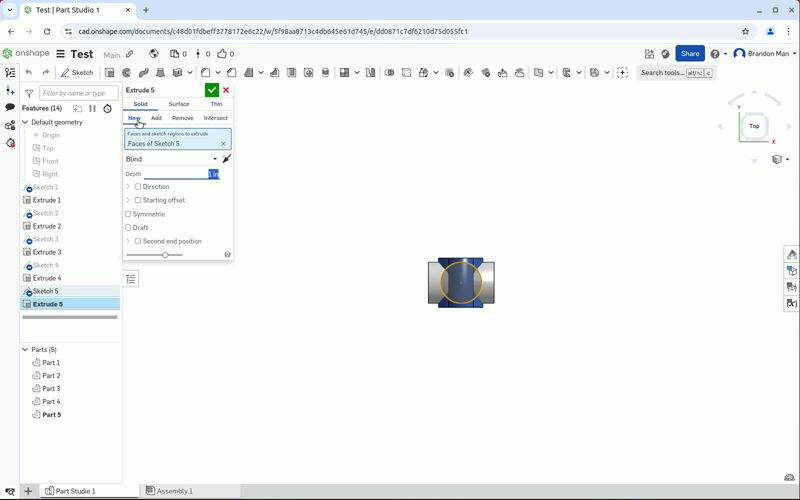
text(12.758)
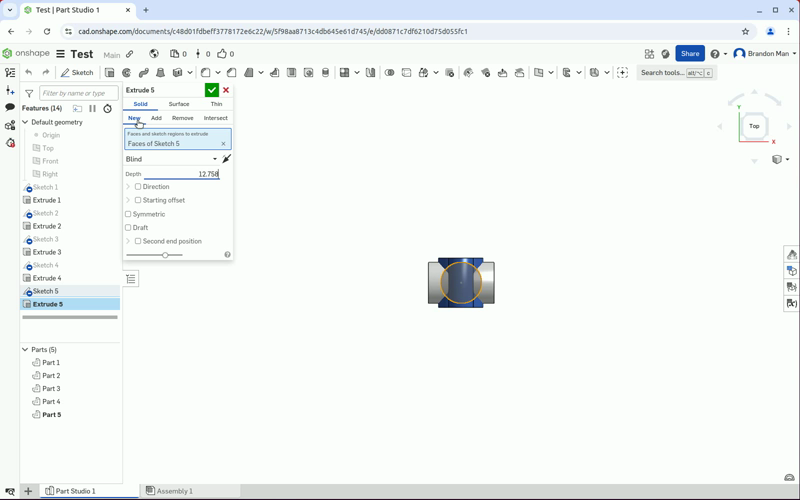
key(enter)
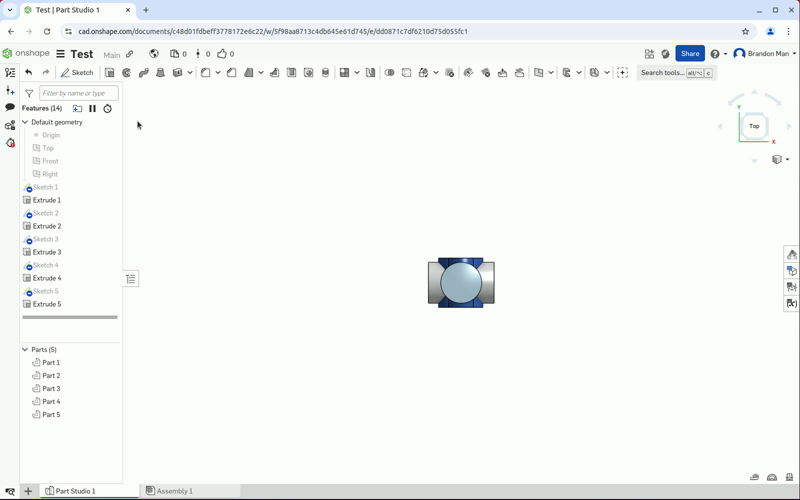
key(shift+h)
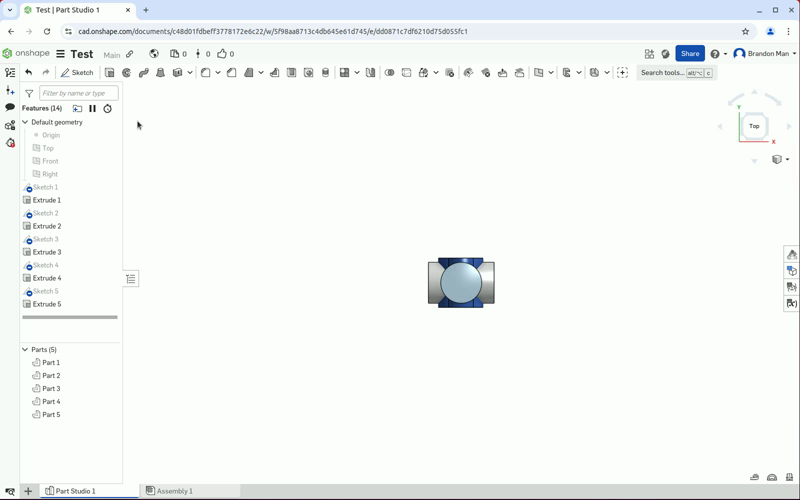
key(shift+h)
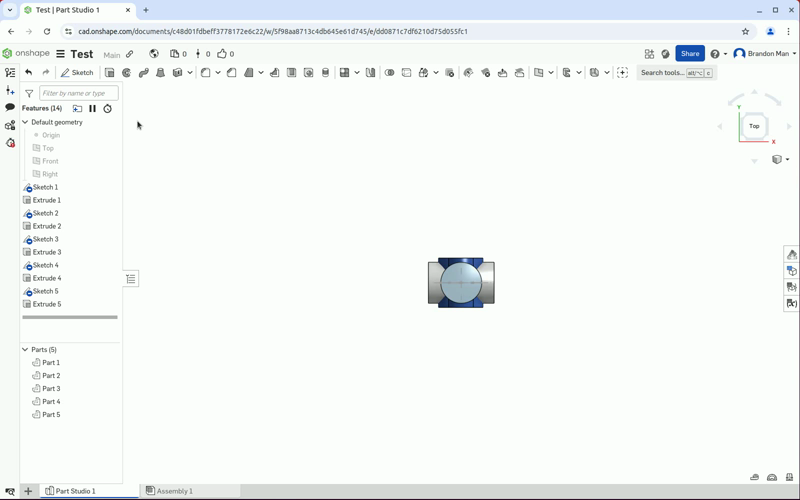
key(shift+7)
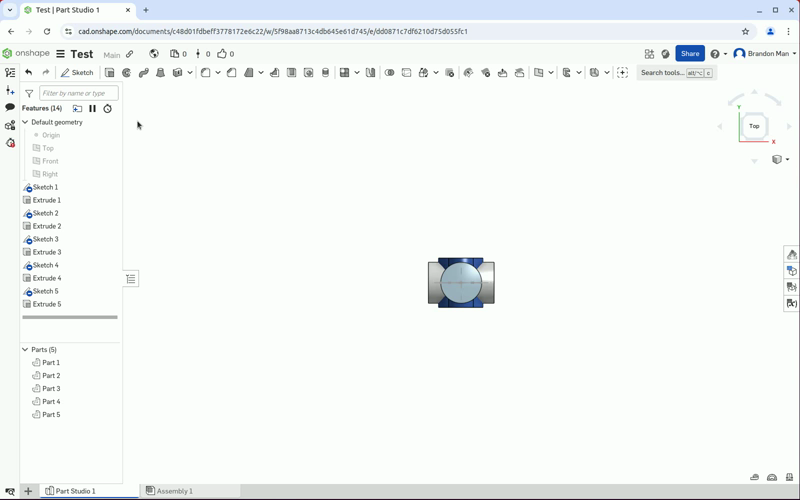
key(up, 3)
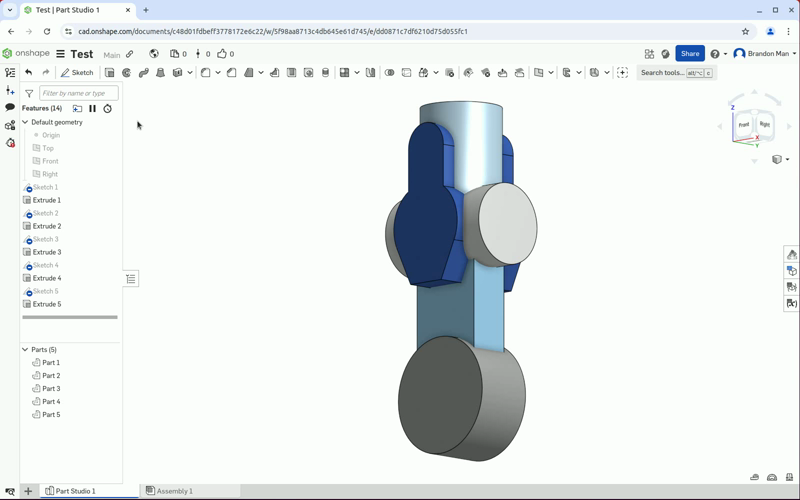
key(left, 3)
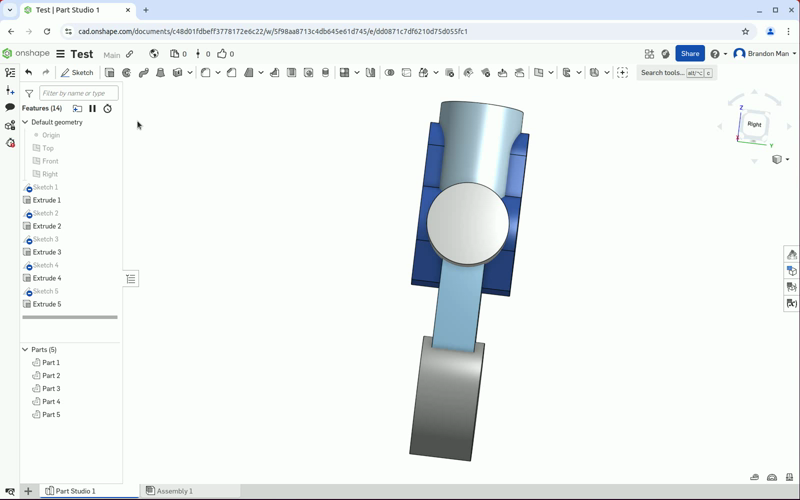
key(right, 3)
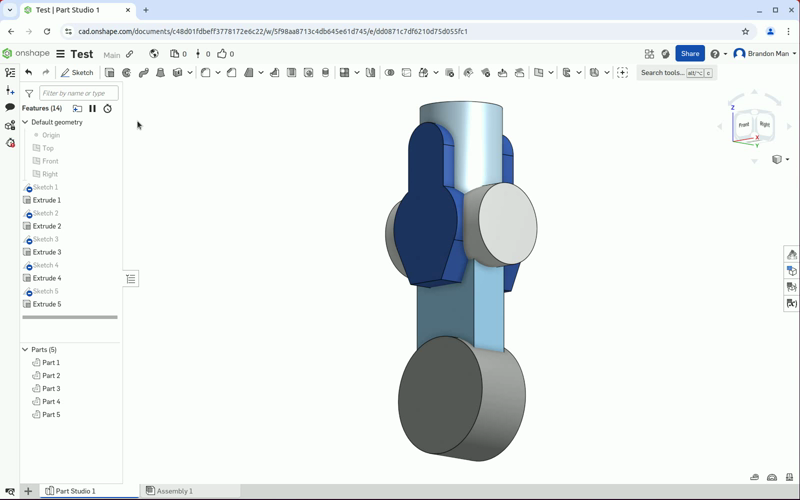
key(down, 3)
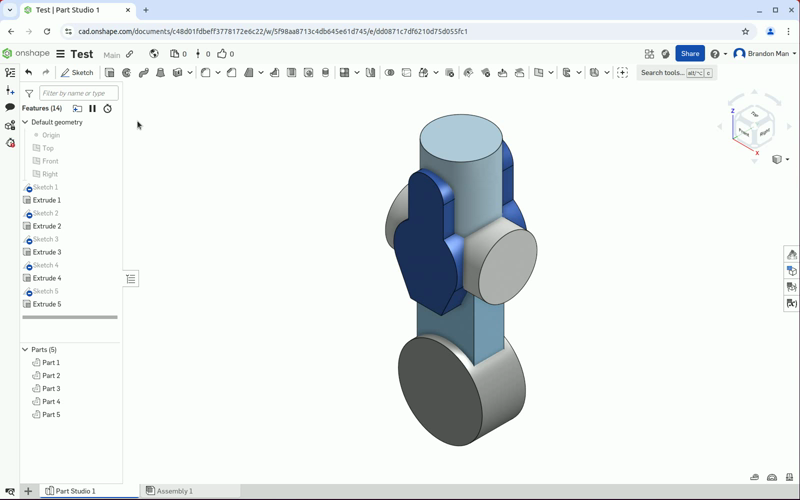
mouse_move(73, 189)
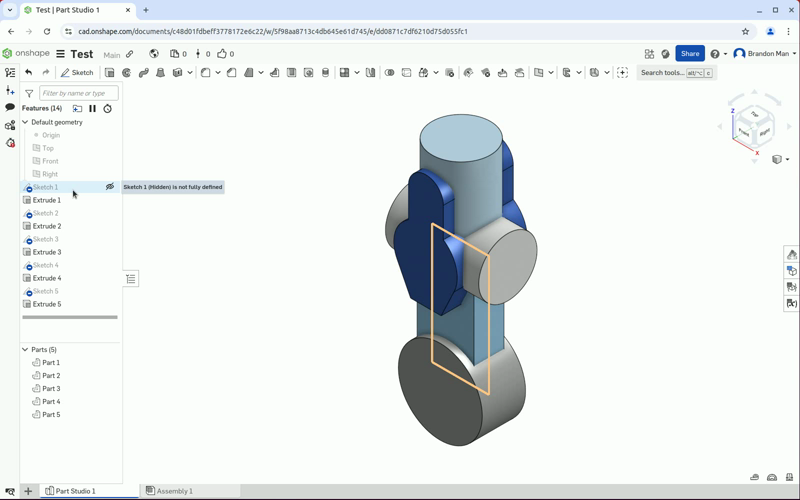
click(73, 189)